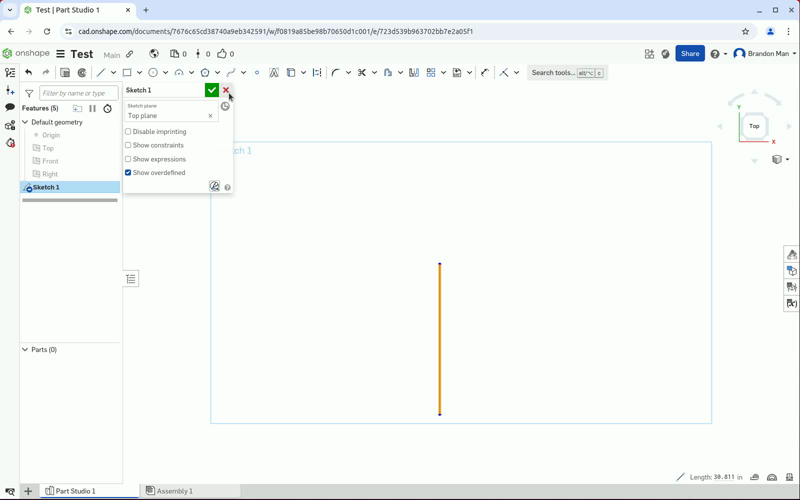
key(shift+h)
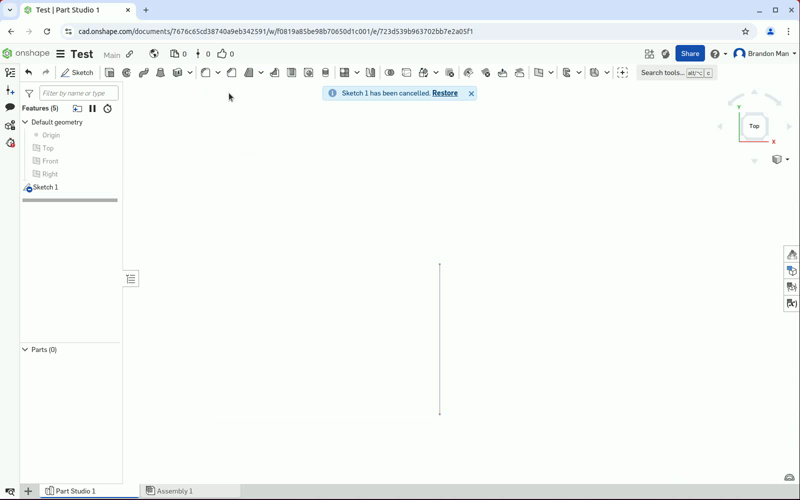
key(shift+s)
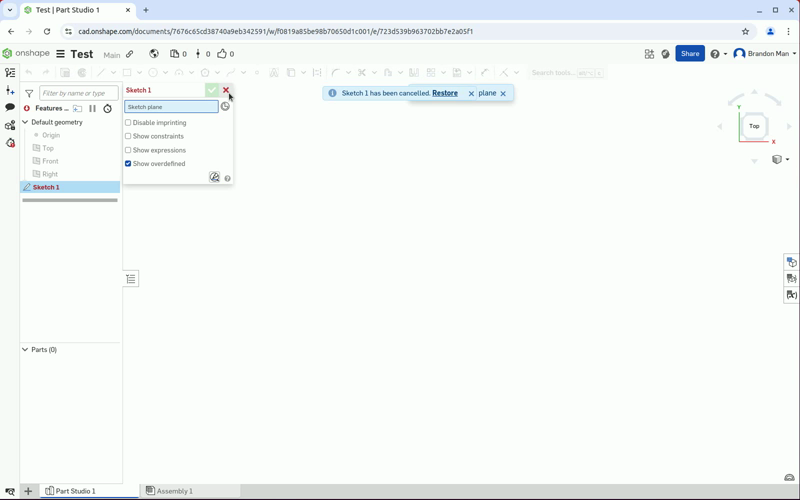
mouse_move(73, 150)
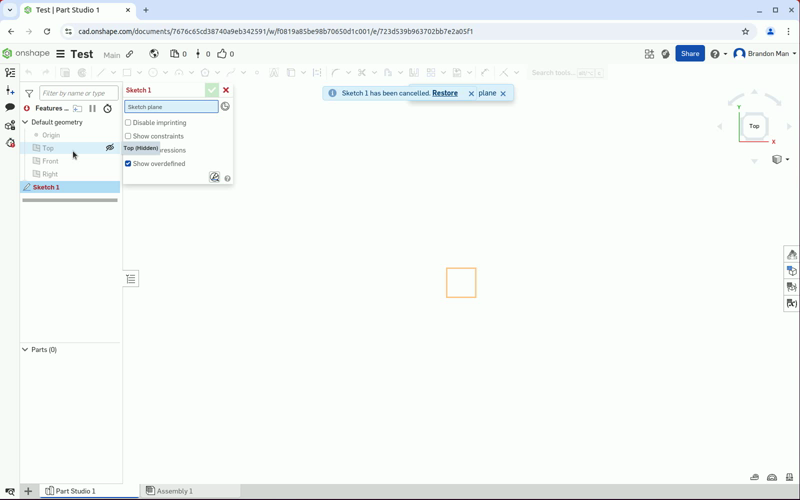
click(73, 150)
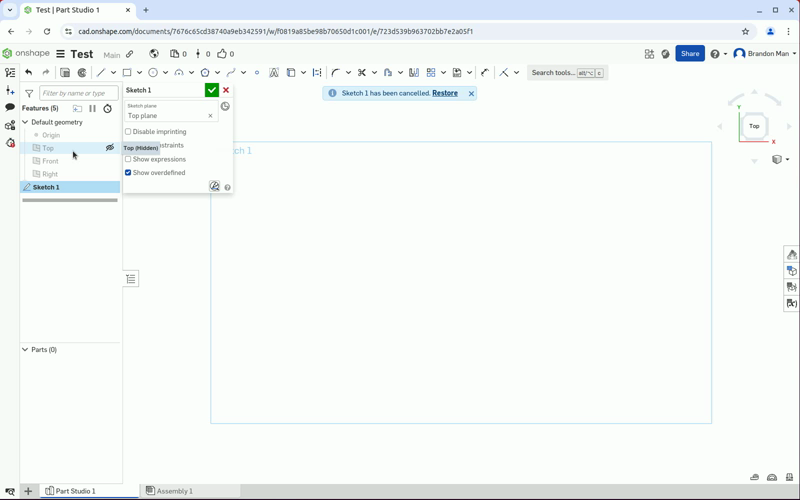
mouse_move(73, 352)
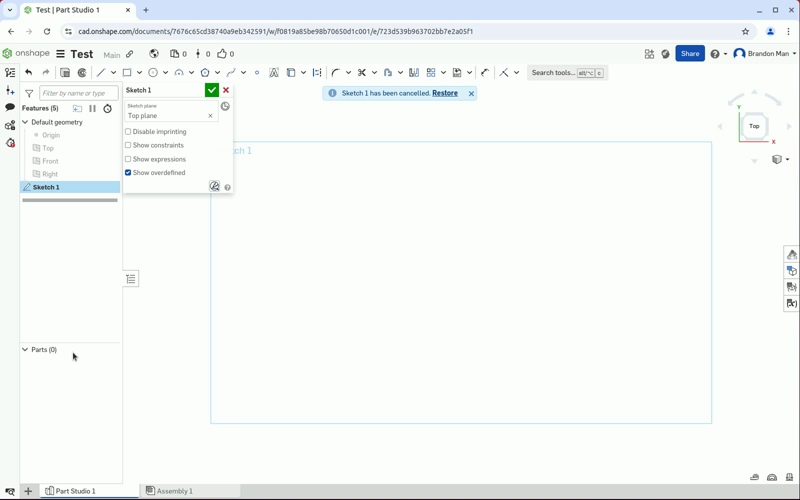
key(y)
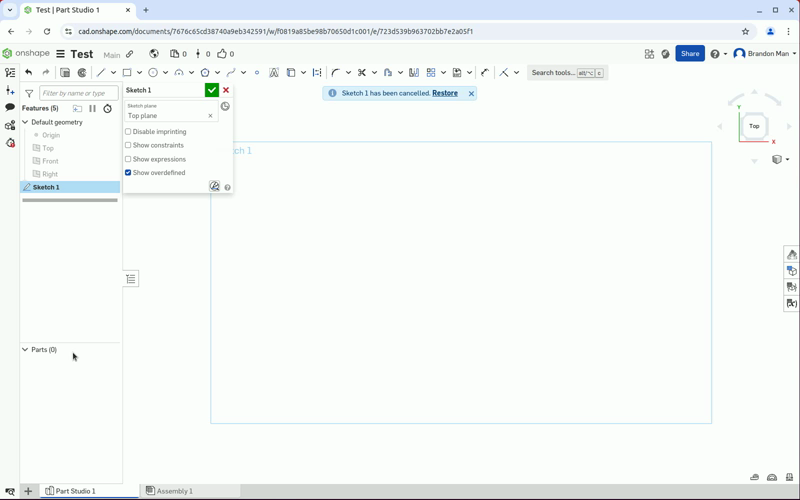
key(l)
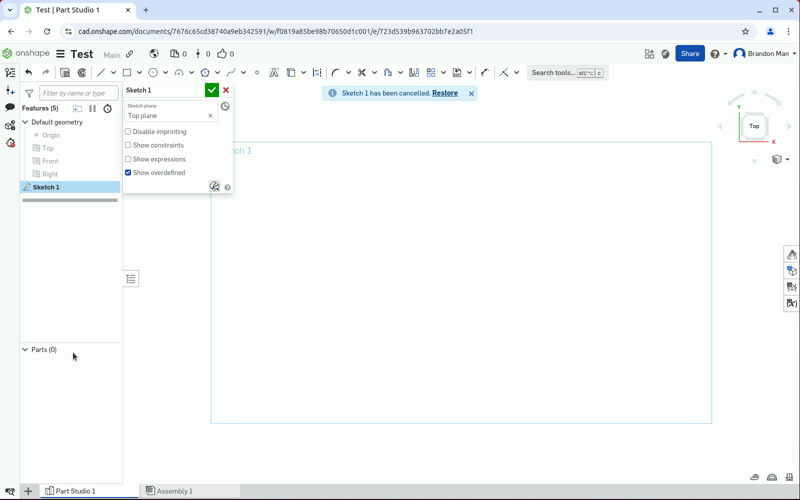
key_down(shift)
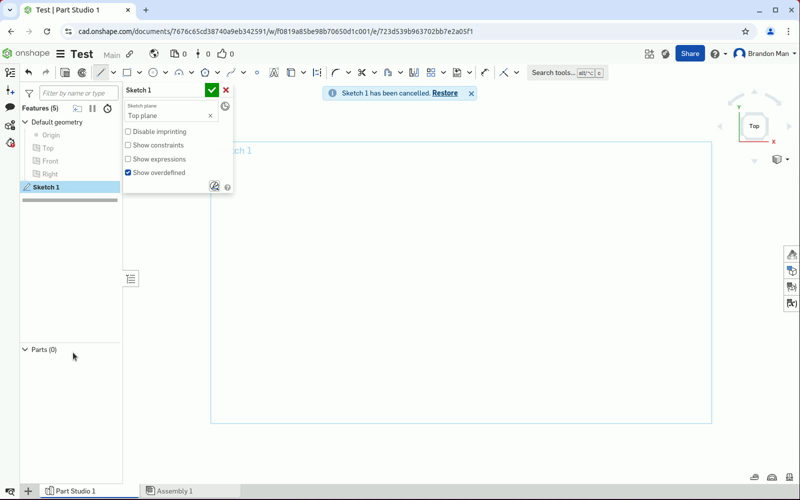
mouse_move(348, 316)
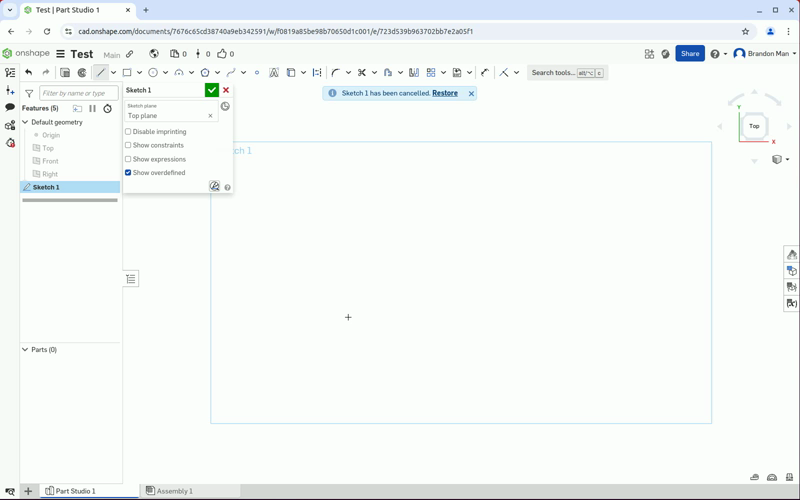
click(348, 316)
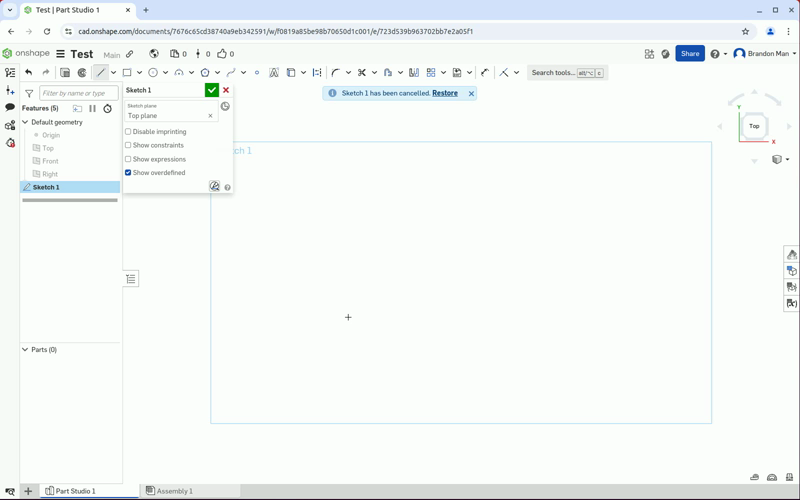
key_up(shift)
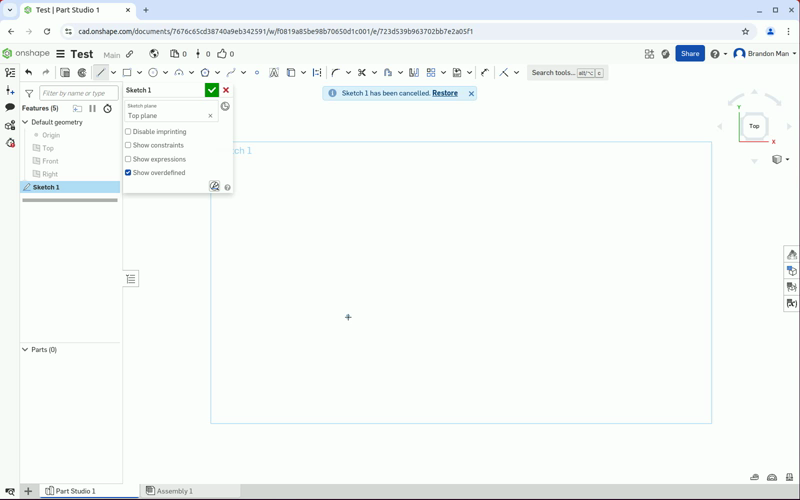
key_down(shift)
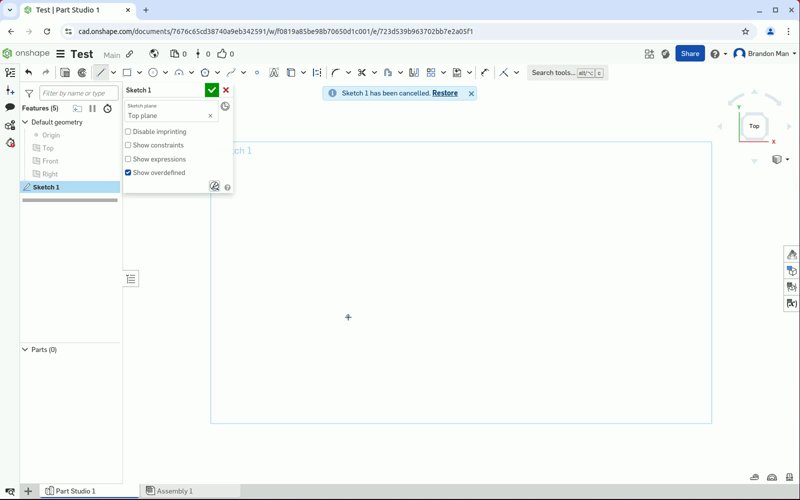
mouse_move(572, 316)
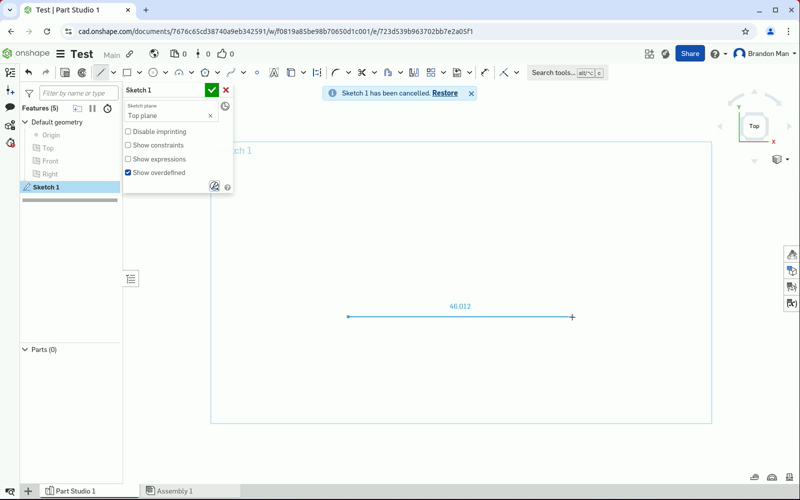
click(572, 316)
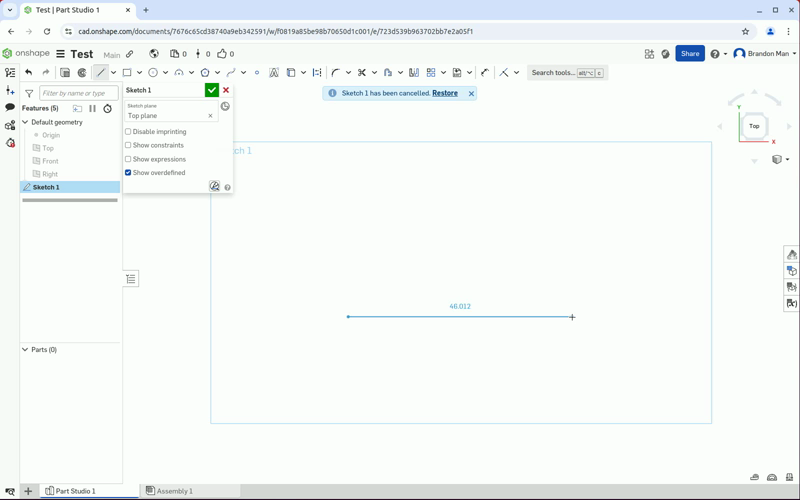
key_up(shift)
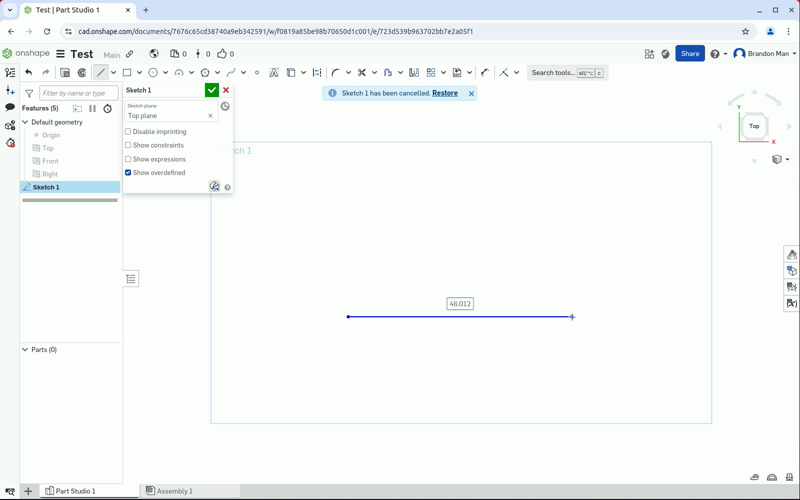
key_down(shift)
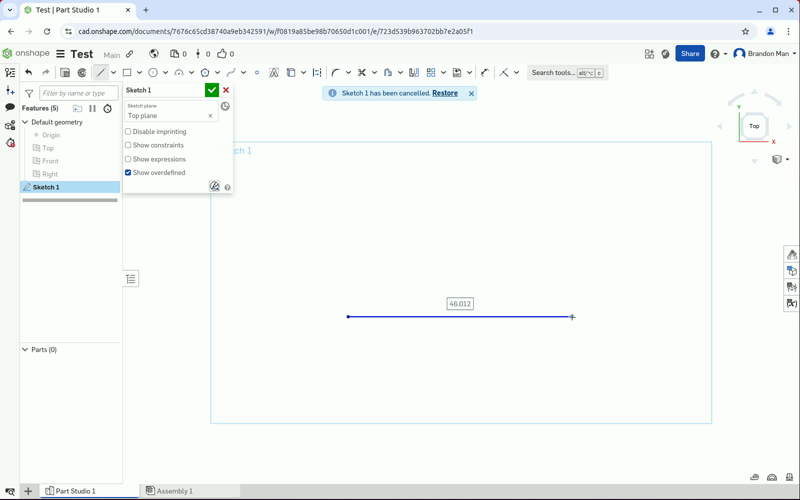
mouse_move(572, 248)
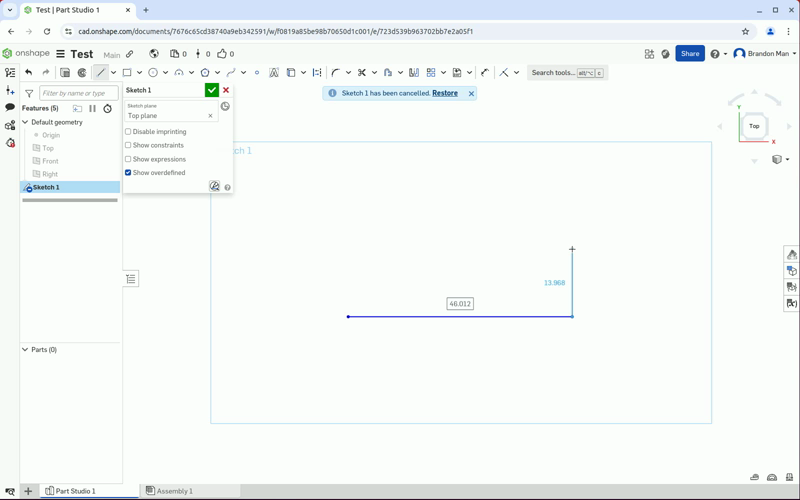
click(572, 248)
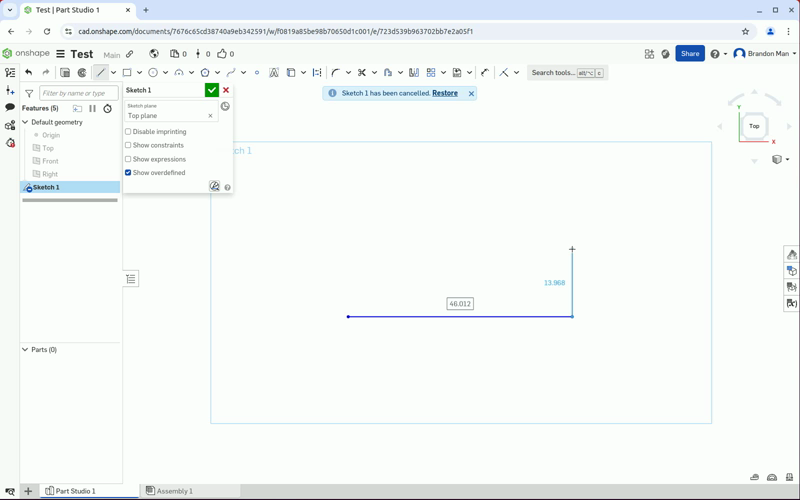
key_up(shift)
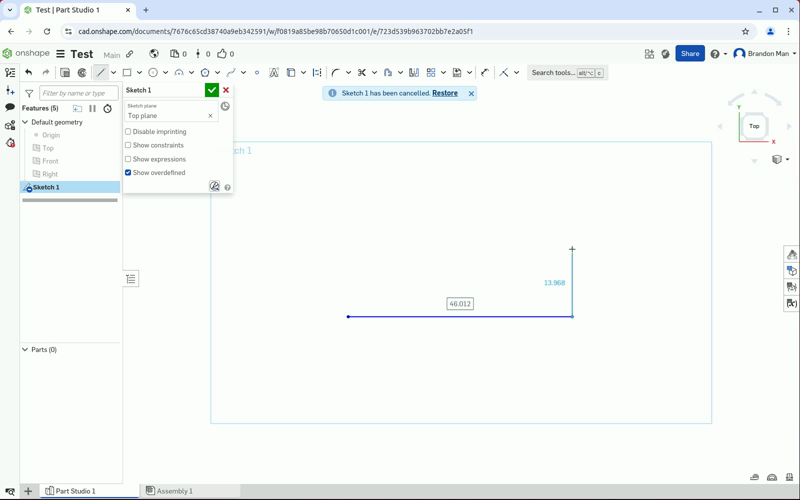
key_down(shift)
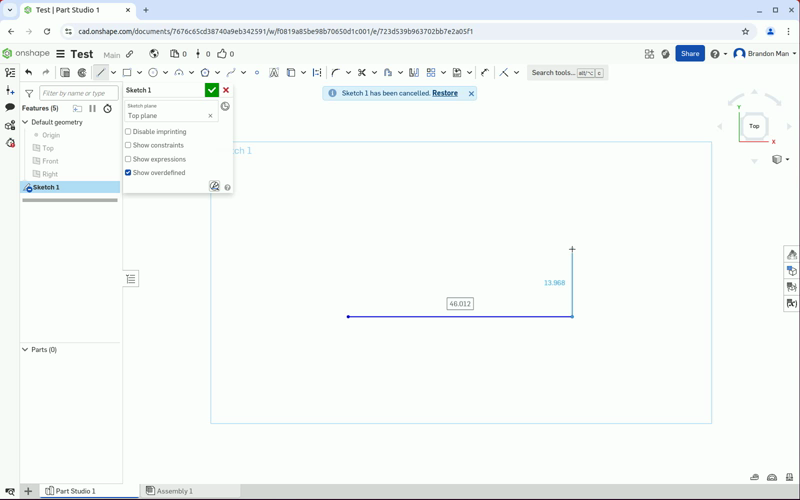
mouse_move(348, 248)
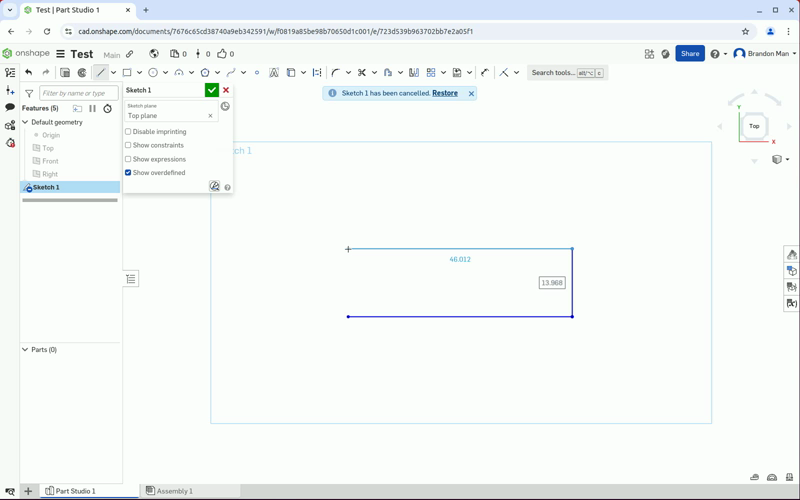
click(348, 248)
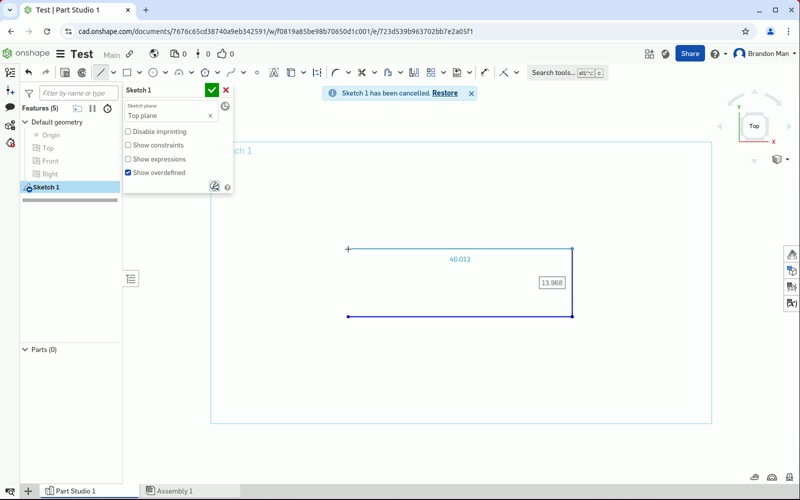
key_up(shift)
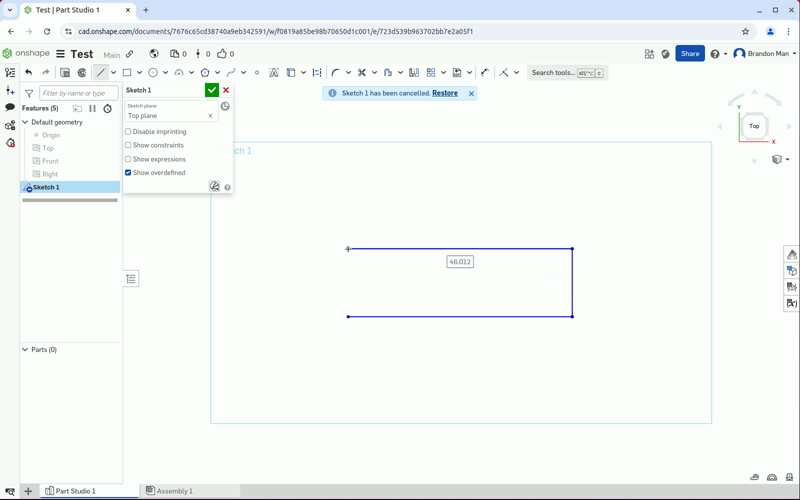
key_down(shift)
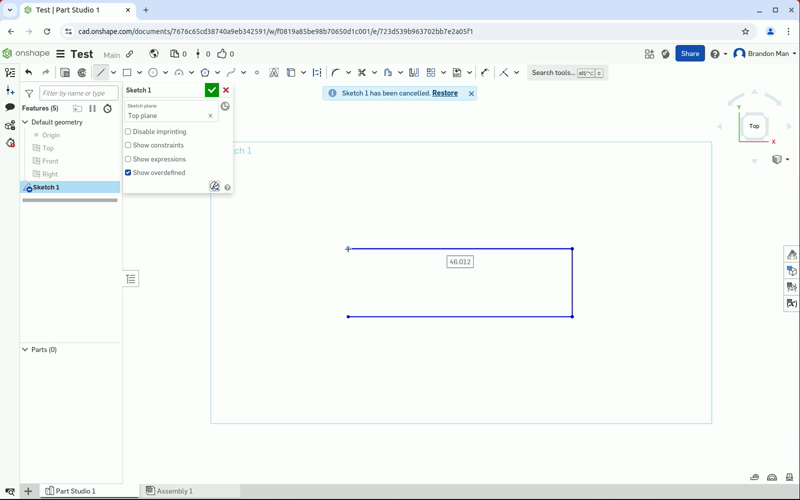
mouse_move(348, 316)
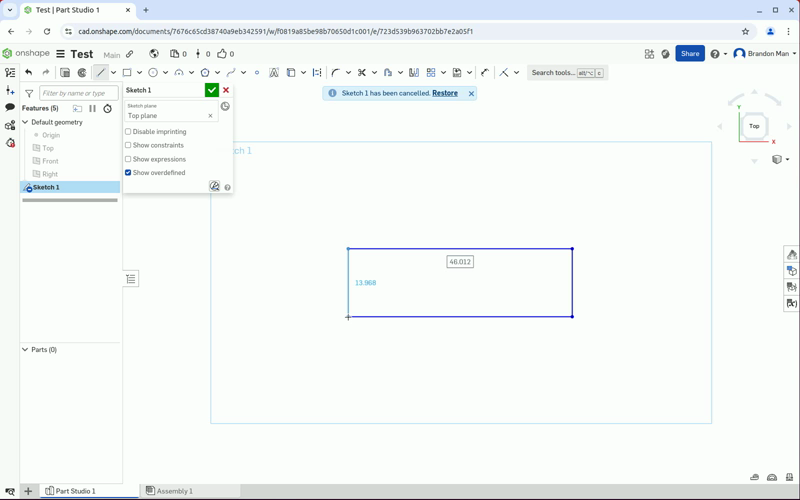
key_up(shift)
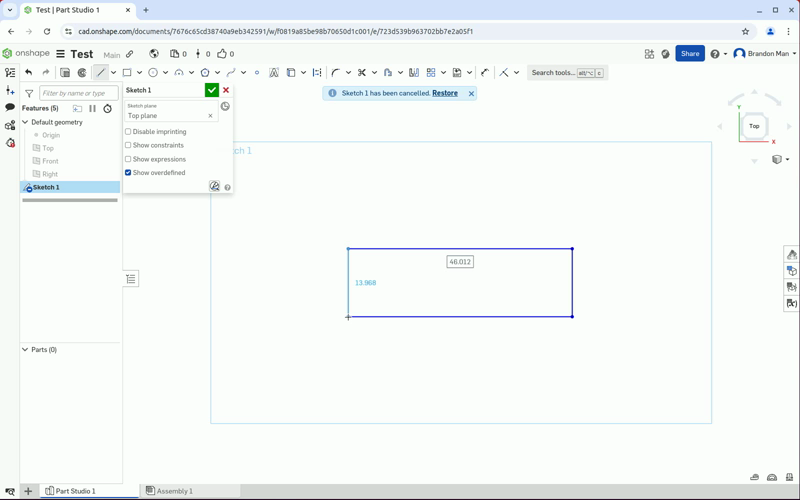
click(348, 316)
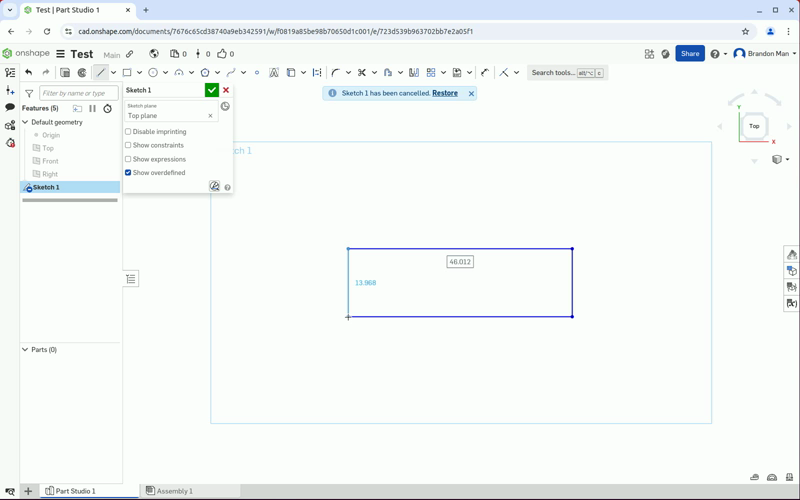
key(esc)
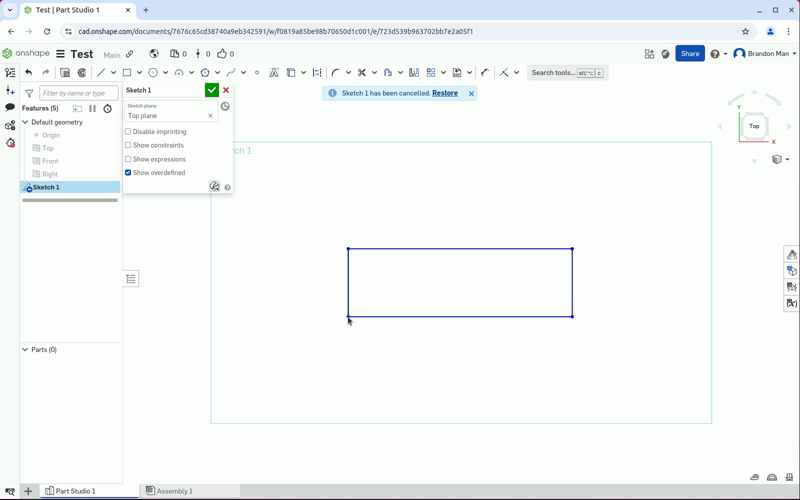
mouse_move(549, 279)
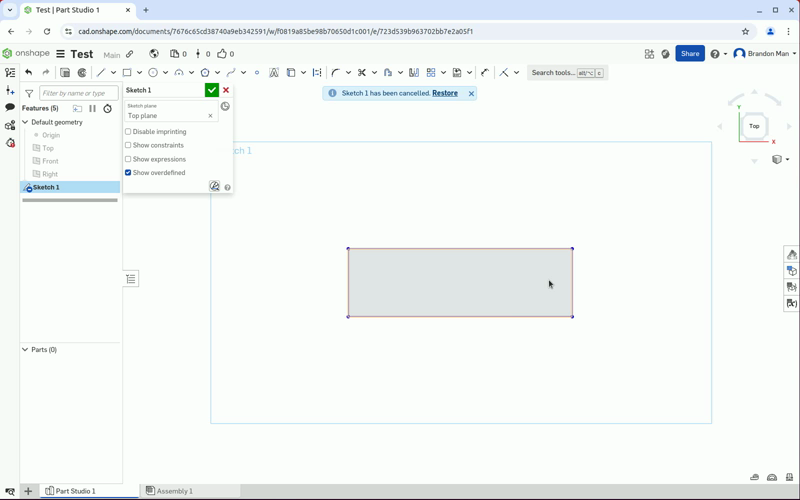
click(549, 279)
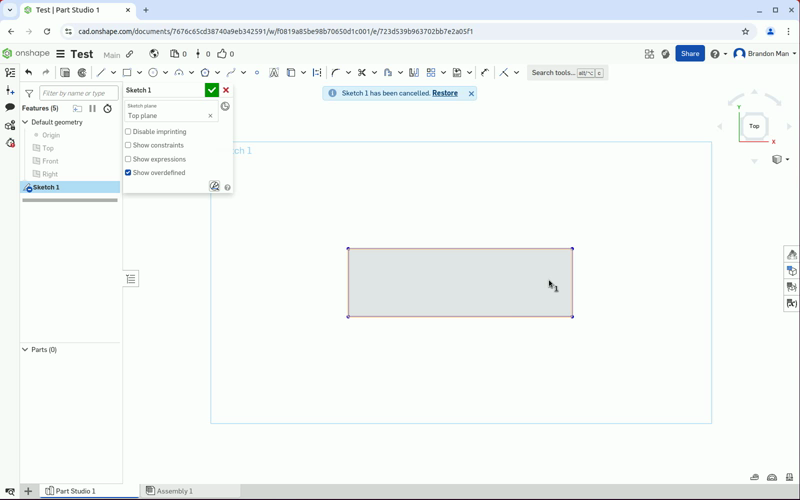
mouse_move(73, 352)
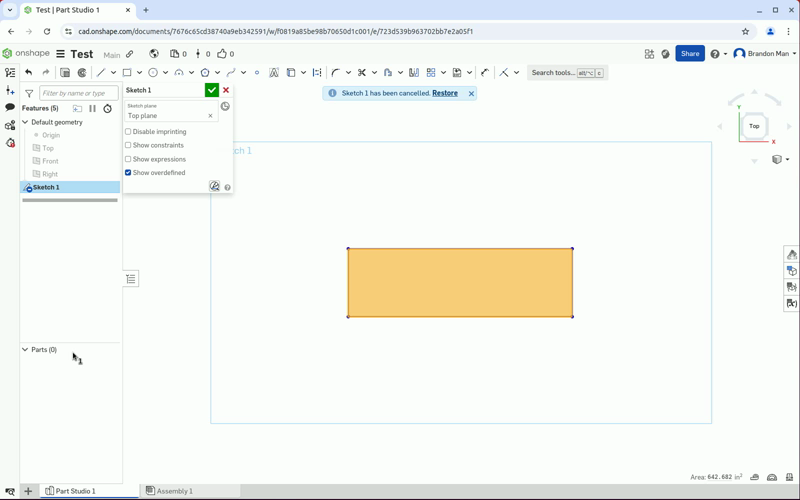
key(shift+y)
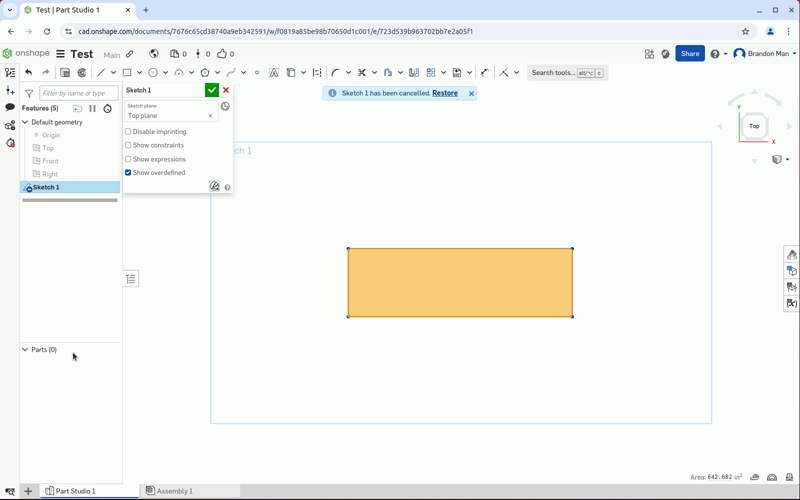
key(shift+e)
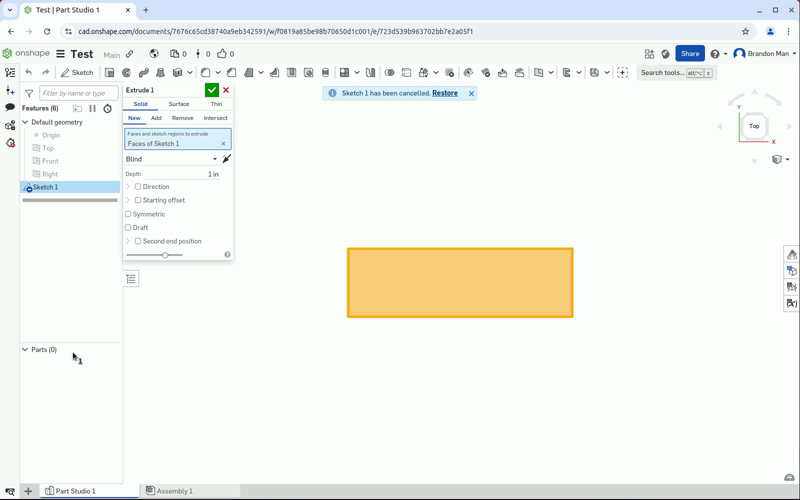
mouse_move(143, 106)
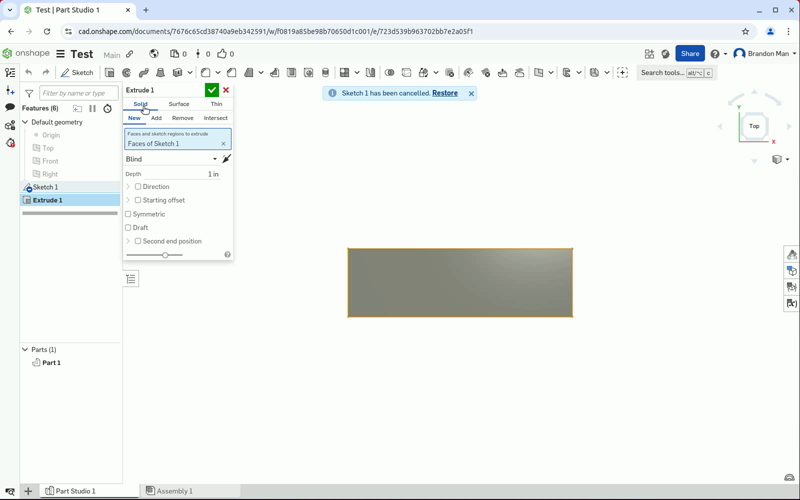
click(143, 106)
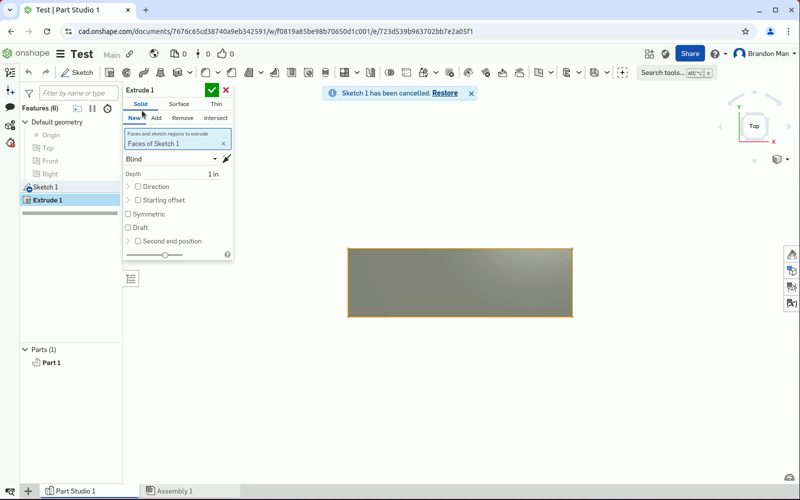
mouse_move(137, 120)
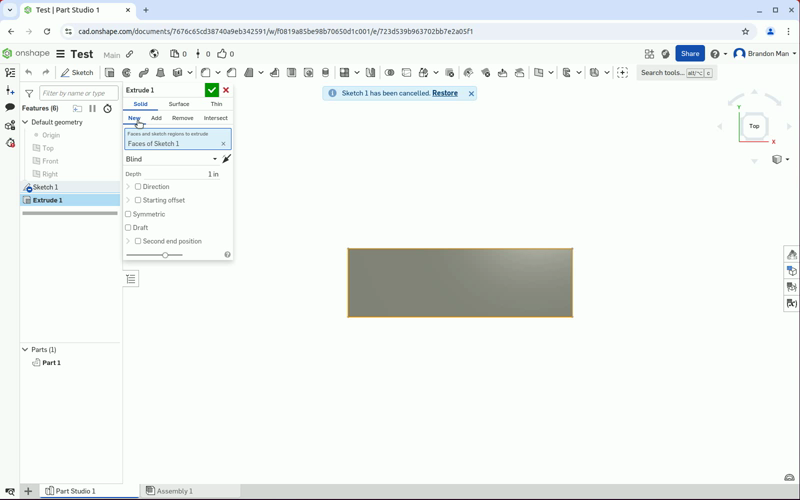
click(137, 120)
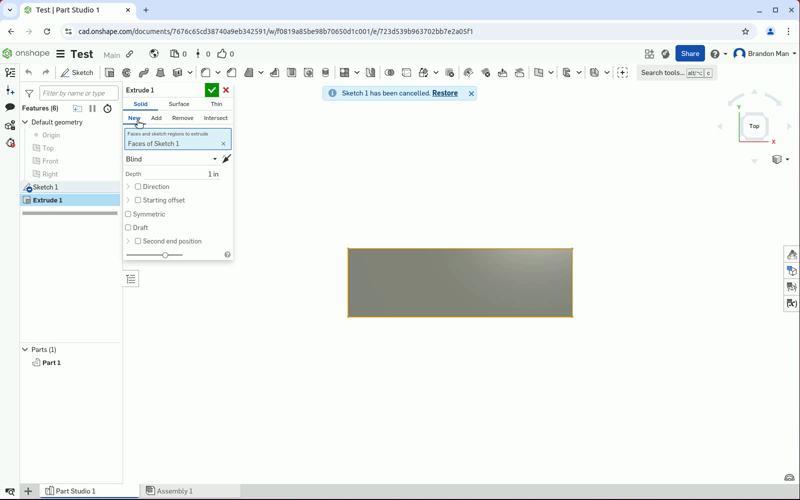
key(tab, 4)
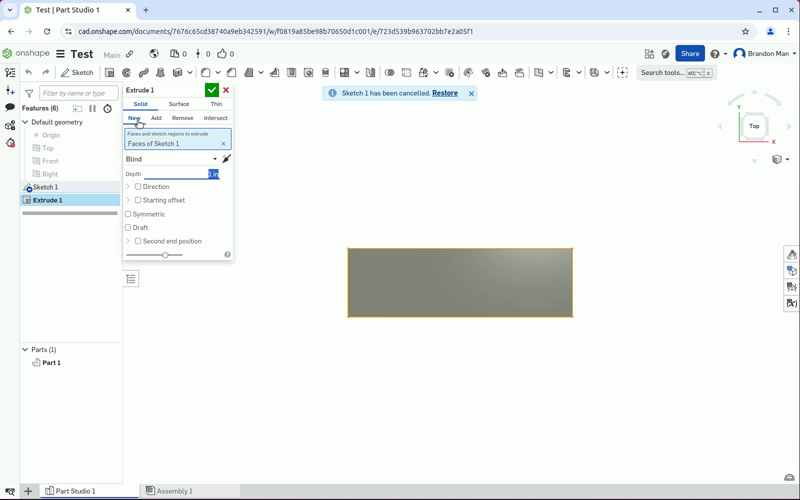
text(17.572)
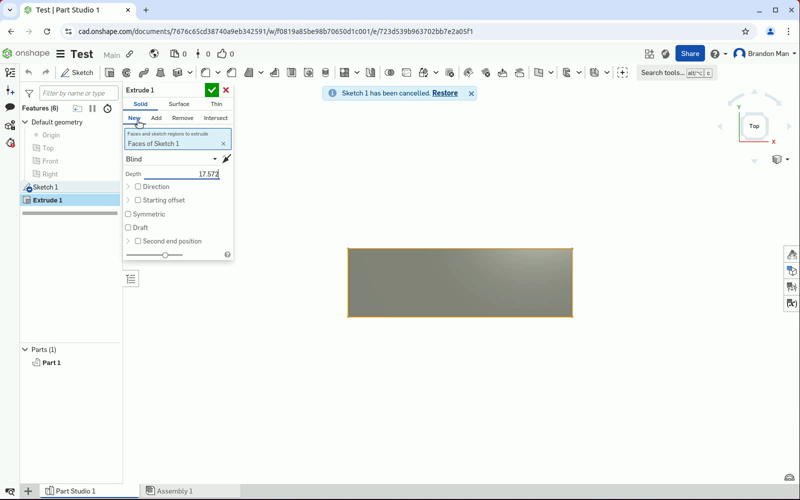
key(enter)
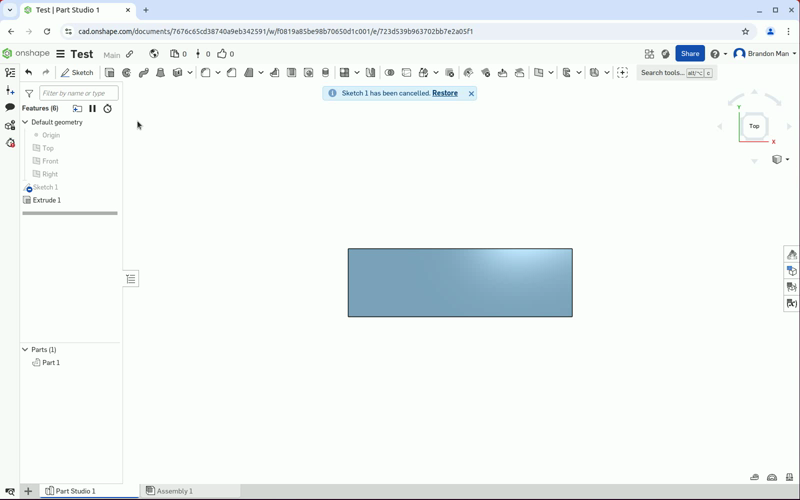
key(shift+h)
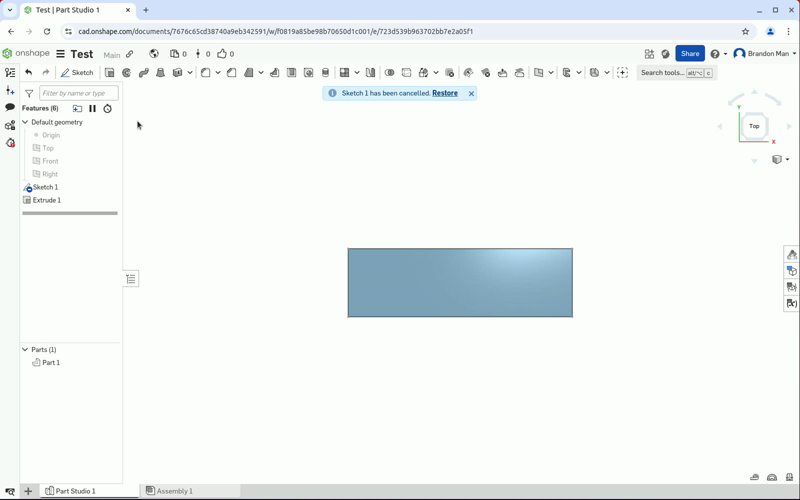
key(shift+h)
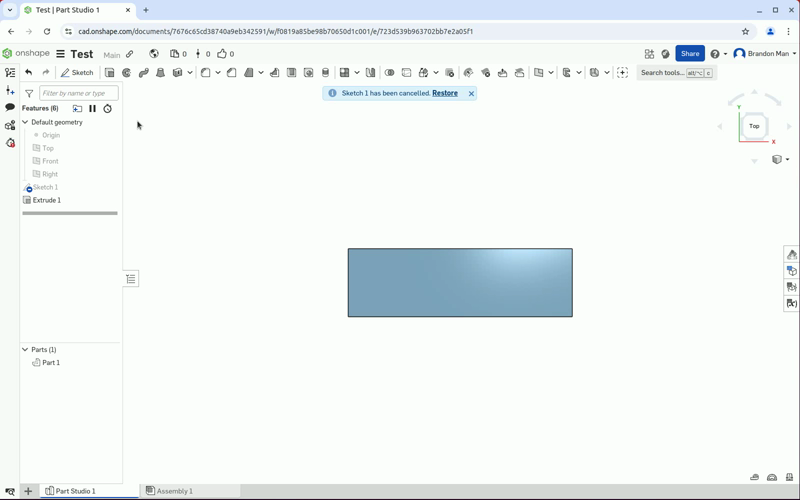
mouse_move(73, 189)
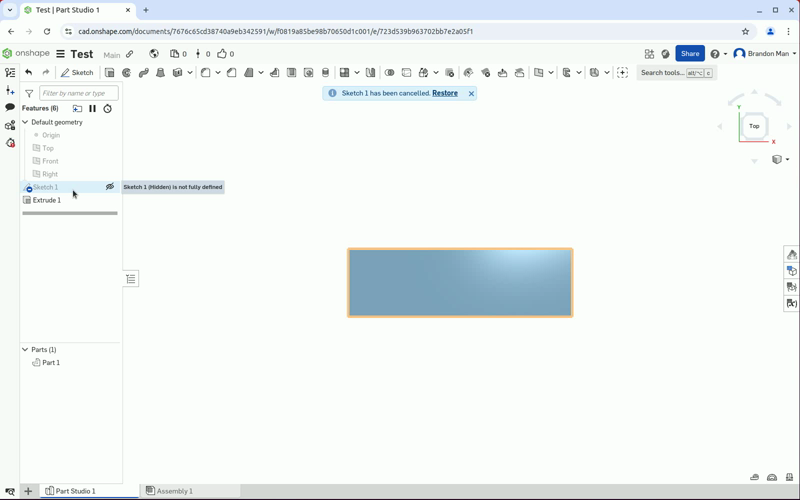
click(73, 189)
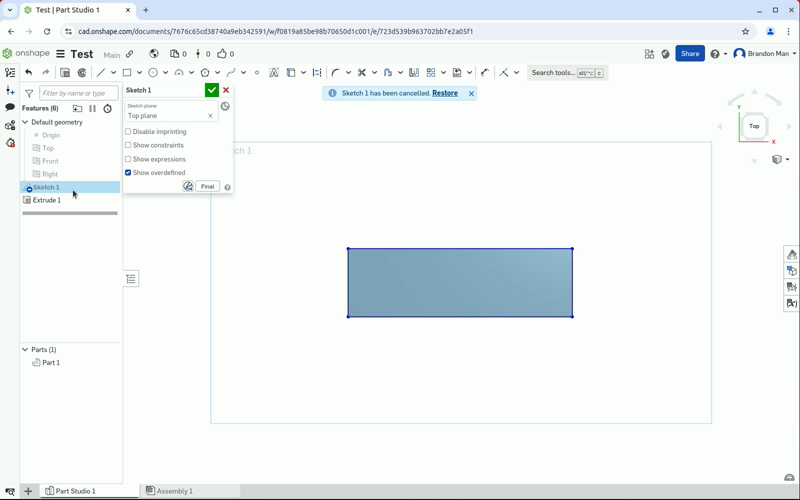
mouse_move(229, 92)
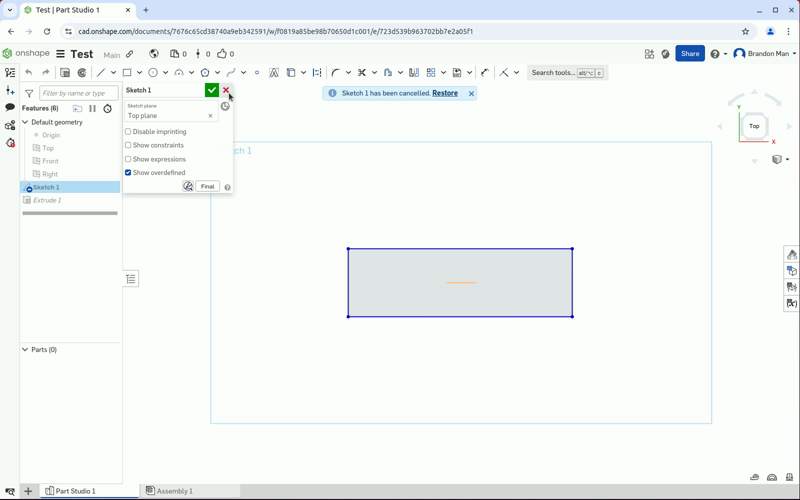
click(229, 92)
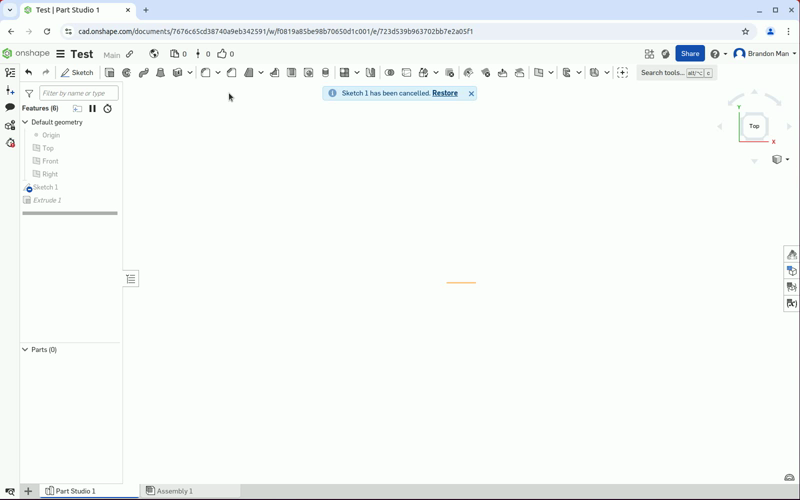
mouse_move(73, 352)
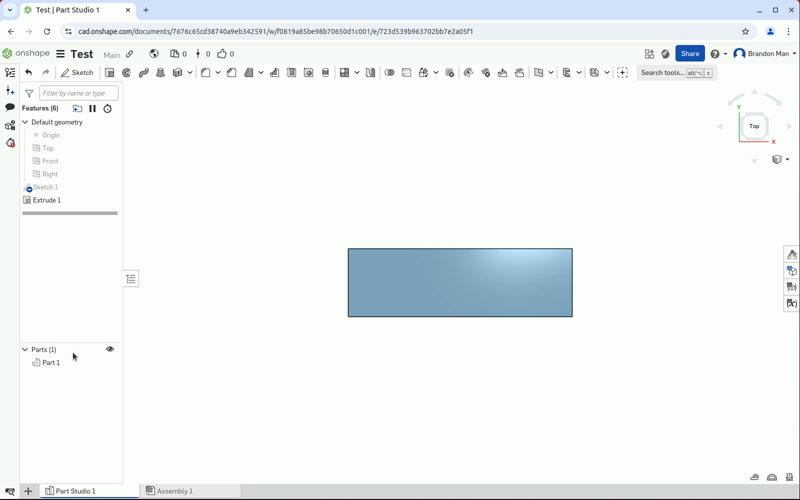
key(y)
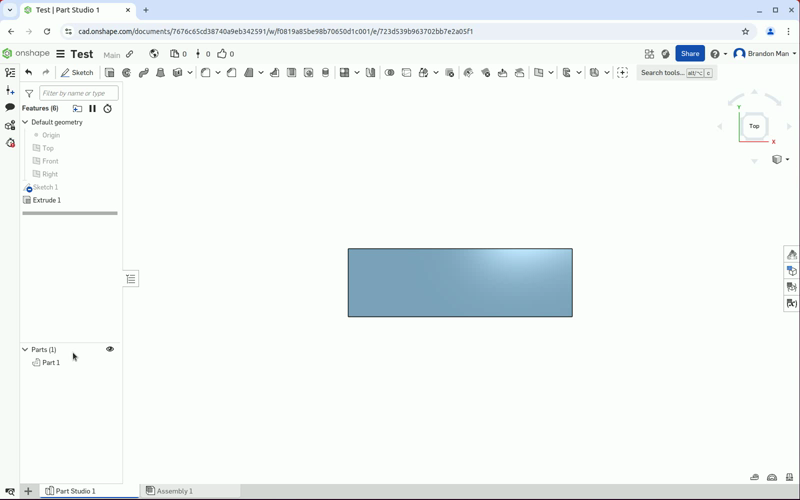
key(shift+p)
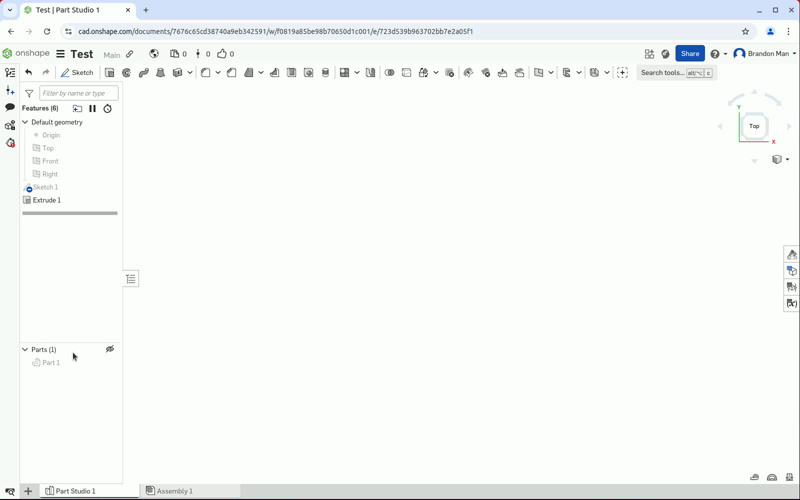
key(space)
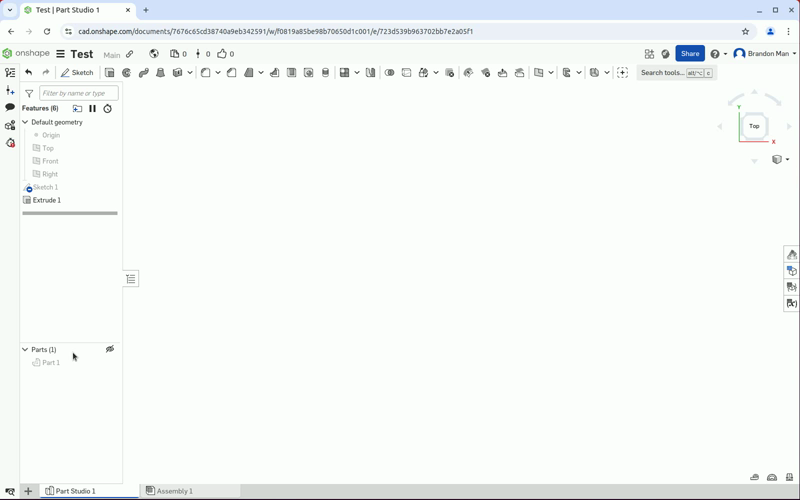
key_down(shift)
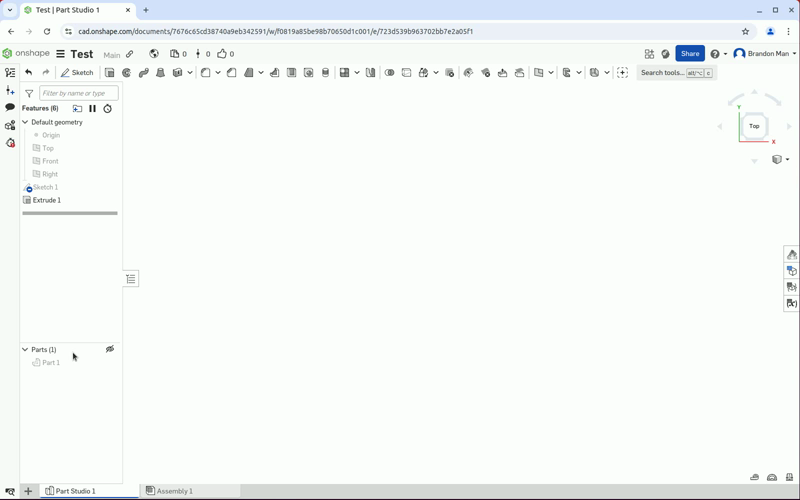
key(up)
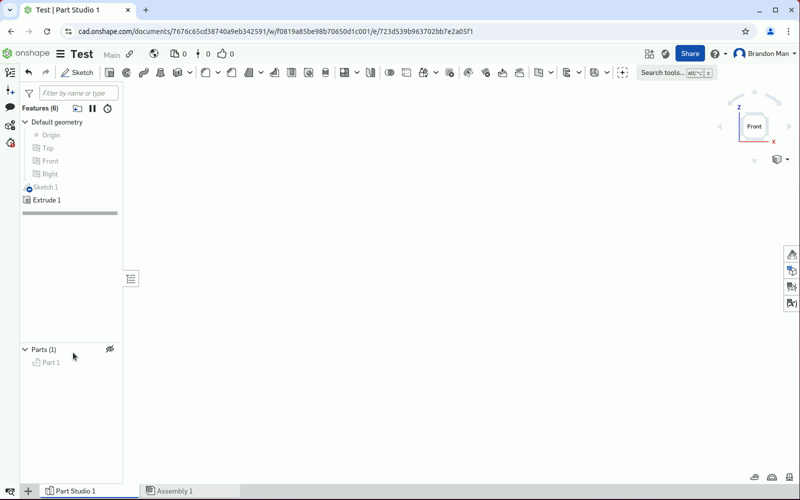
key_up(shift)
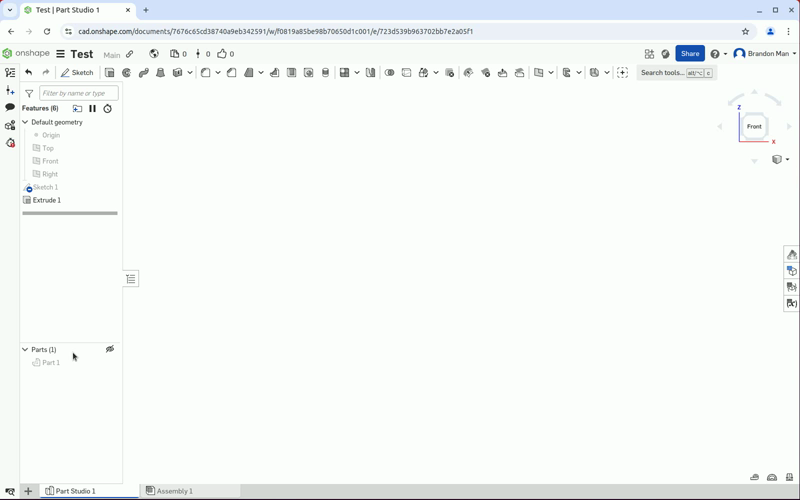
mouse_move(73, 352)
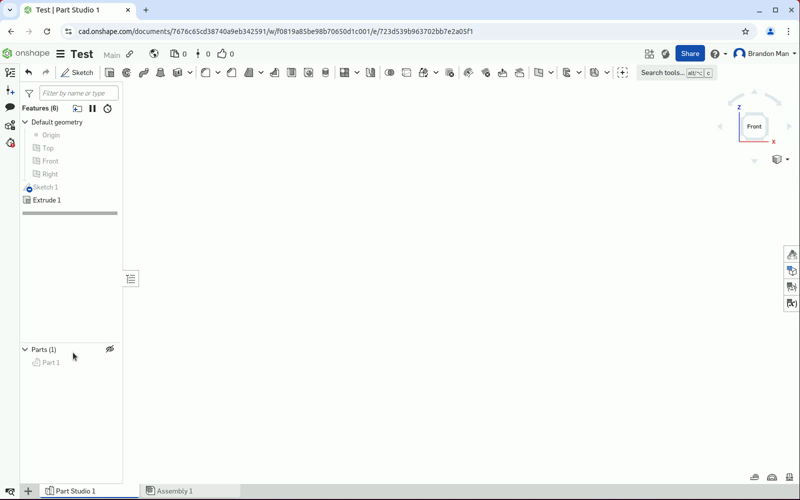
key(shift+y)
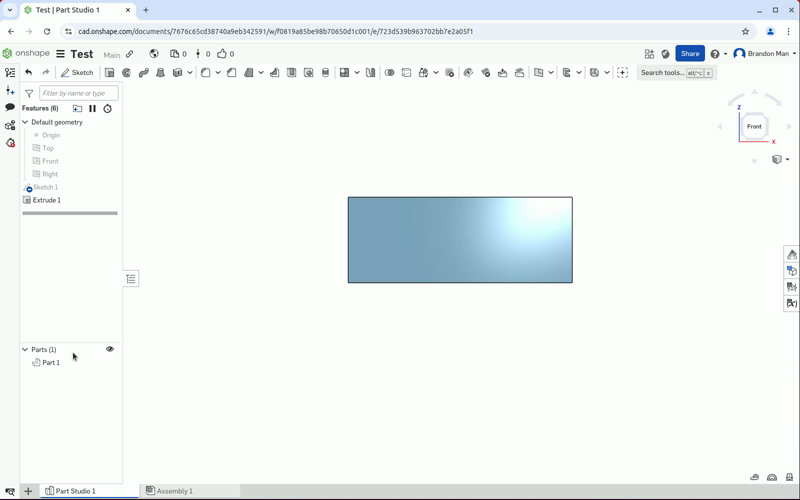
mouse_move(541, 75)
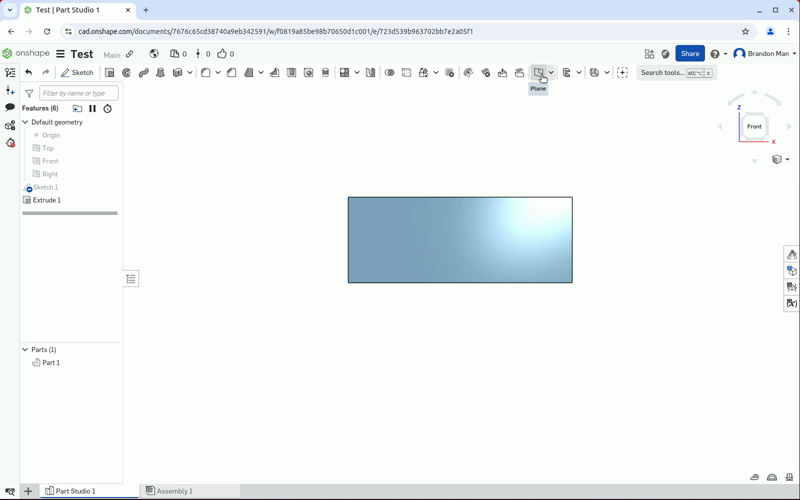
click(541, 75)
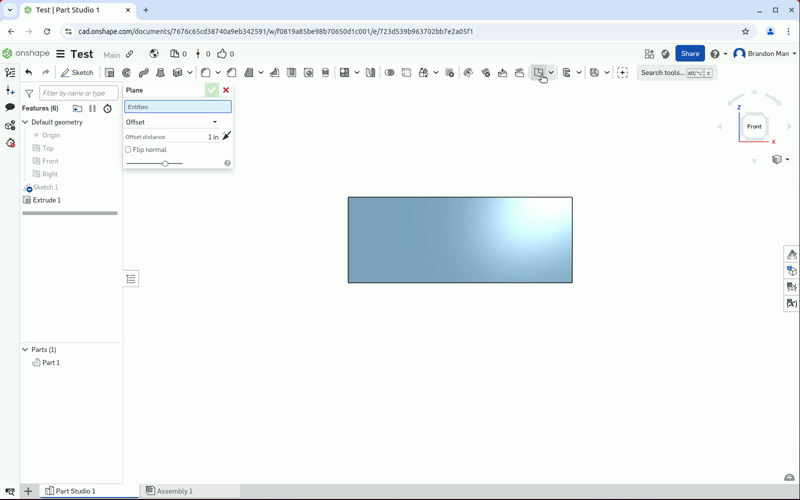
mouse_move(73, 163)
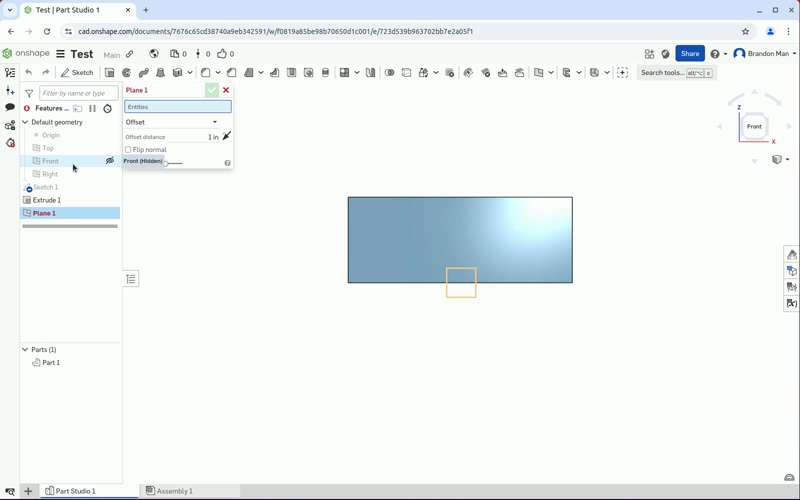
click(73, 163)
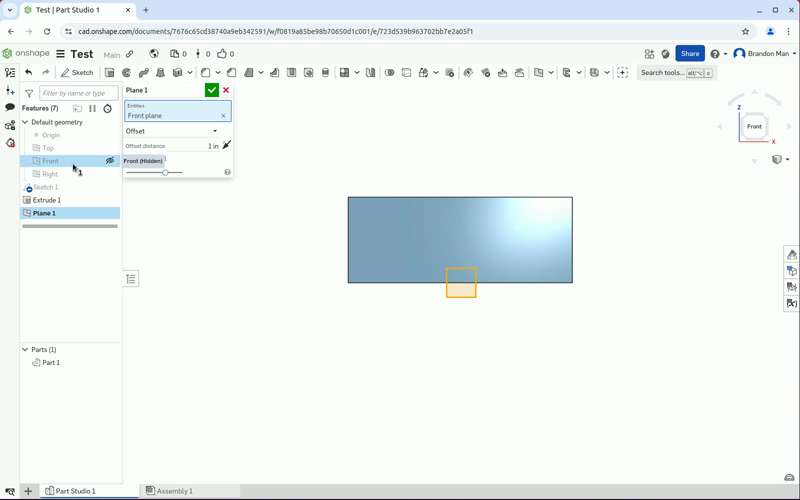
key(tab, 2)
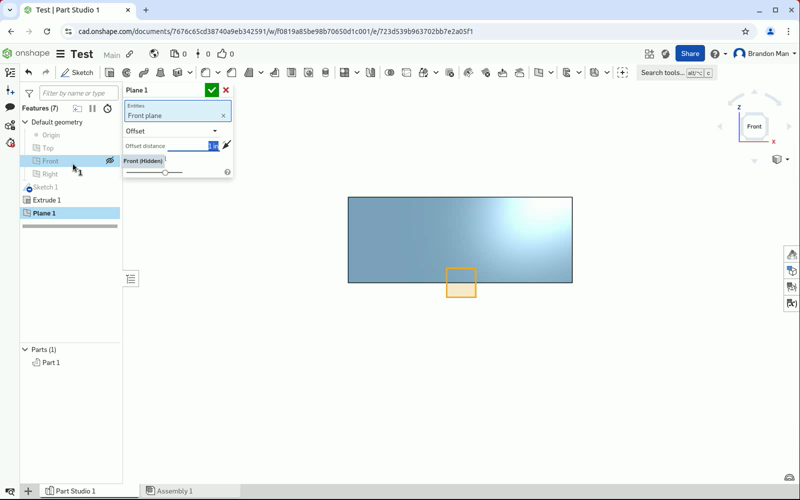
text(6.994)
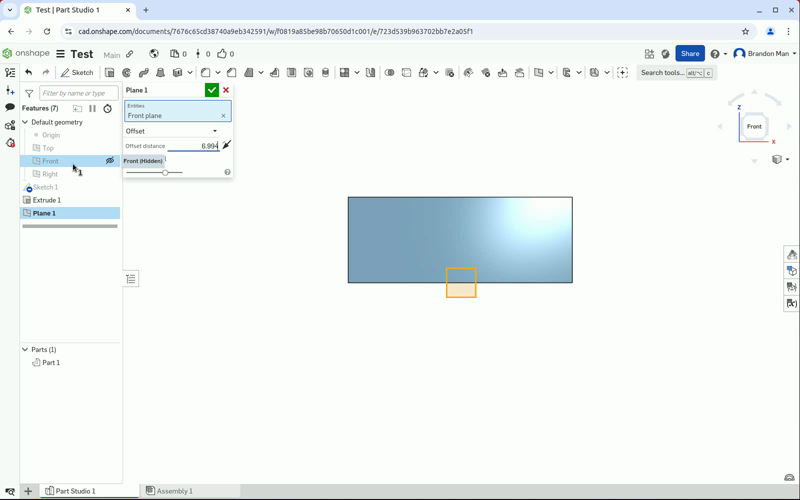
key(enter, 2)
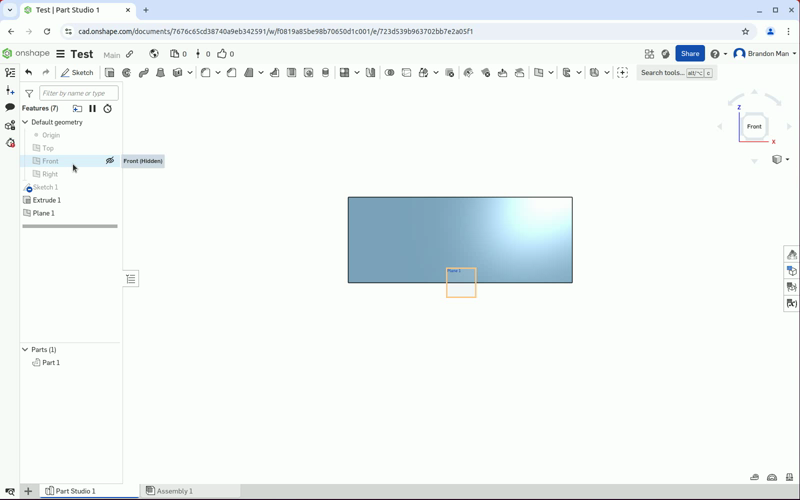
key(shift+s)
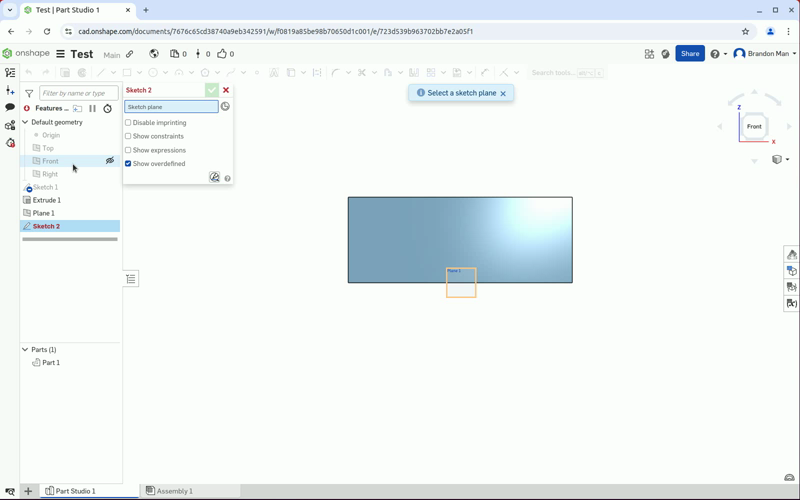
mouse_move(73, 215)
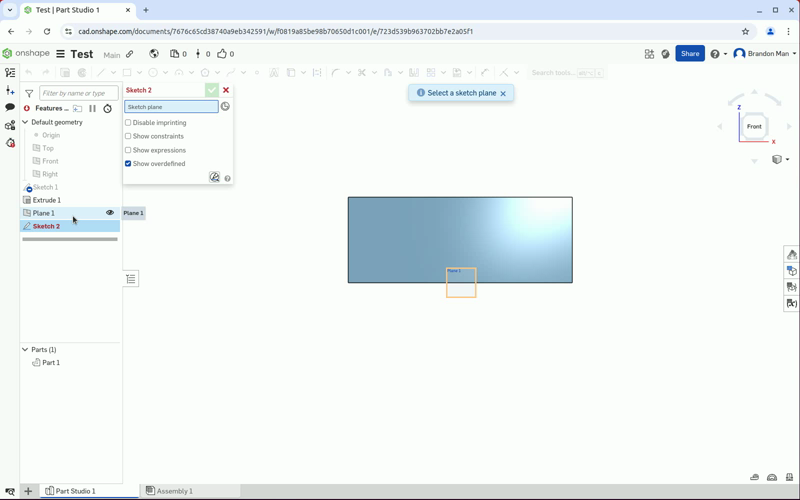
click(73, 215)
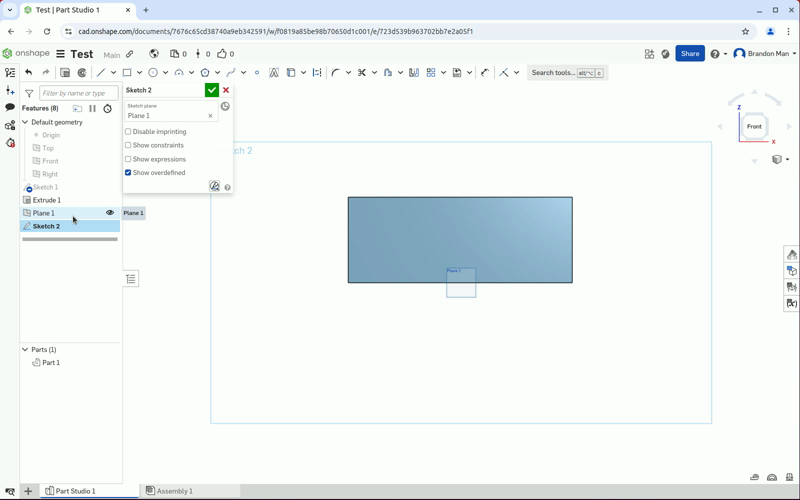
mouse_move(73, 352)
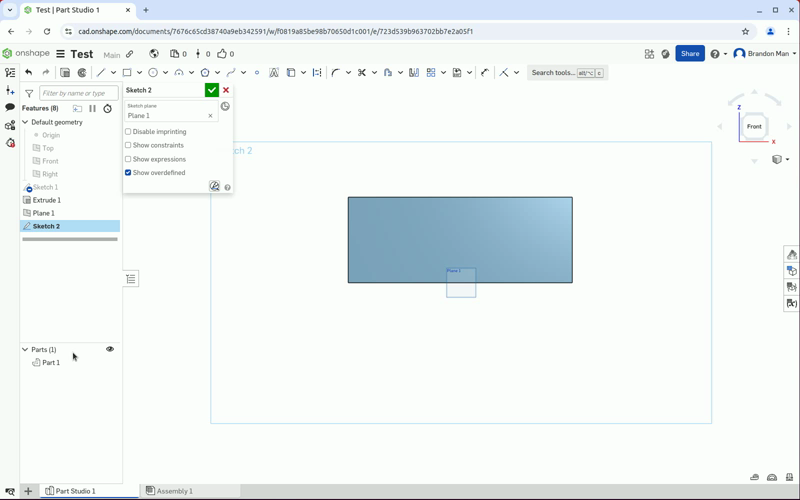
key(y)
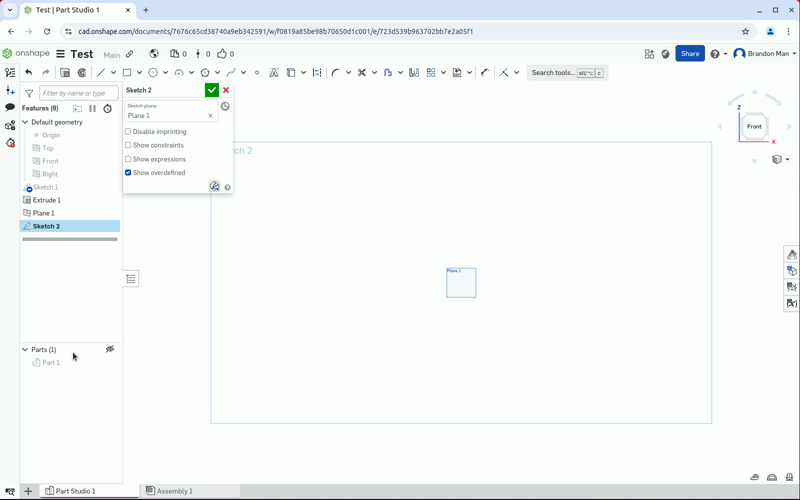
key(l)
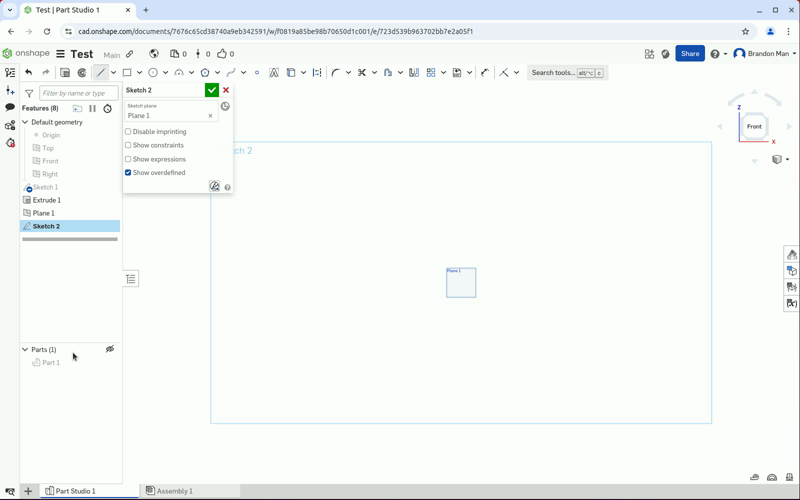
key_down(shift)
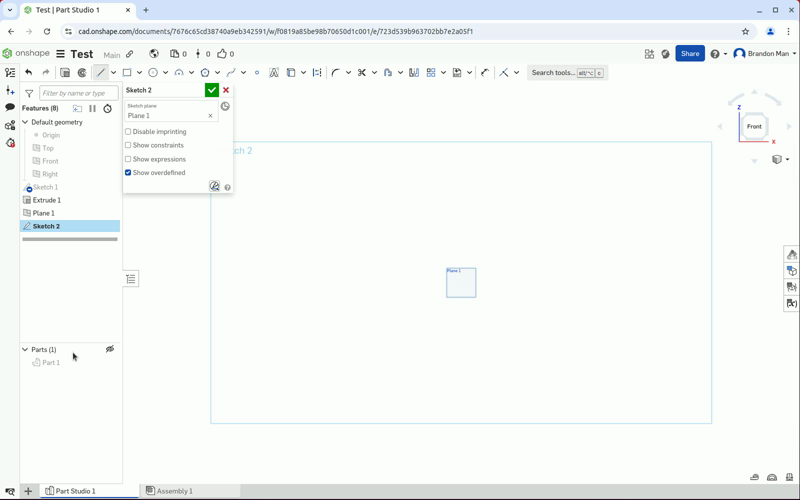
mouse_move(399, 197)
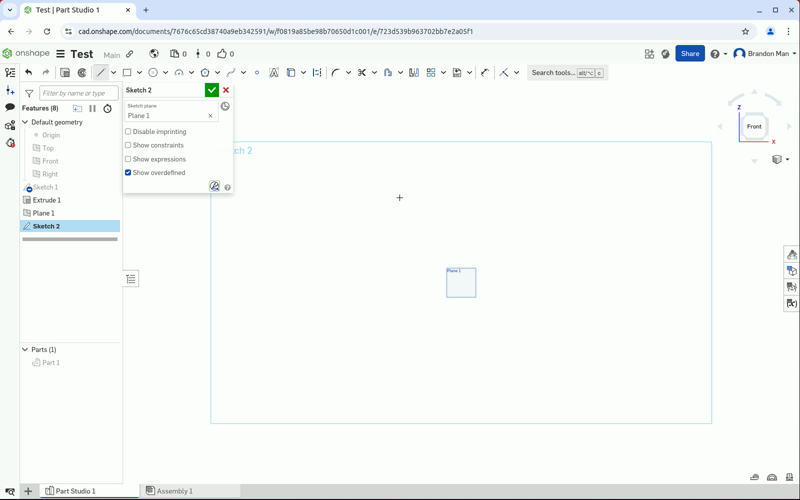
click(399, 197)
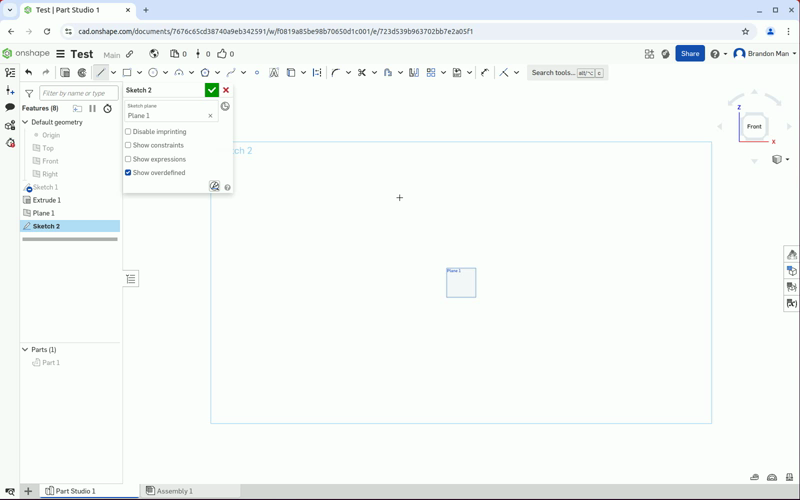
key_up(shift)
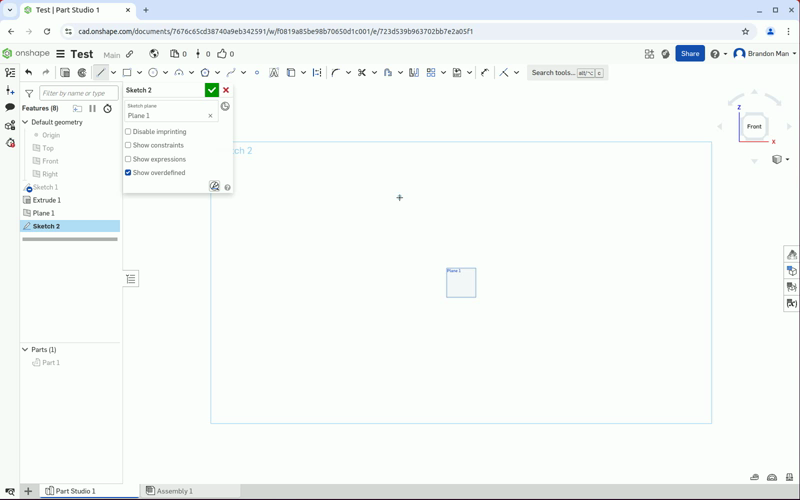
key_down(shift)
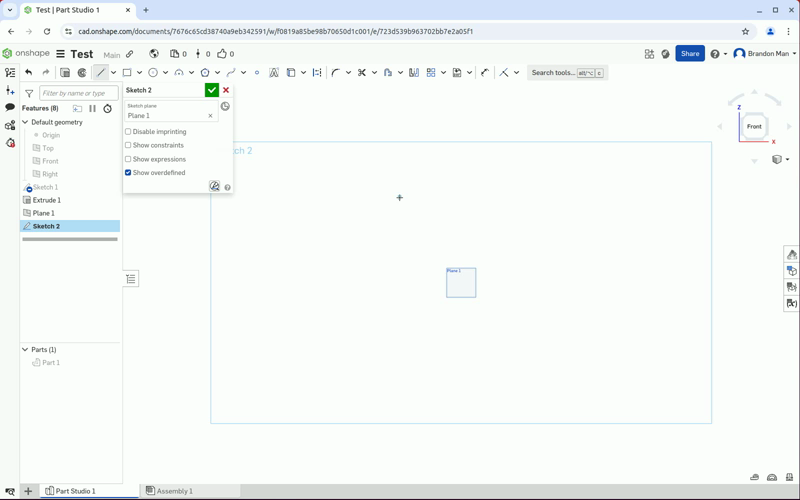
mouse_move(522, 197)
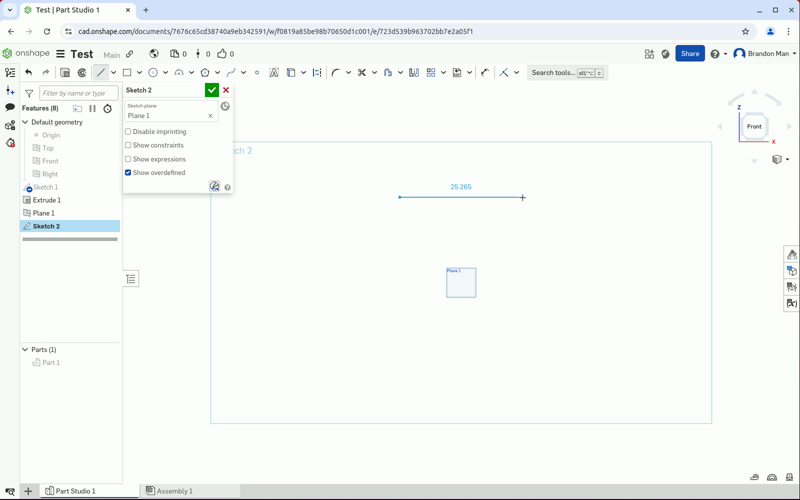
click(522, 197)
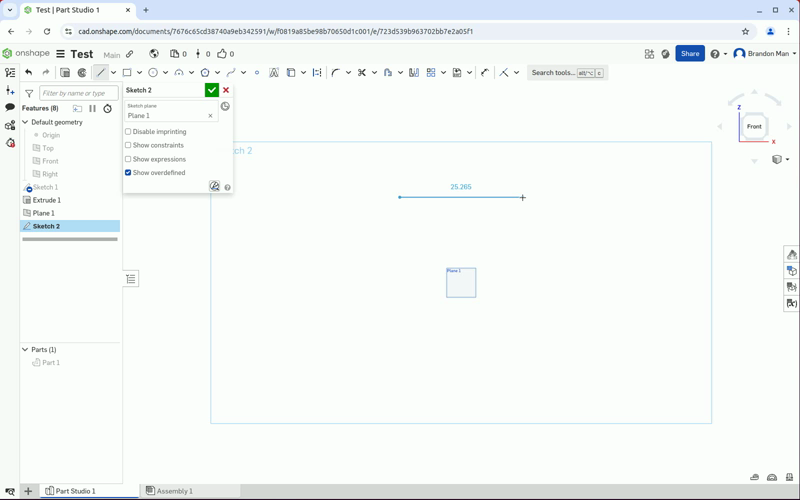
key_up(shift)
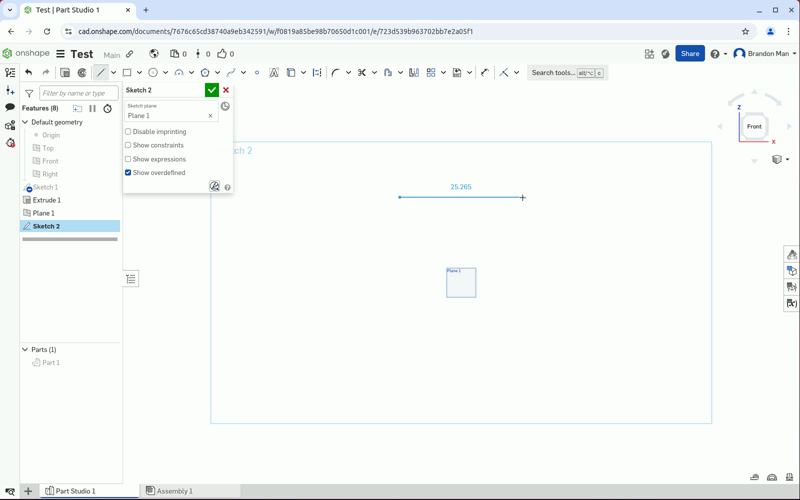
key(esc)
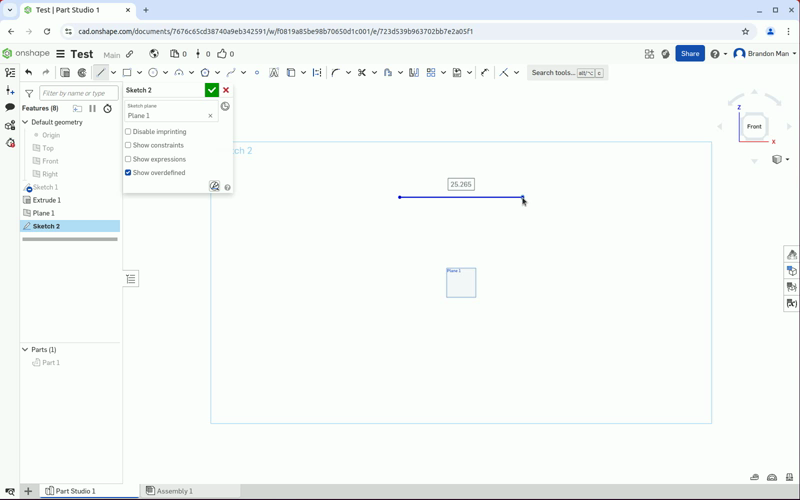
key(a)
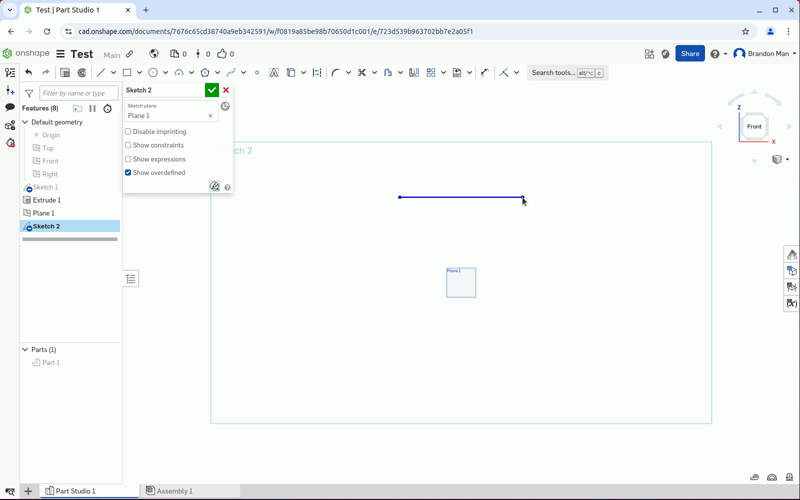
mouse_move(522, 197)
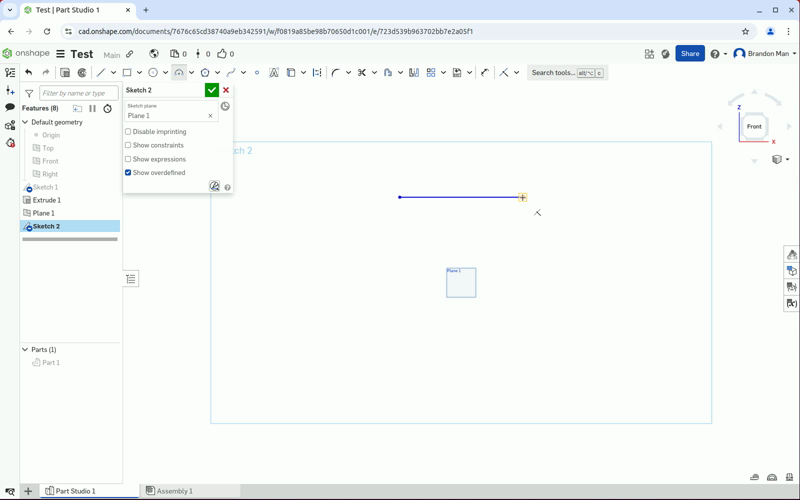
click(522, 197)
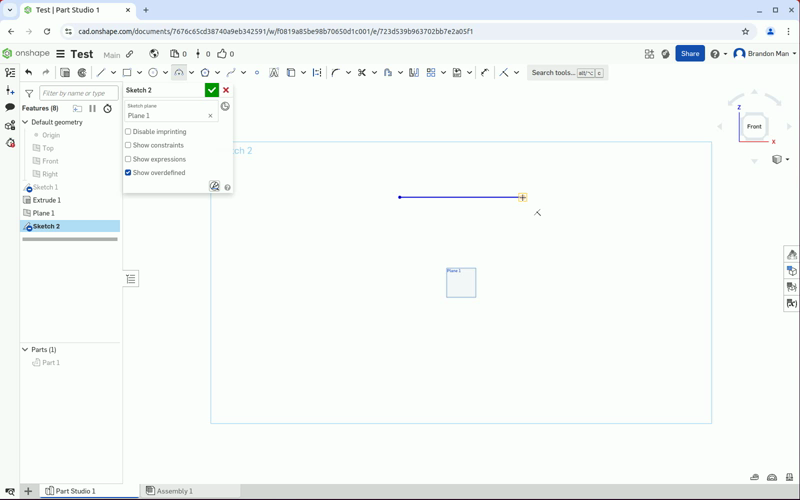
mouse_move(399, 197)
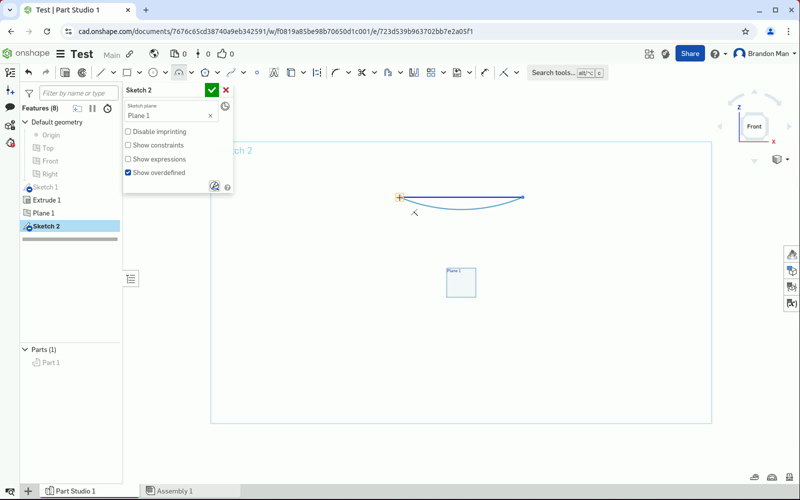
click(399, 197)
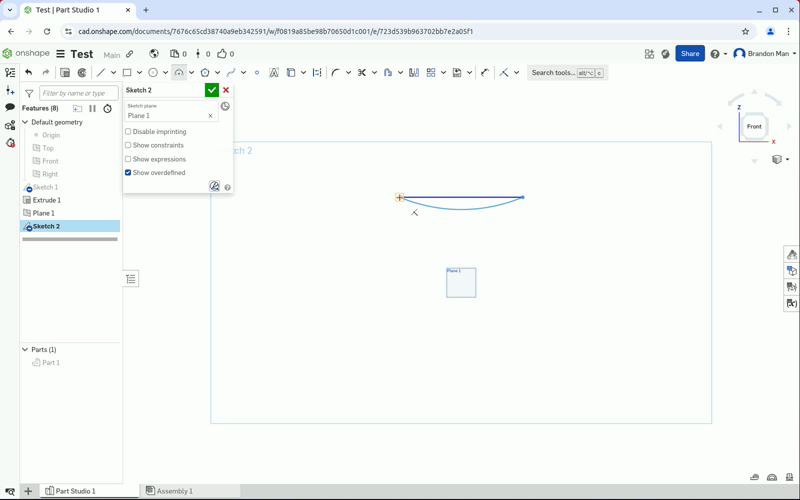
key_down(shift)
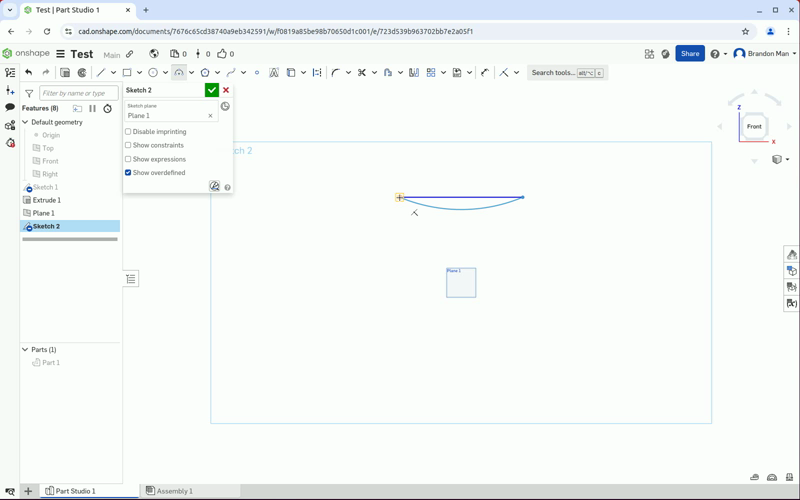
mouse_move(461, 135)
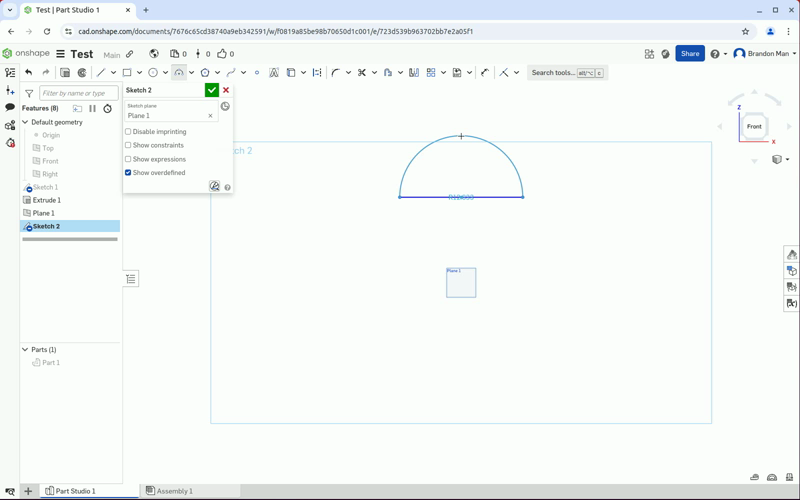
click(461, 135)
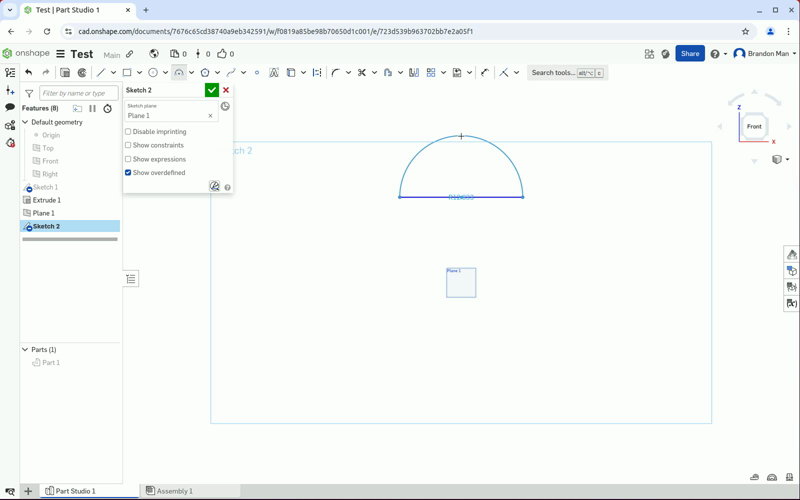
key_up(shift)
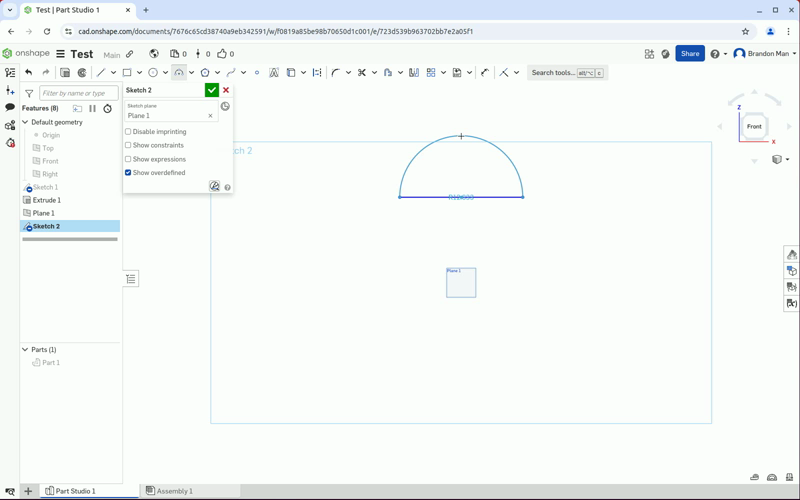
key(esc)
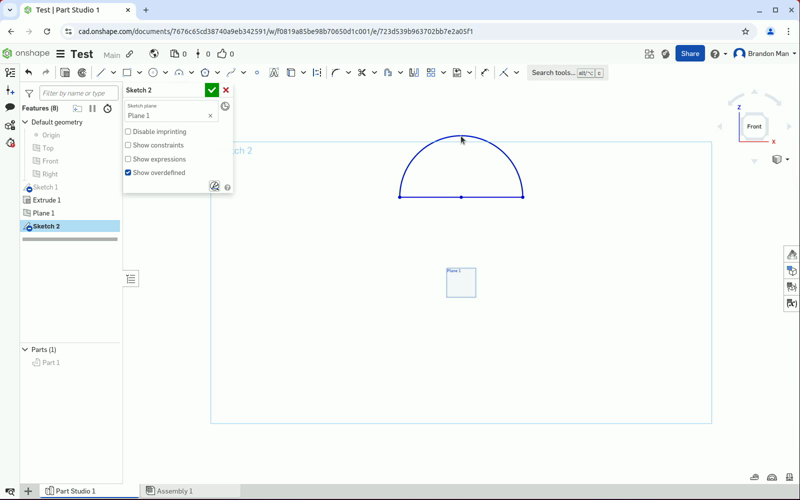
mouse_move(432, 188)
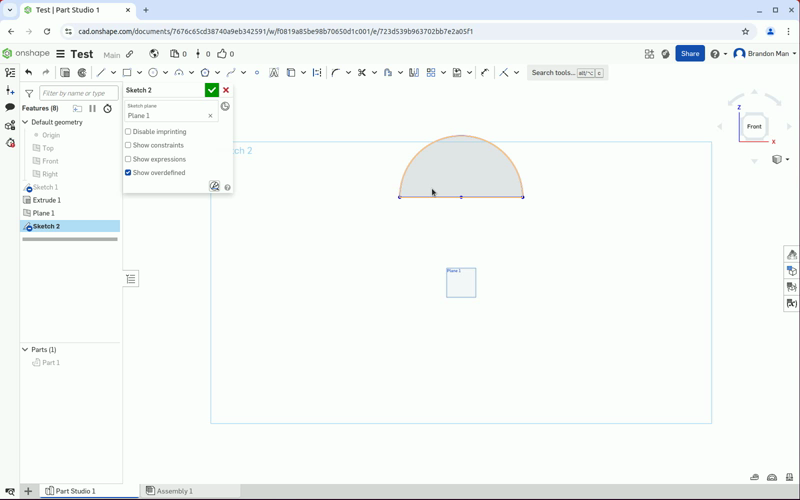
scroll(6)
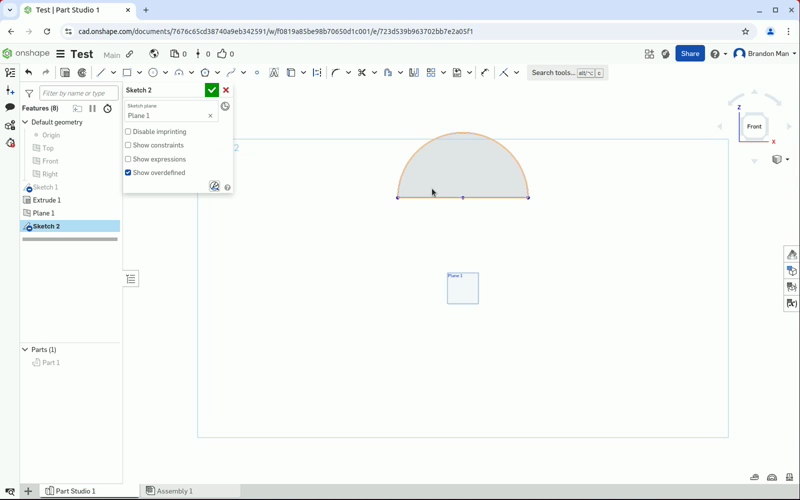
scroll(6)
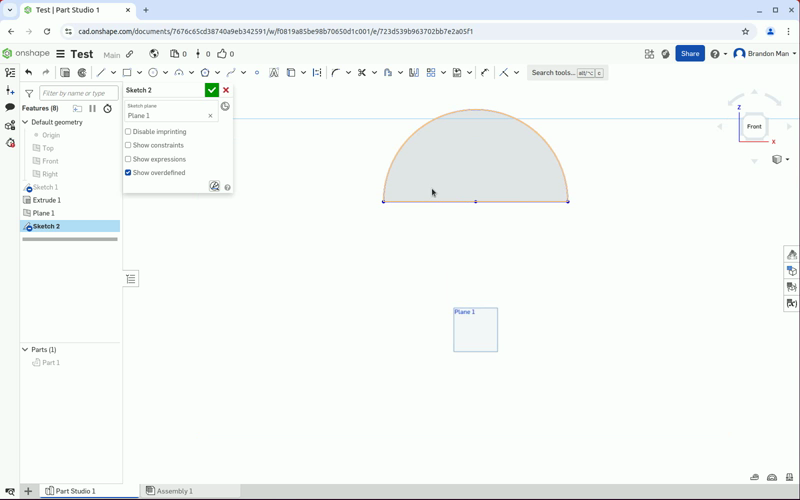
scroll(6)
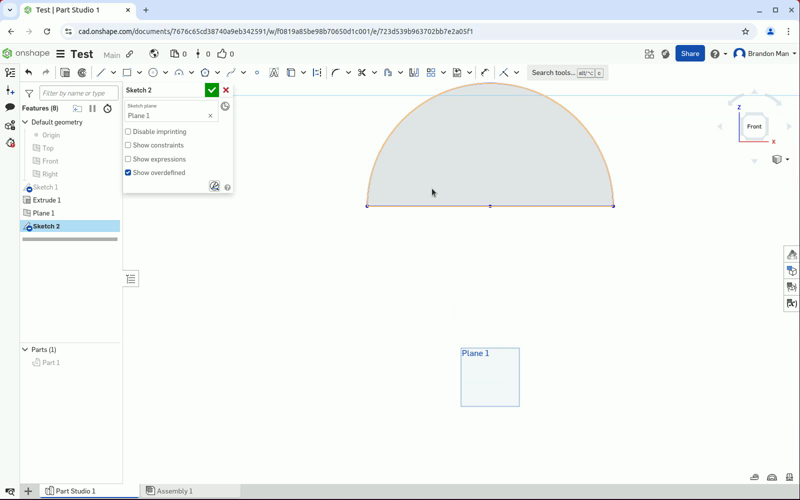
scroll(6)
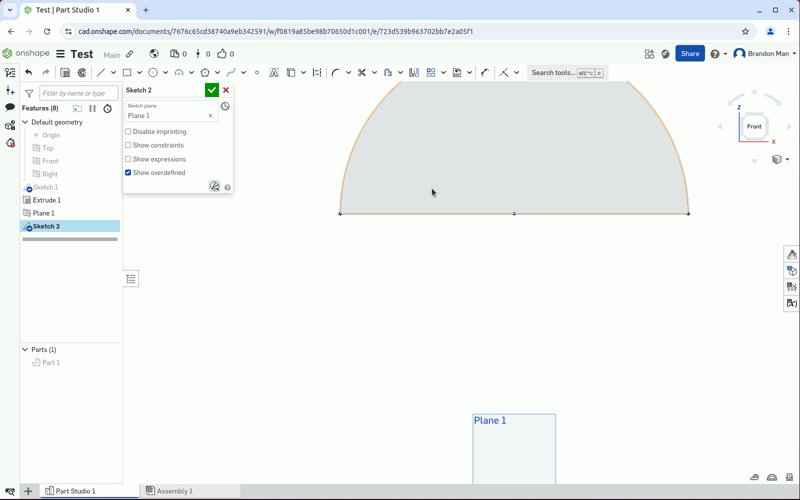
scroll(6)
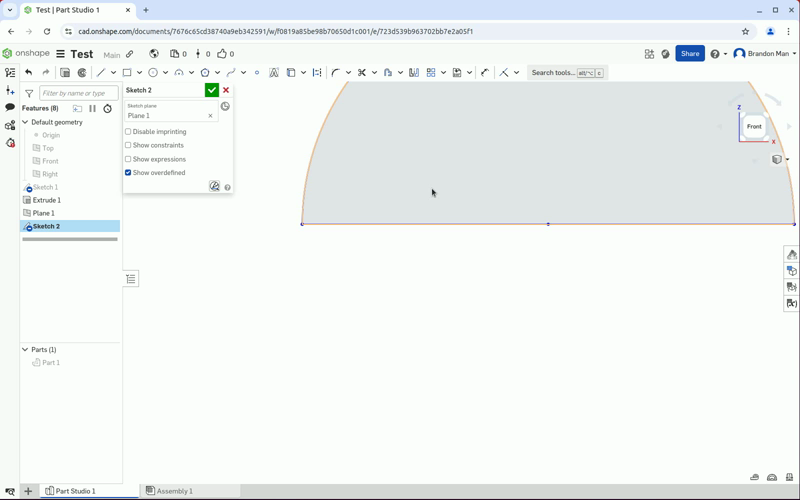
scroll(6)
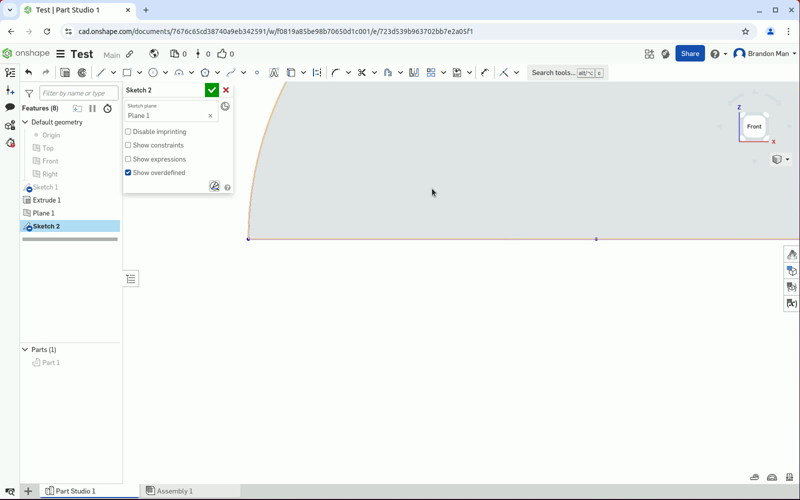
scroll(6)
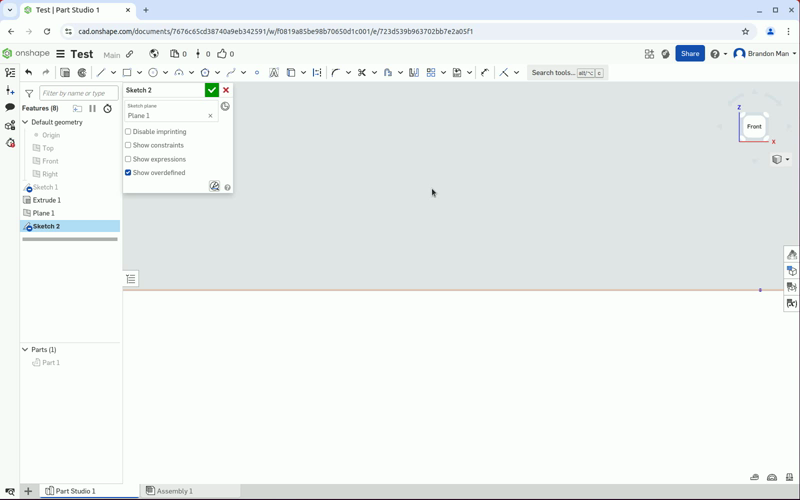
click(432, 188)
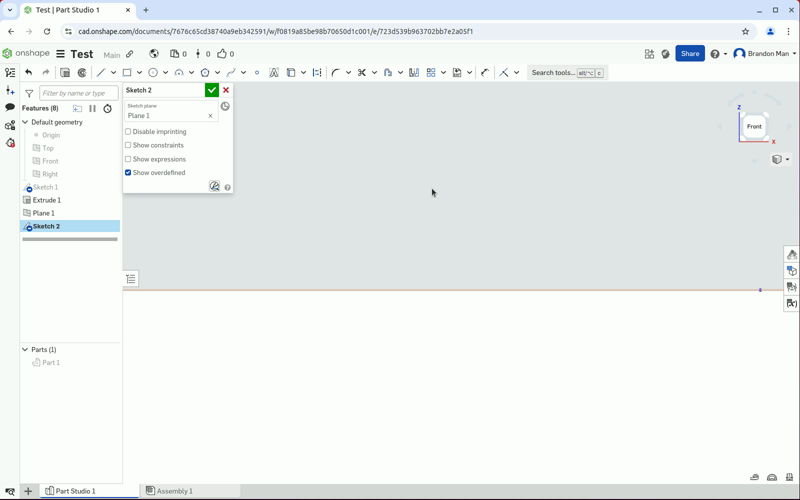
scroll(-6)
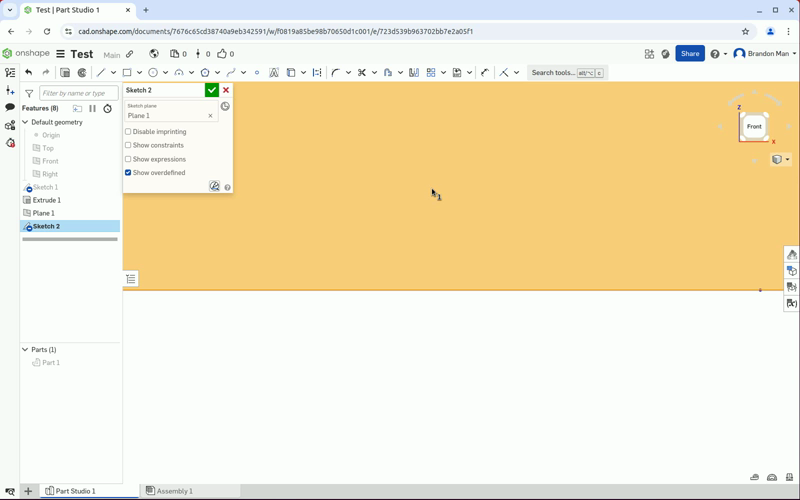
scroll(-6)
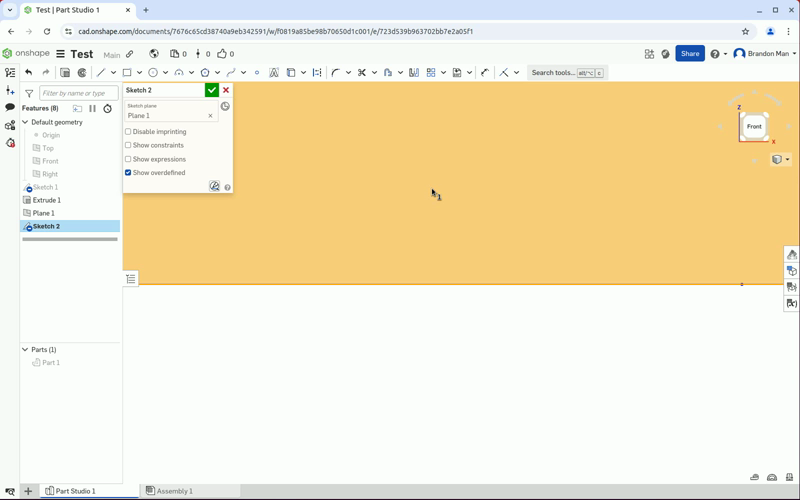
scroll(-6)
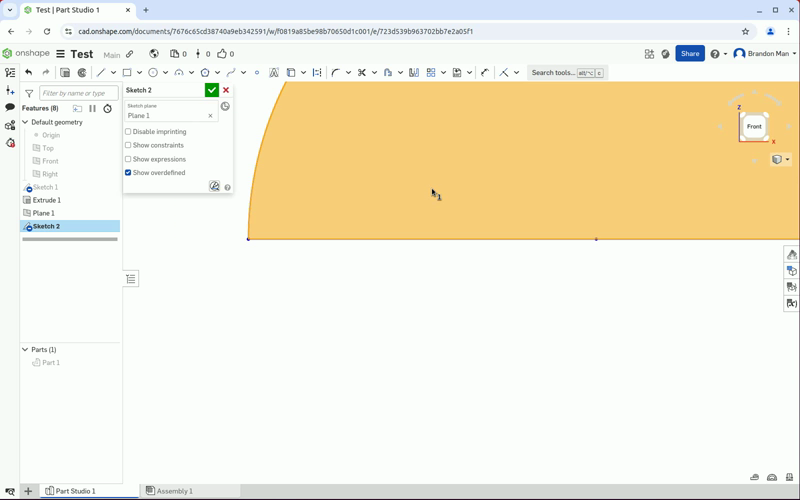
scroll(-6)
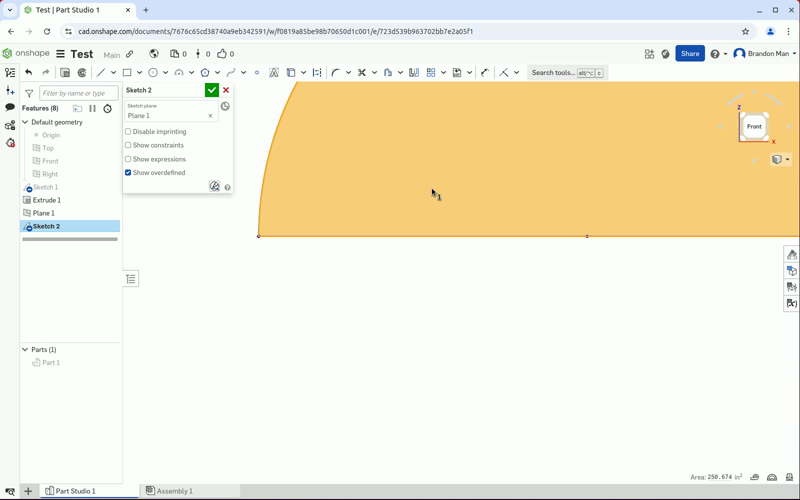
scroll(-6)
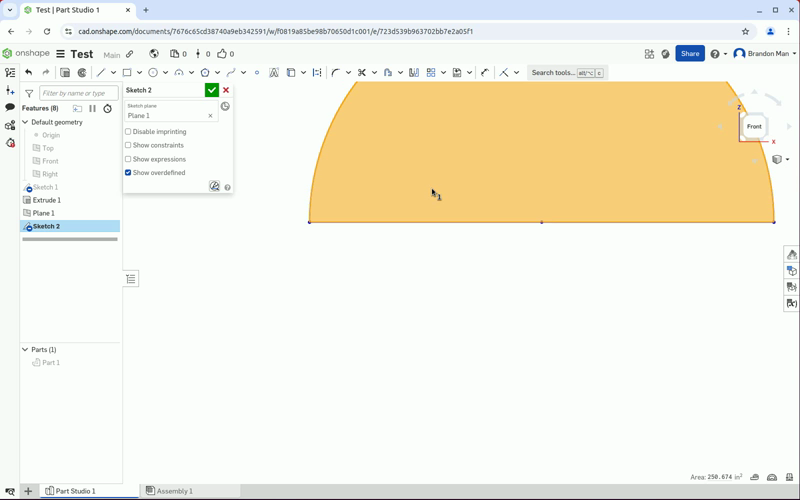
scroll(-6)
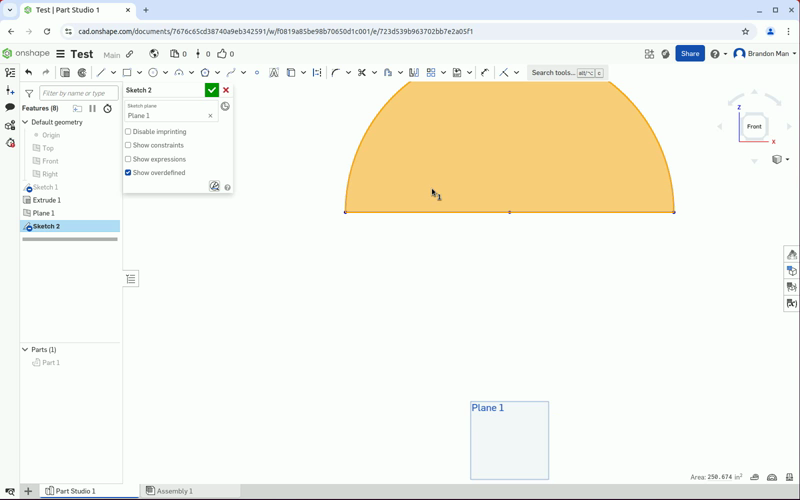
scroll(-6)
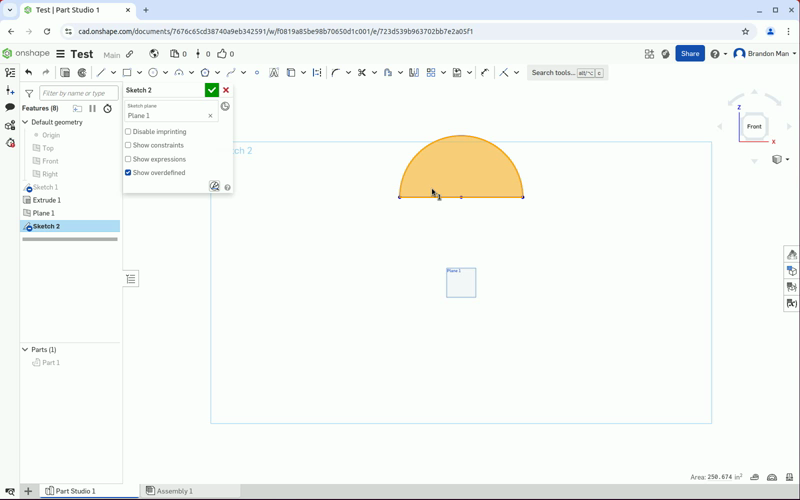
mouse_move(73, 352)
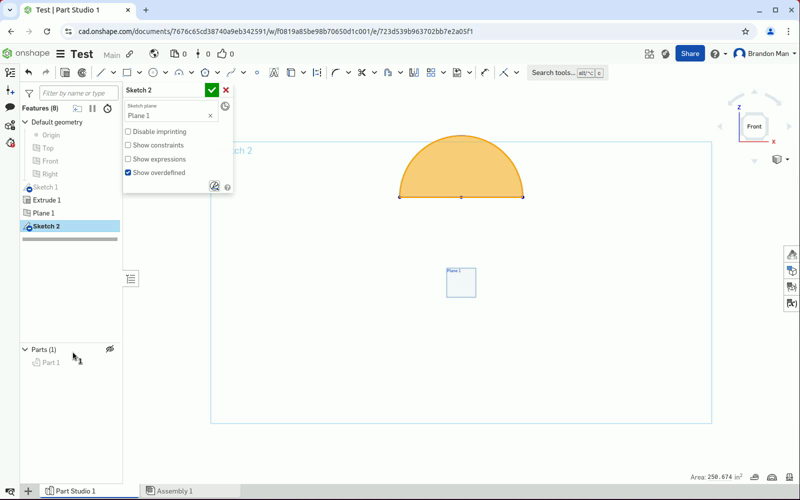
key(shift+y)
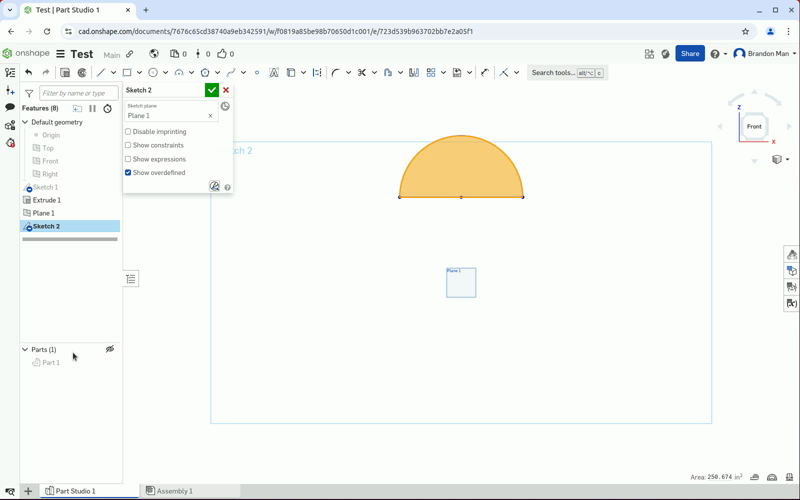
key(shift+e)
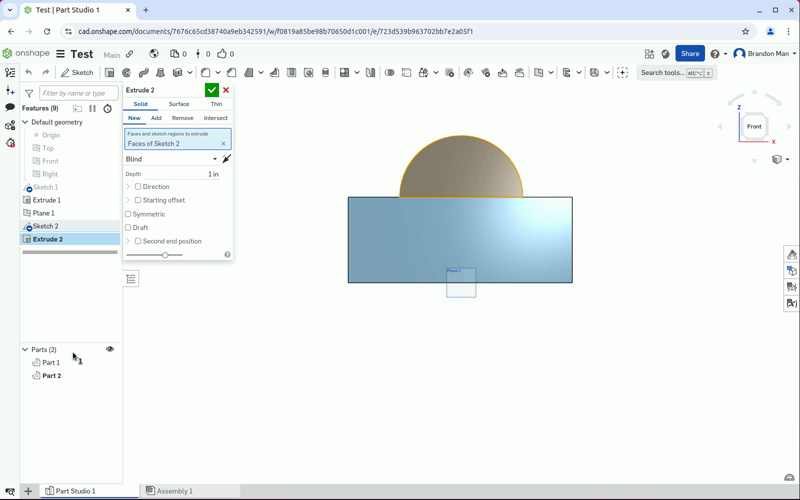
mouse_move(143, 106)
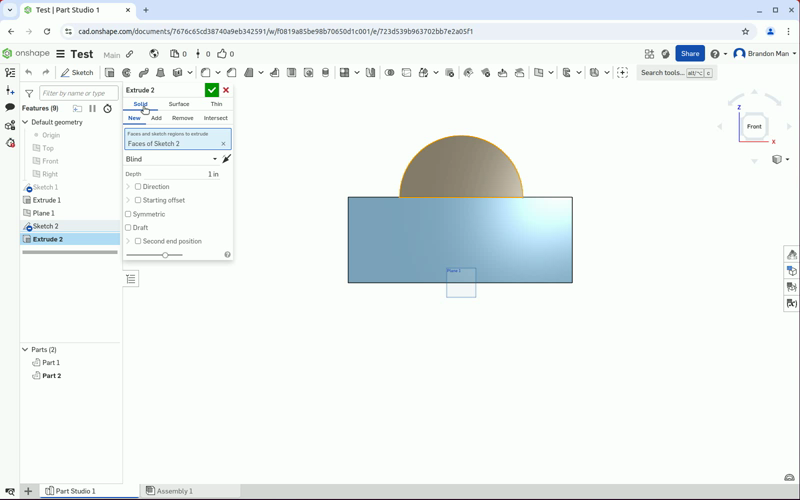
click(143, 106)
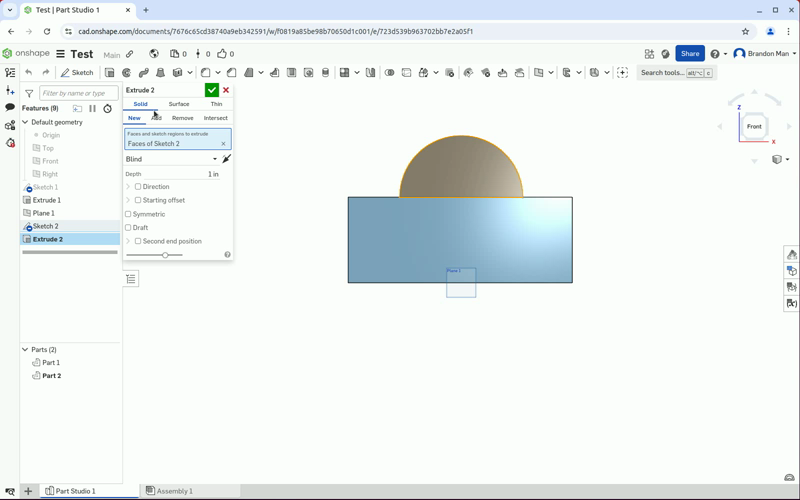
mouse_move(186, 120)
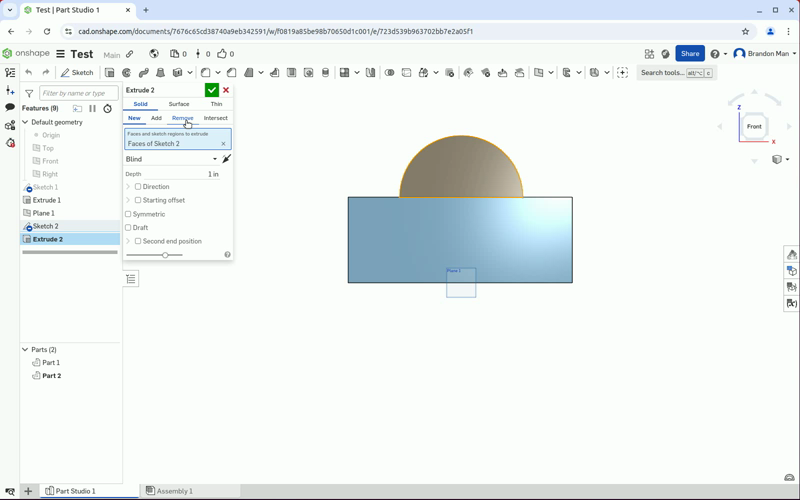
click(186, 120)
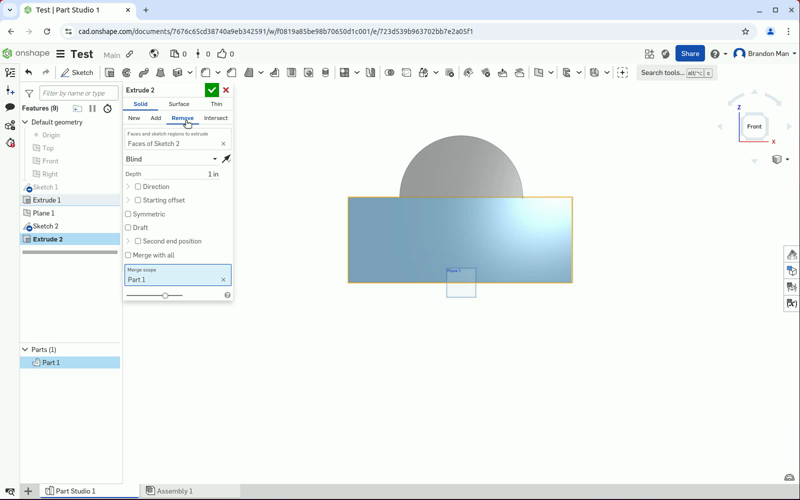
key(tab, 4)
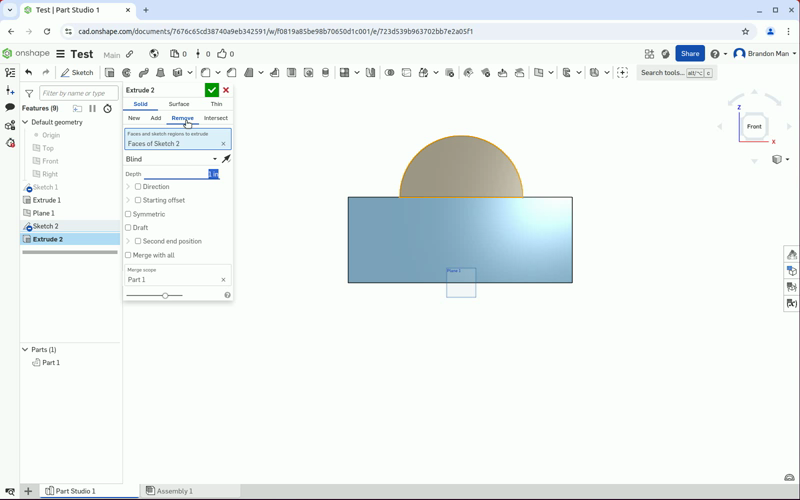
text(13.961)
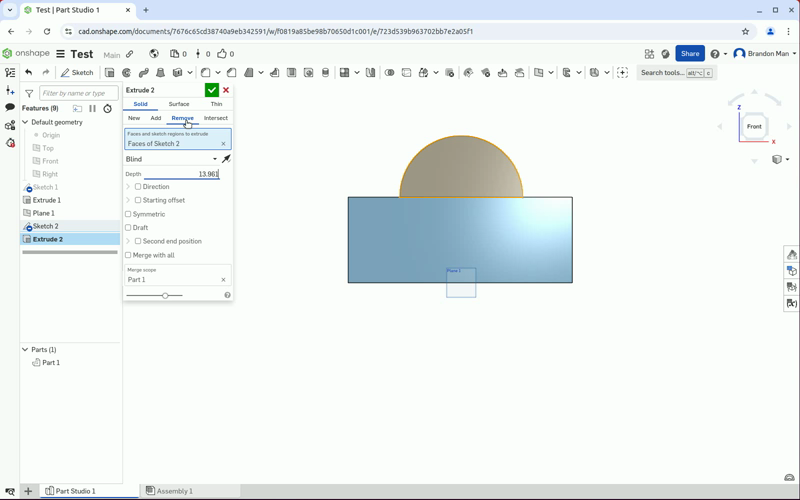
key(tab, 6)
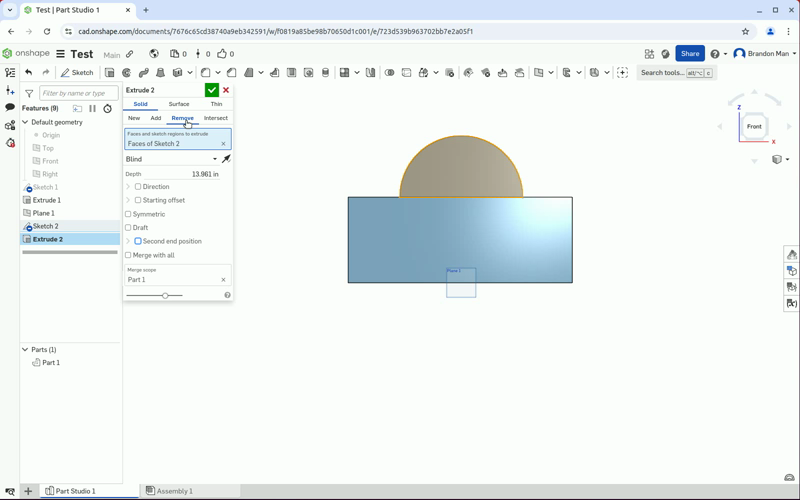
key(space)
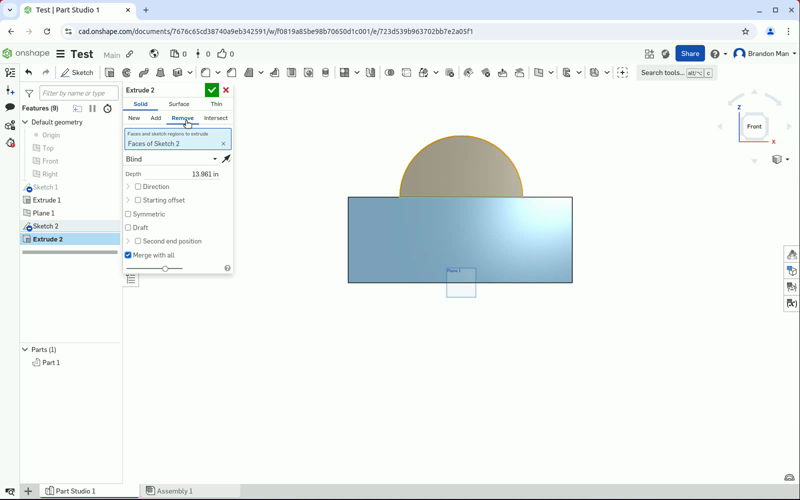
key(enter)
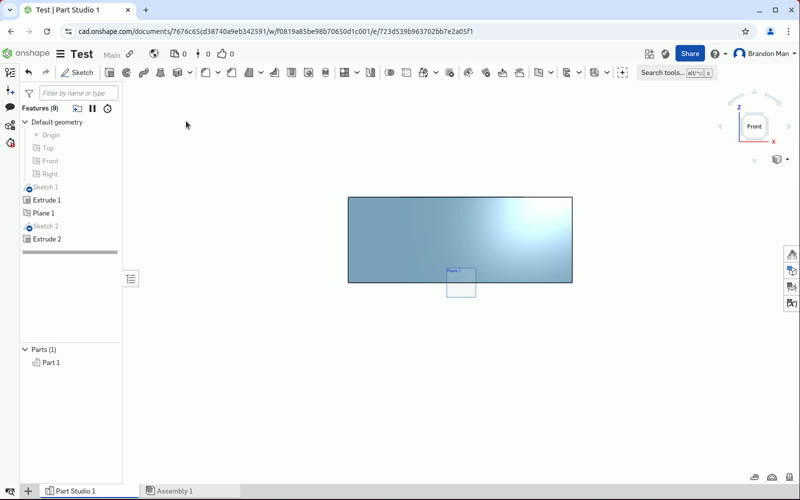
key(shift+h)
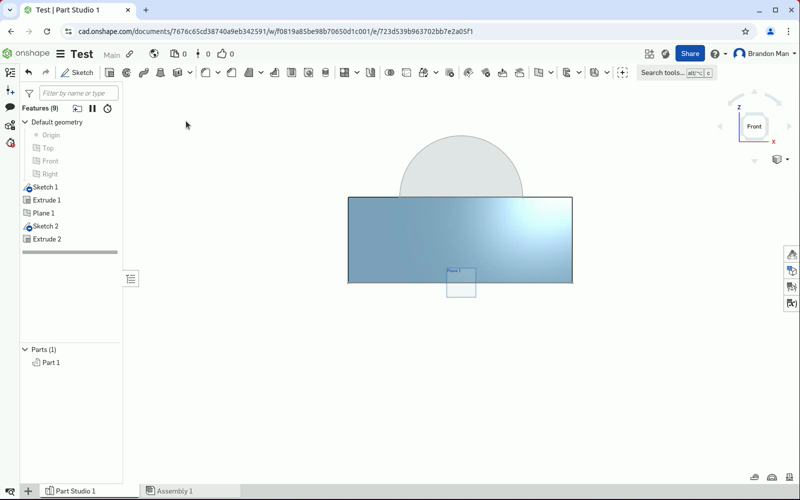
key(shift+h)
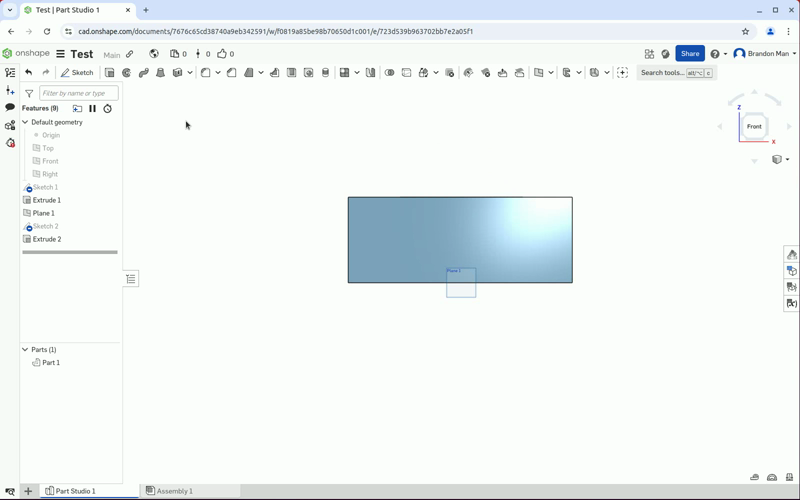
mouse_move(73, 189)
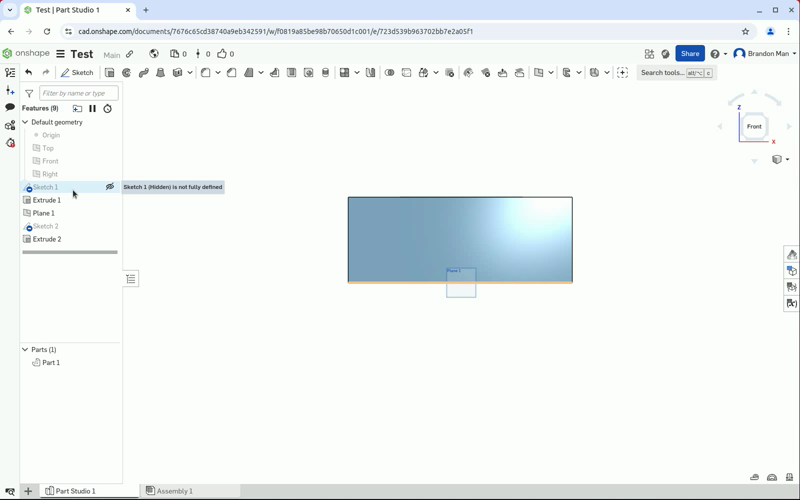
click(73, 189)
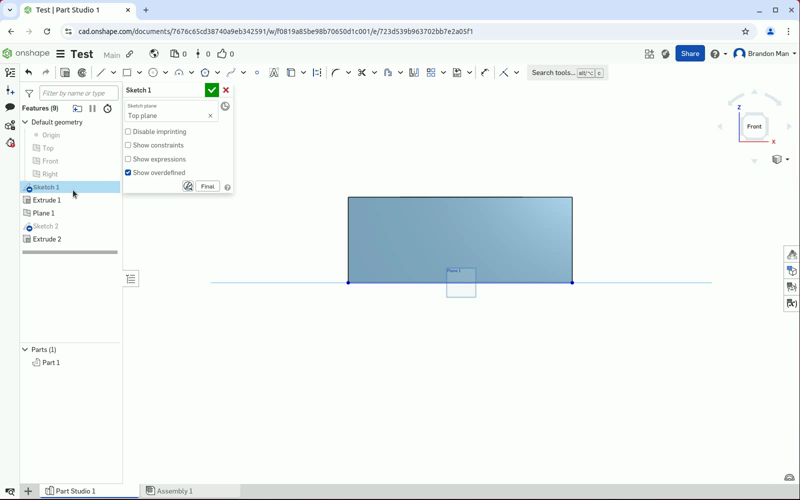
mouse_move(229, 92)
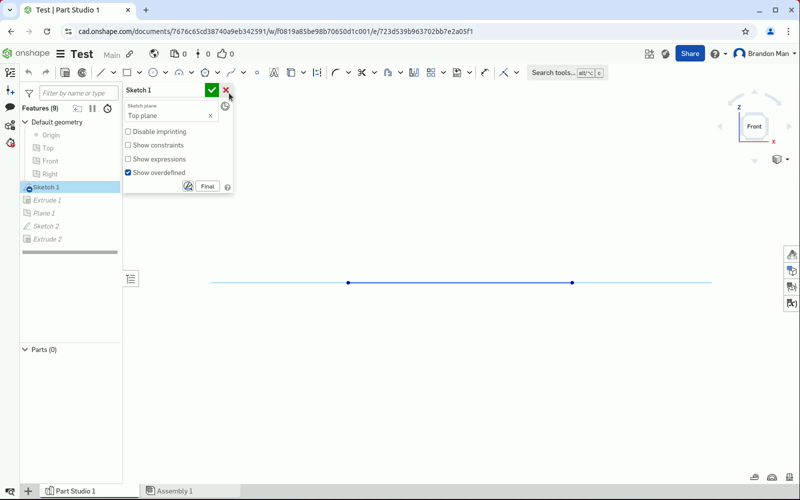
click(229, 92)
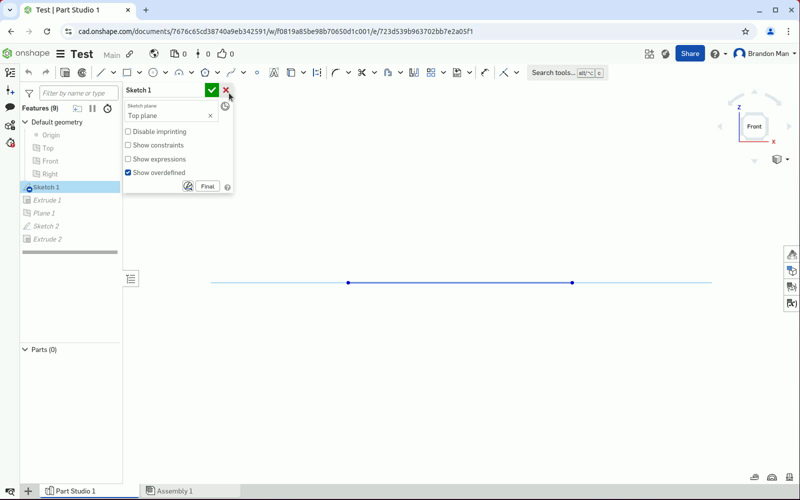
key(shift+s)
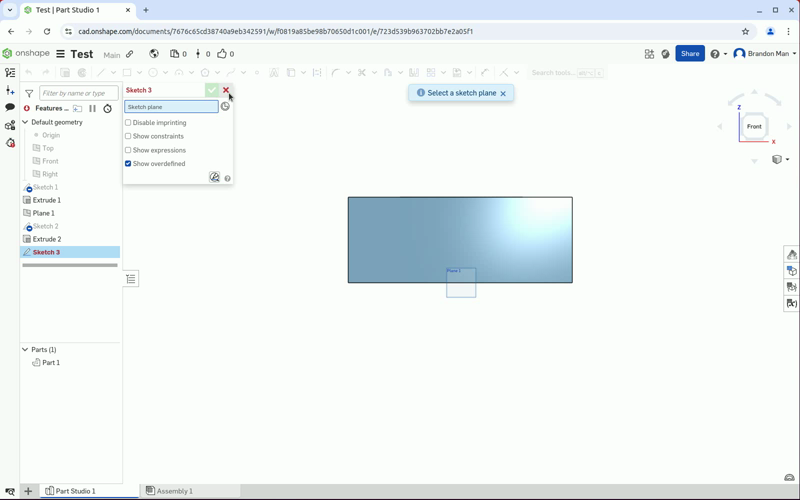
mouse_move(73, 215)
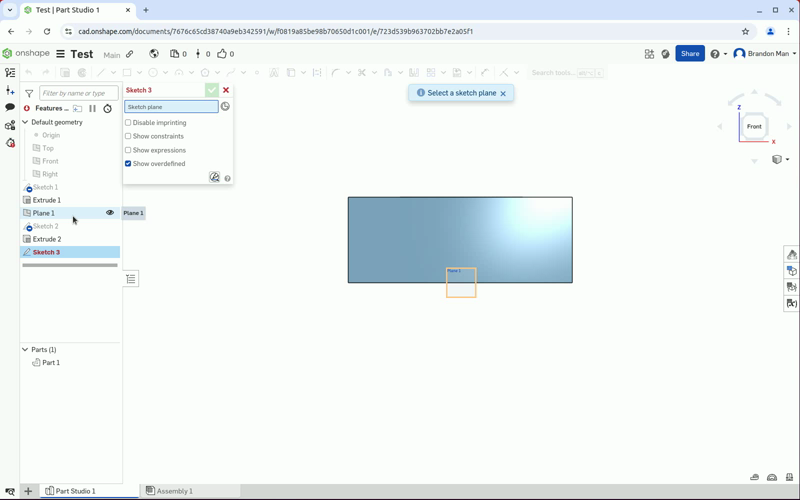
click(73, 215)
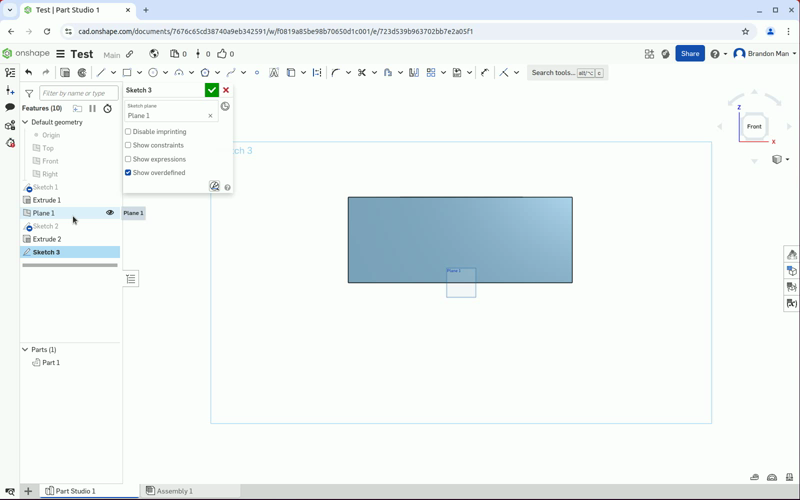
mouse_move(73, 352)
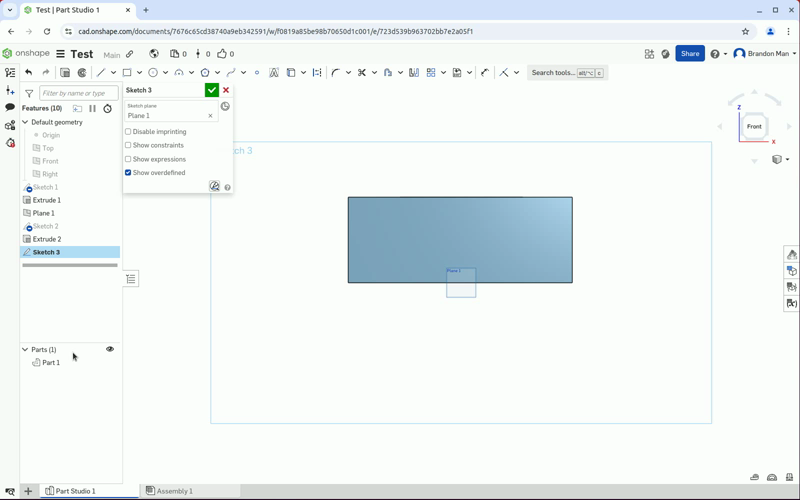
key(y)
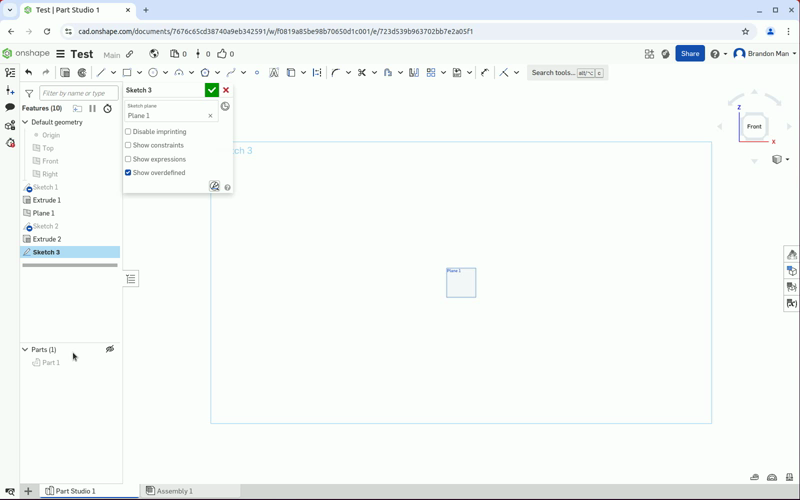
key(a)
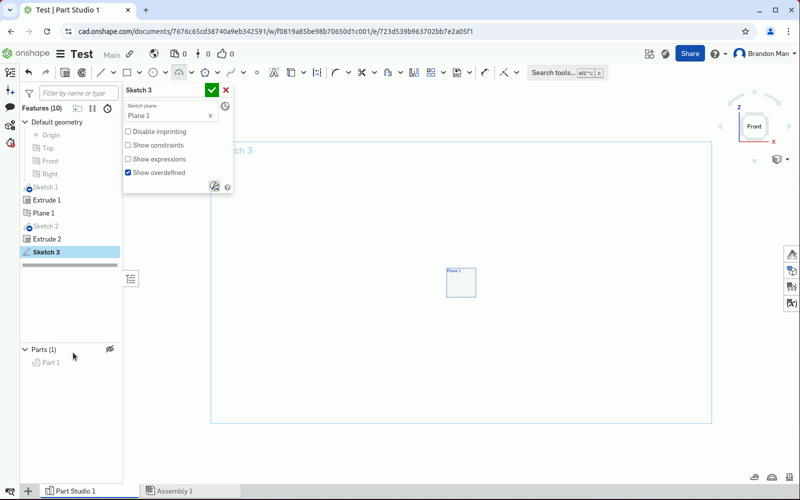
key_down(shift)
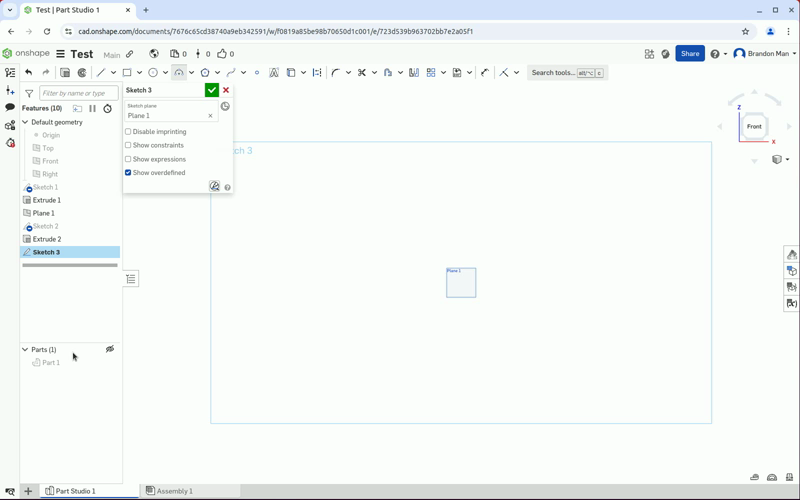
mouse_move(399, 197)
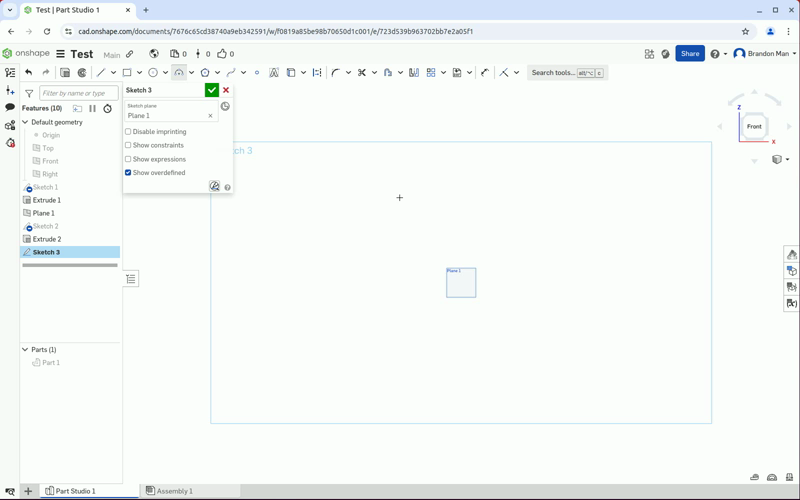
click(399, 197)
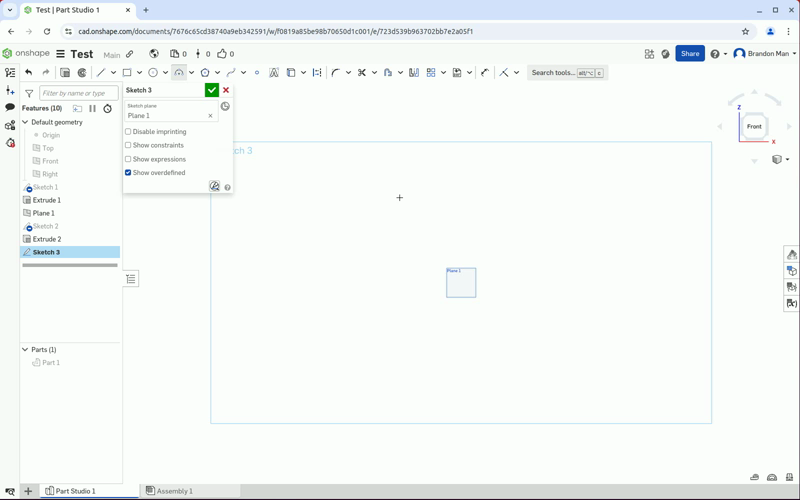
key_up(shift)
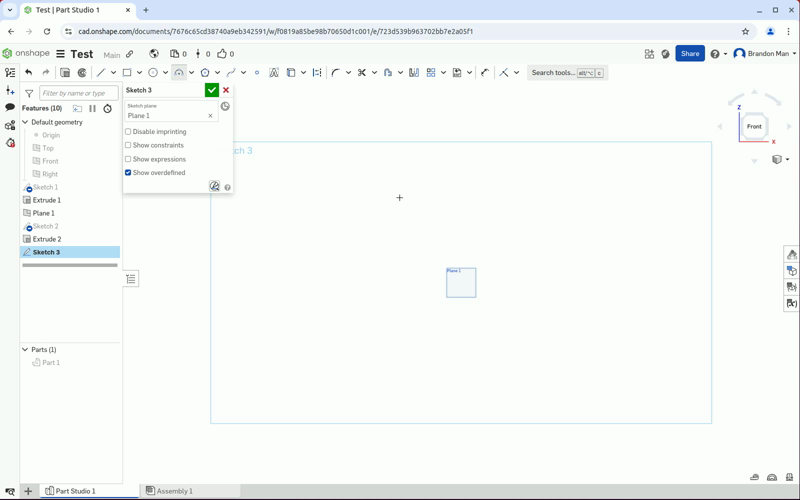
key_down(shift)
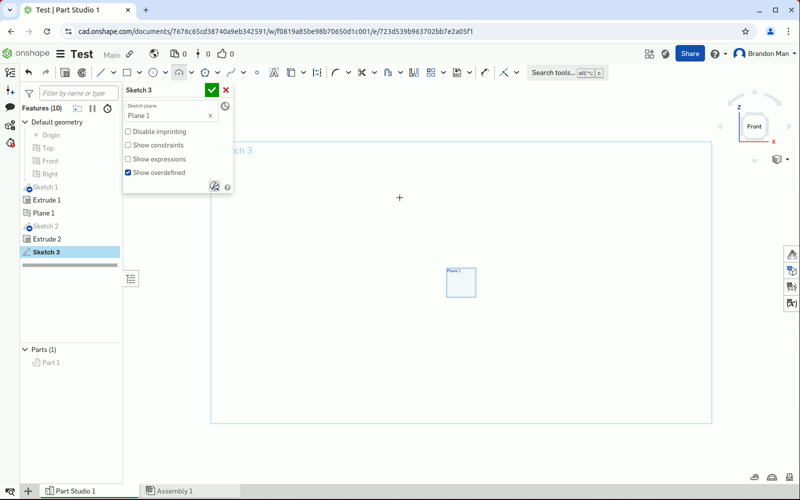
mouse_move(522, 197)
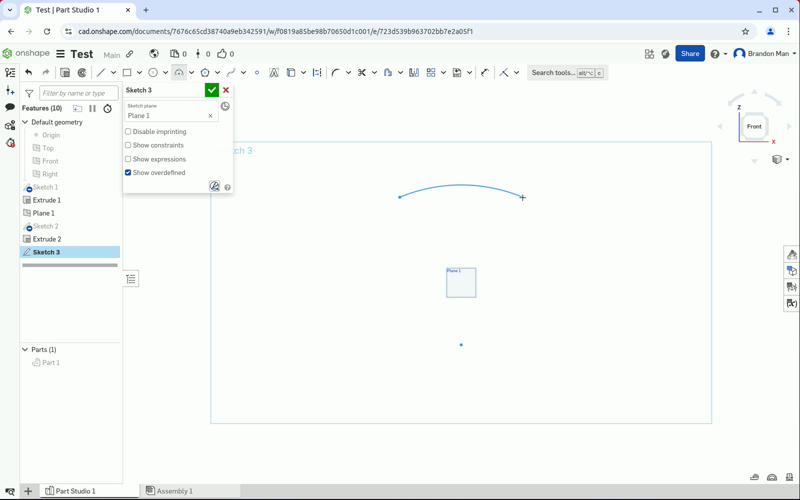
click(522, 197)
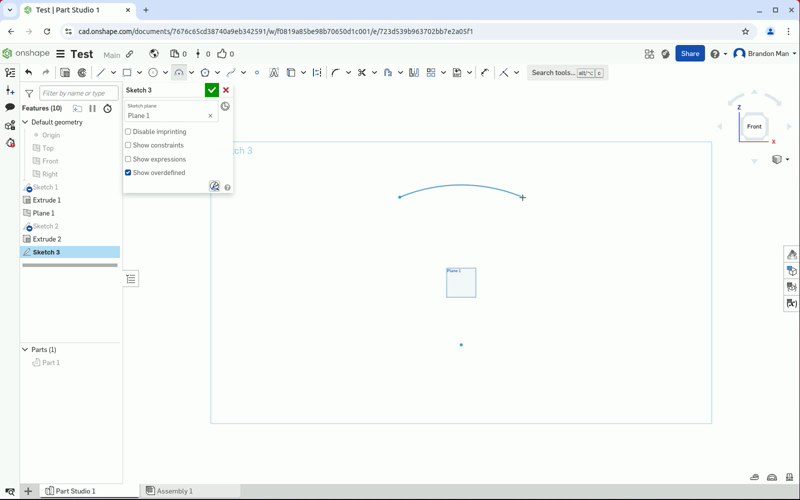
mouse_move(461, 258)
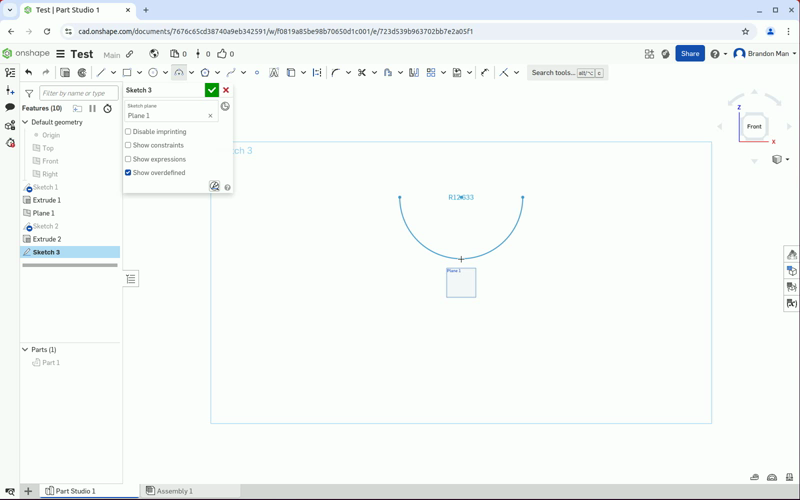
click(461, 258)
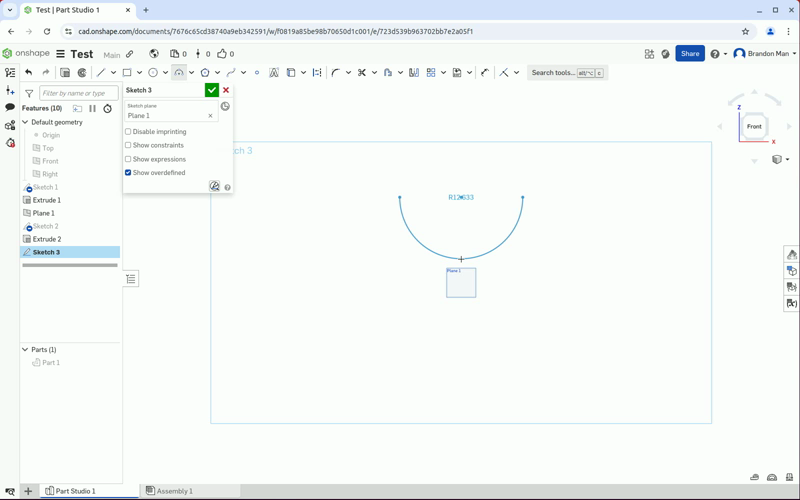
key_up(shift)
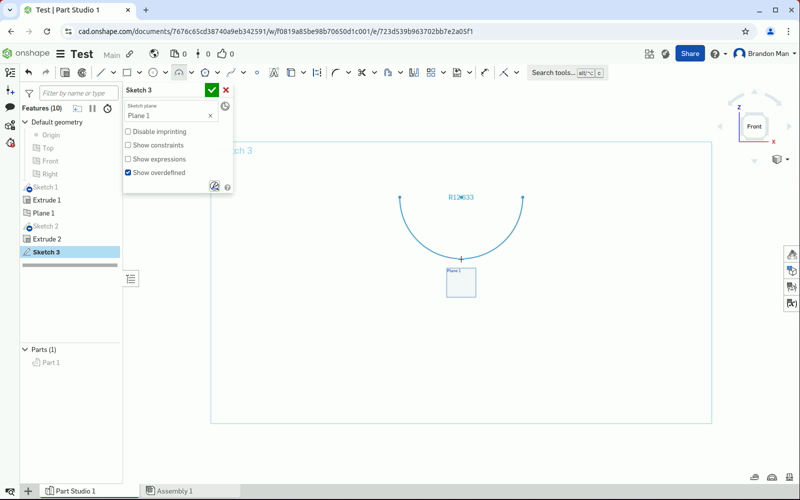
key(esc)
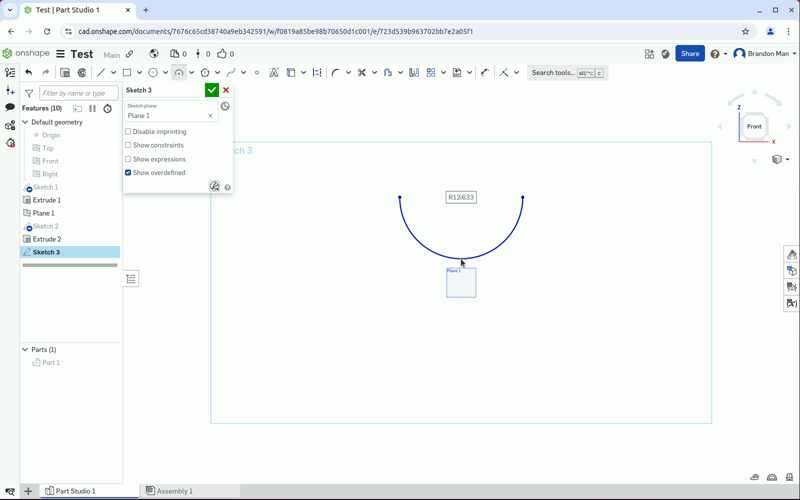
key(l)
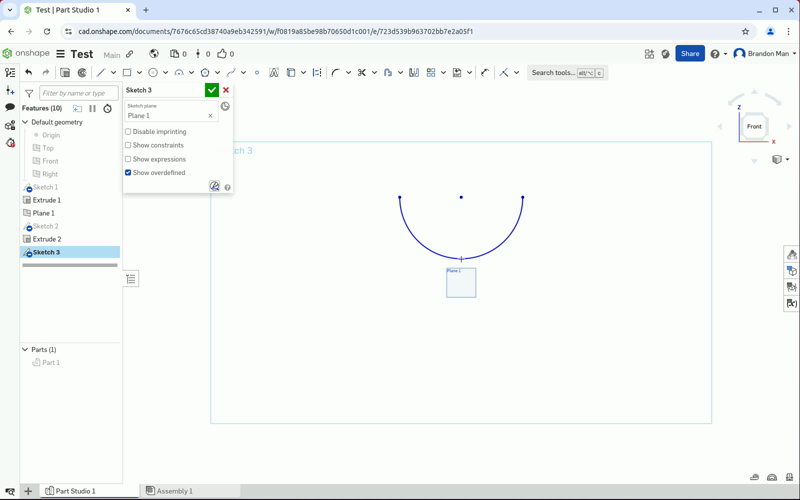
mouse_move(522, 197)
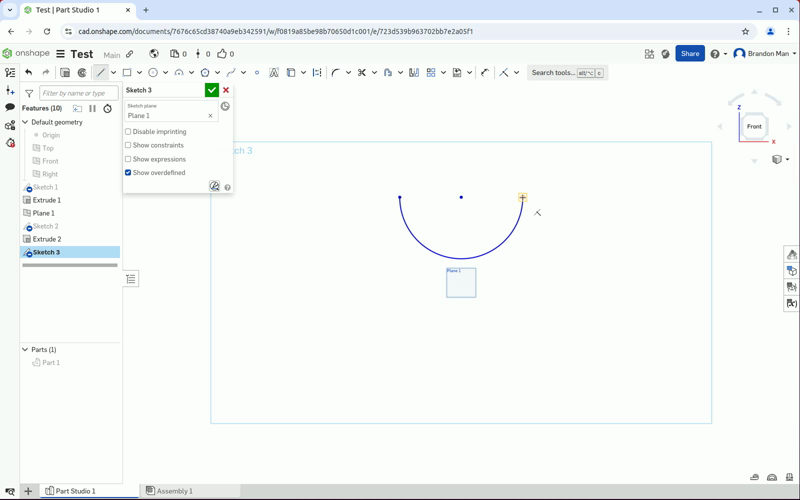
click(522, 197)
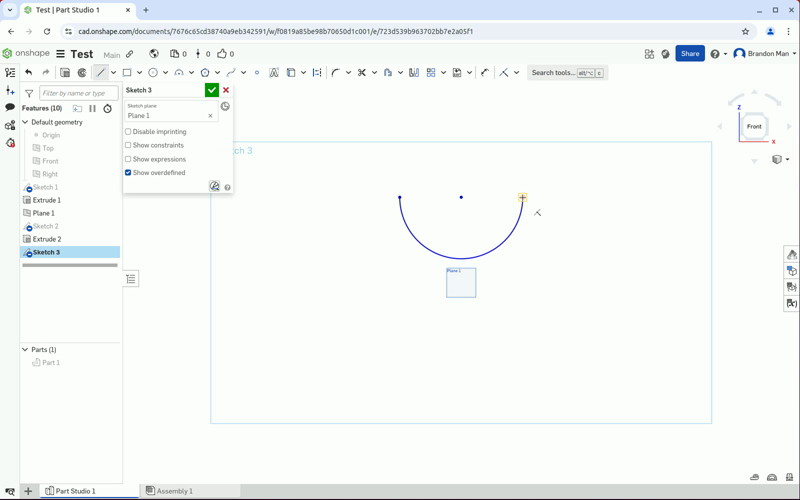
key_down(shift)
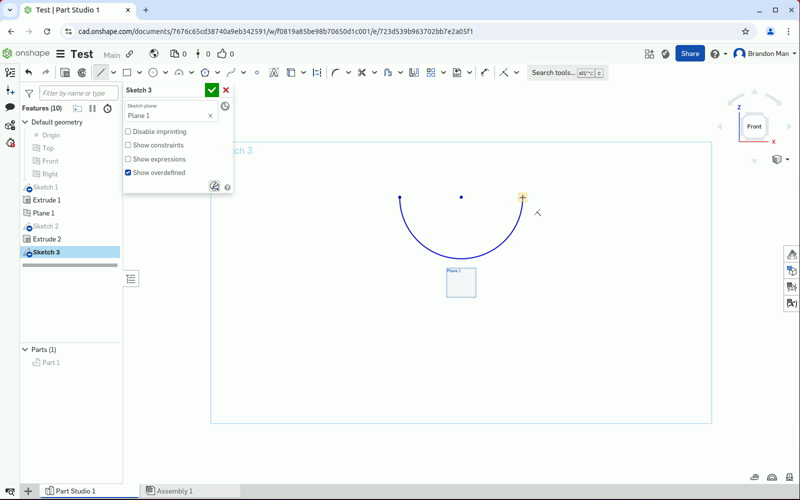
mouse_move(399, 197)
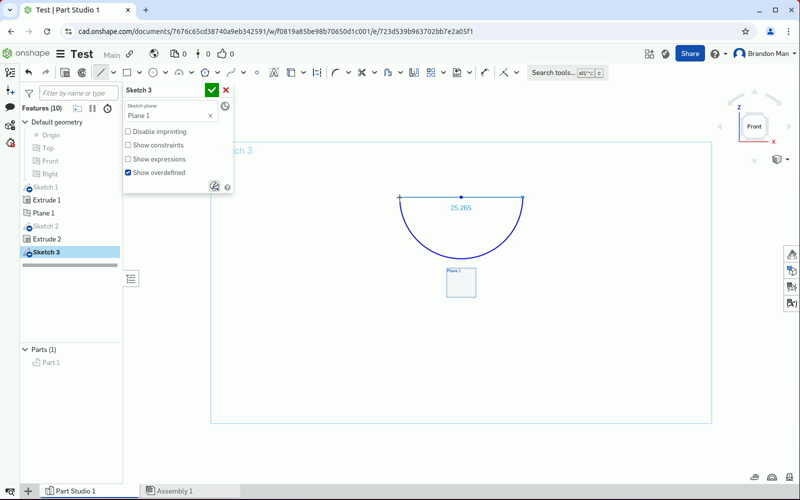
key_up(shift)
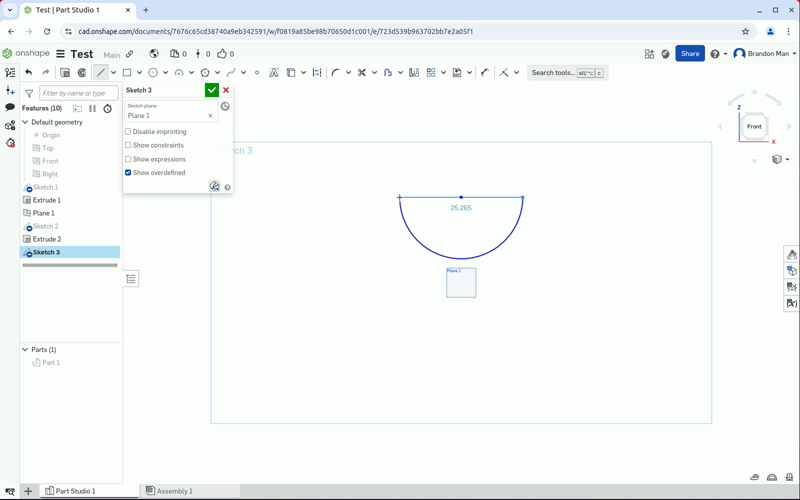
click(399, 197)
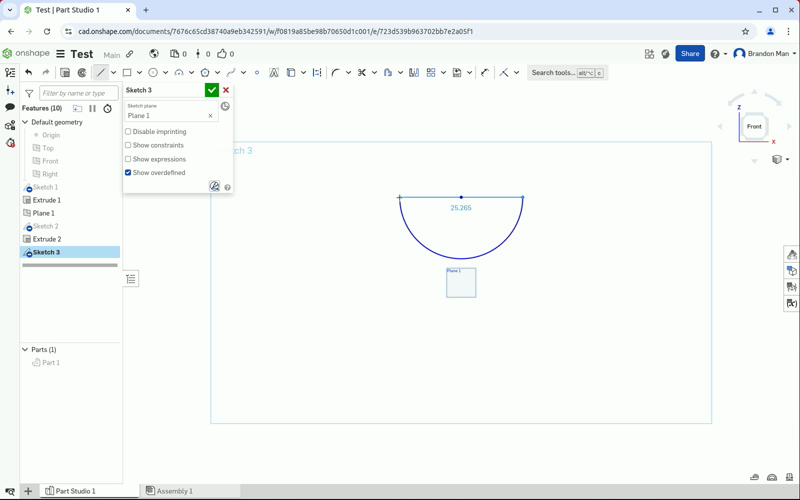
key(esc)
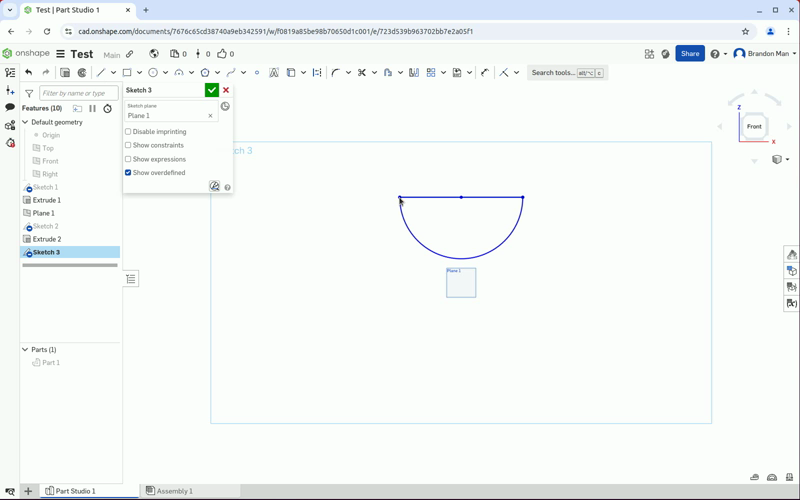
mouse_move(498, 227)
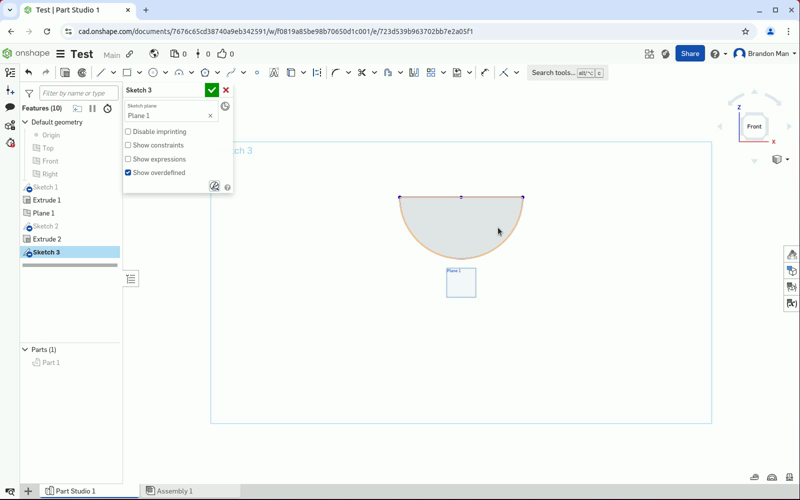
scroll(6)
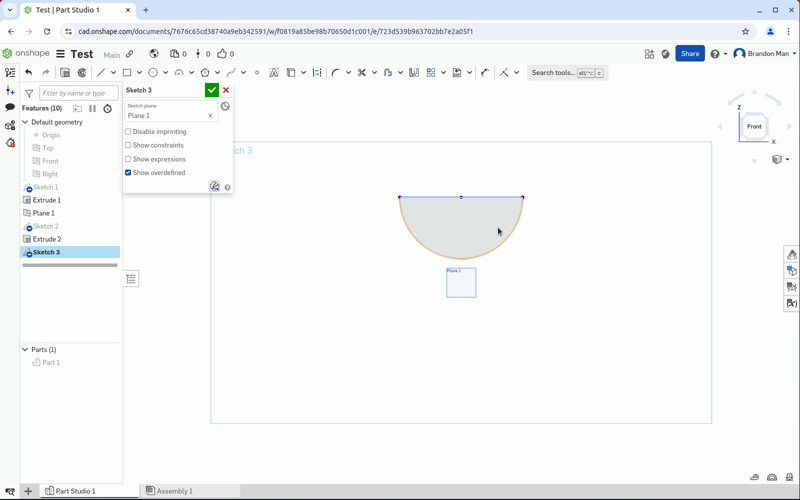
scroll(6)
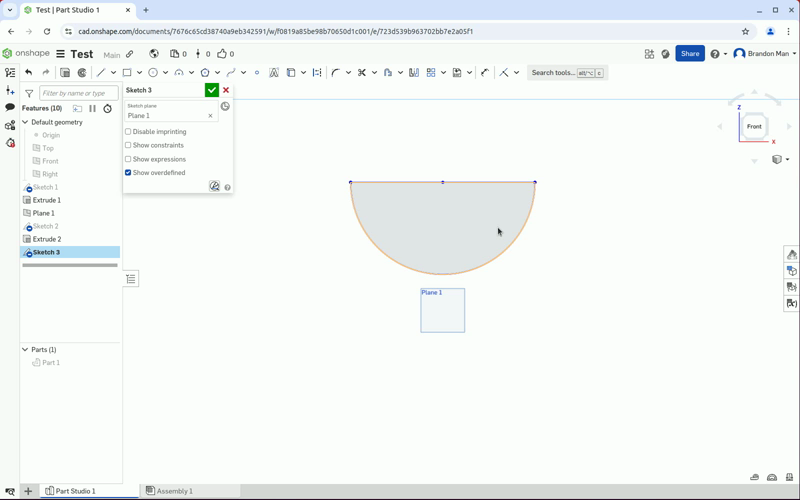
scroll(6)
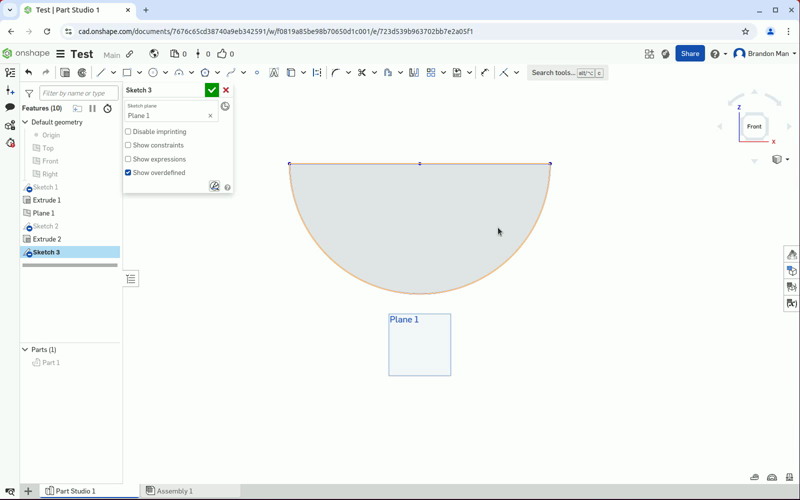
scroll(6)
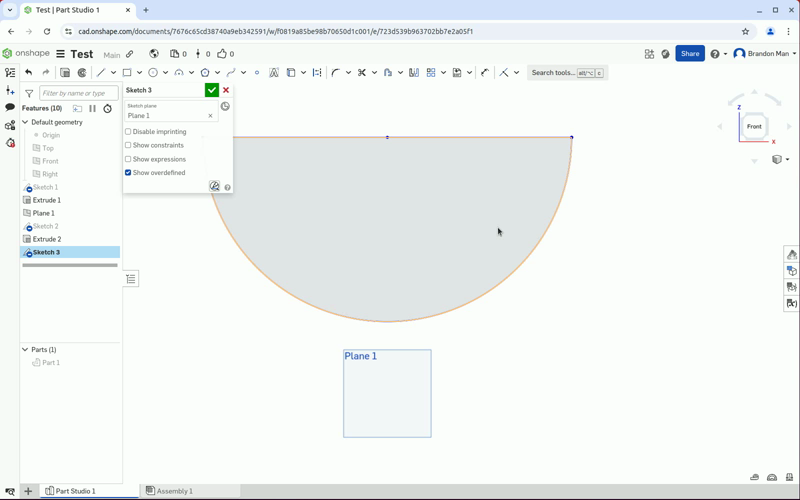
scroll(6)
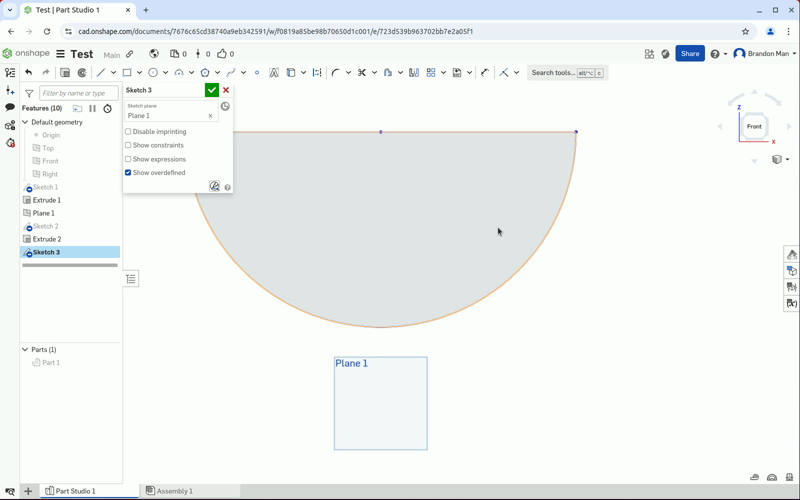
scroll(6)
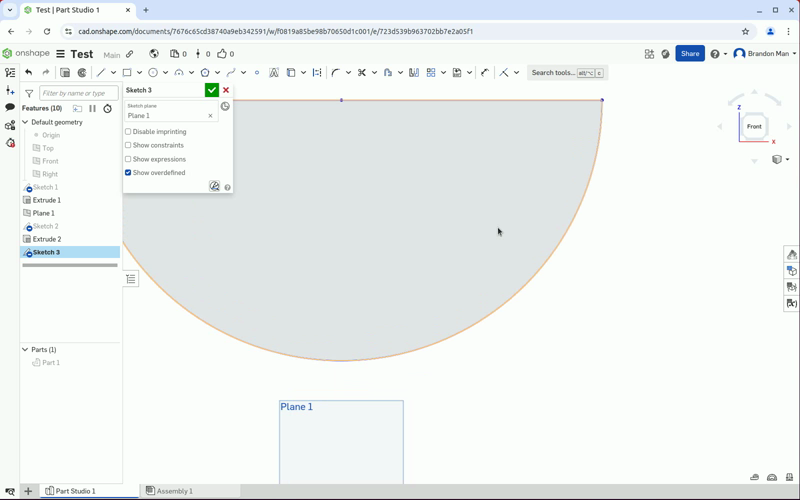
scroll(6)
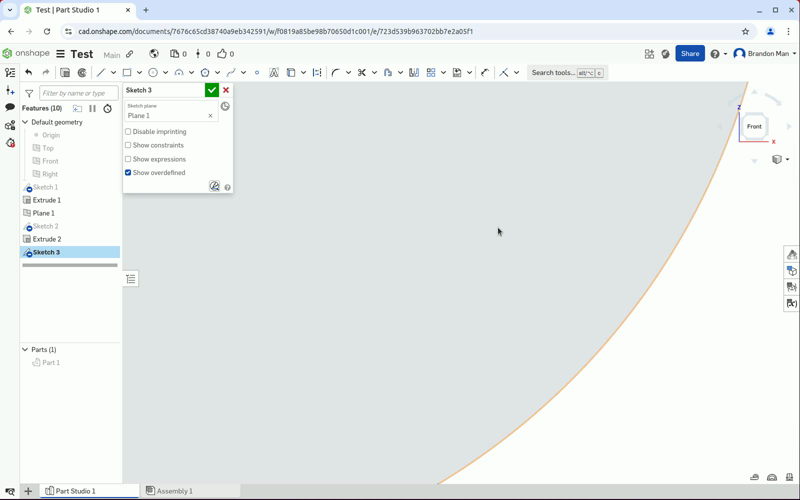
click(498, 227)
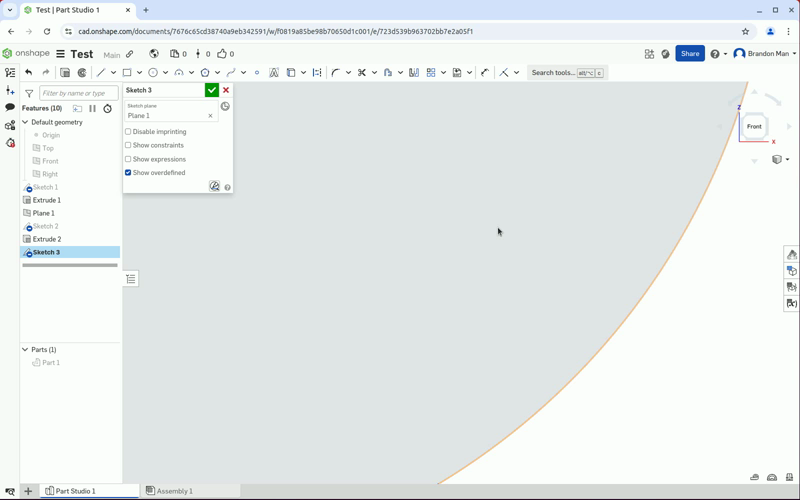
scroll(-6)
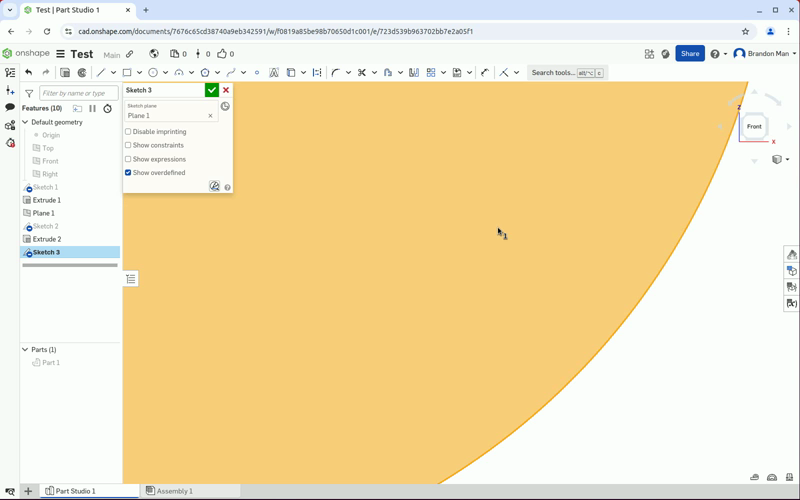
scroll(-6)
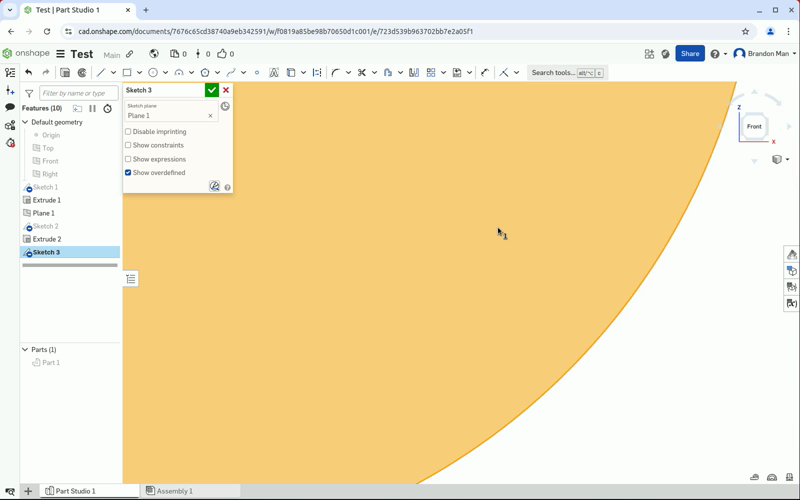
scroll(-6)
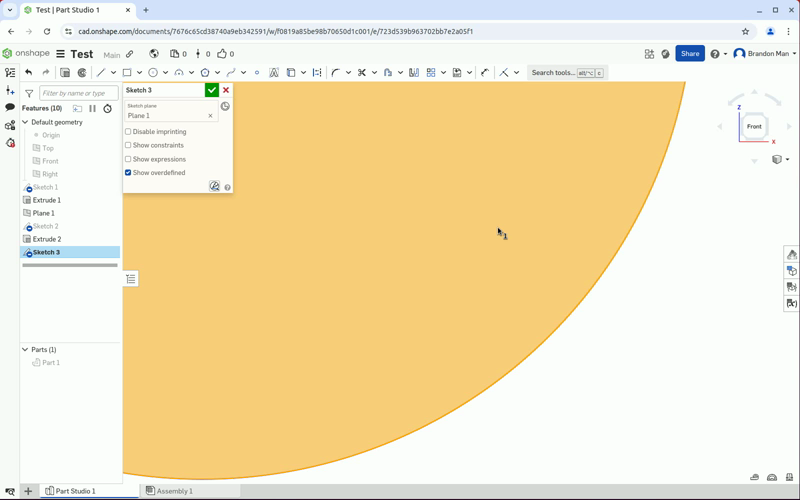
scroll(-6)
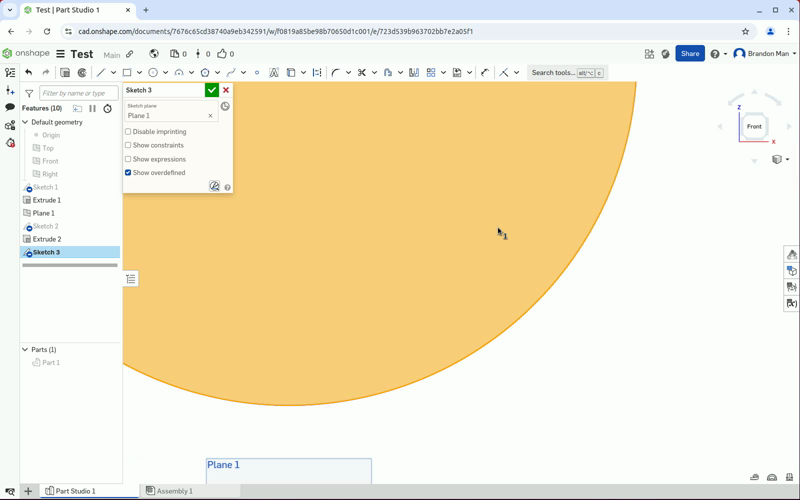
scroll(-6)
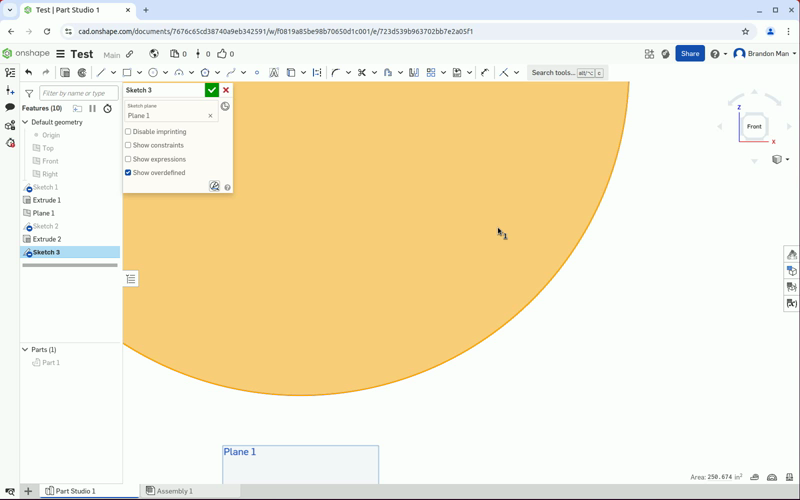
scroll(-6)
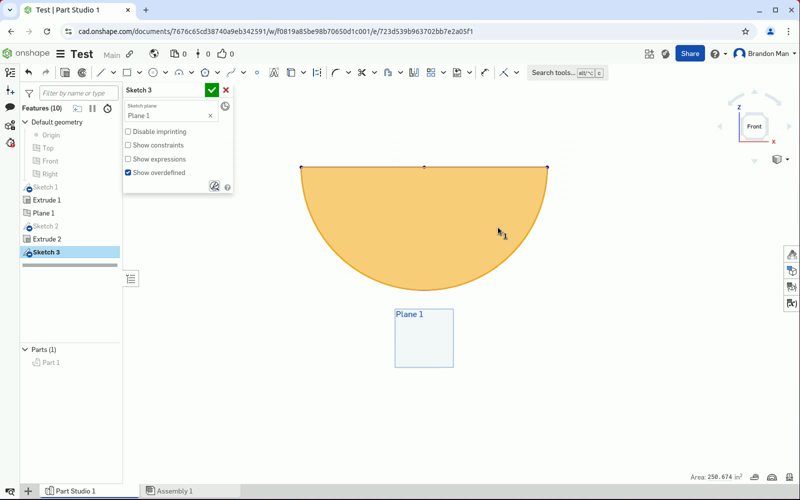
scroll(-6)
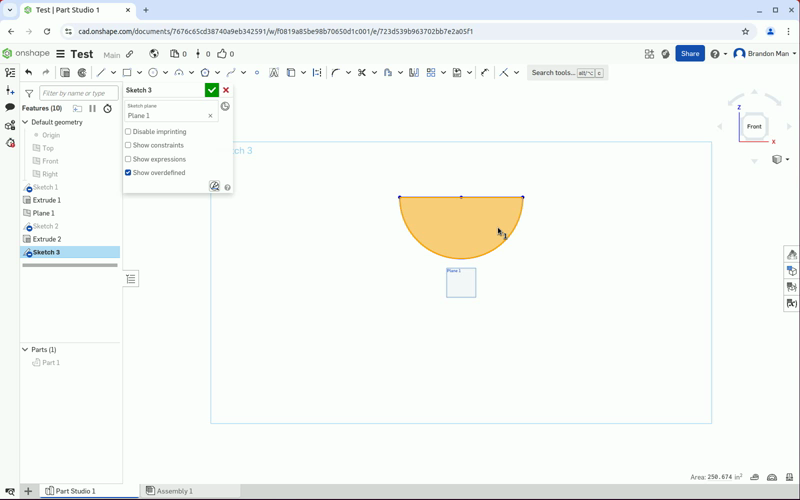
mouse_move(73, 352)
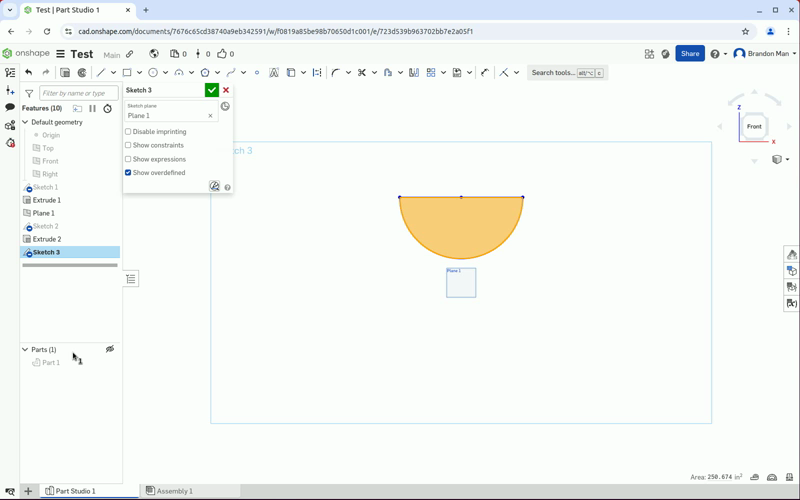
key(shift+y)
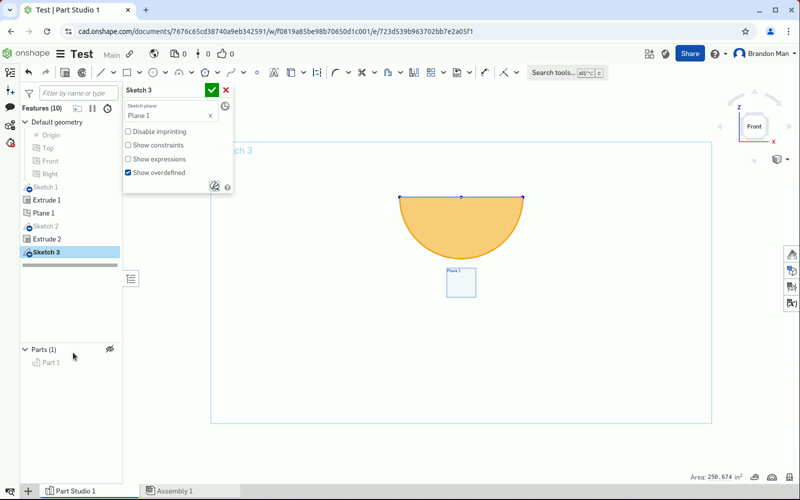
key(shift+e)
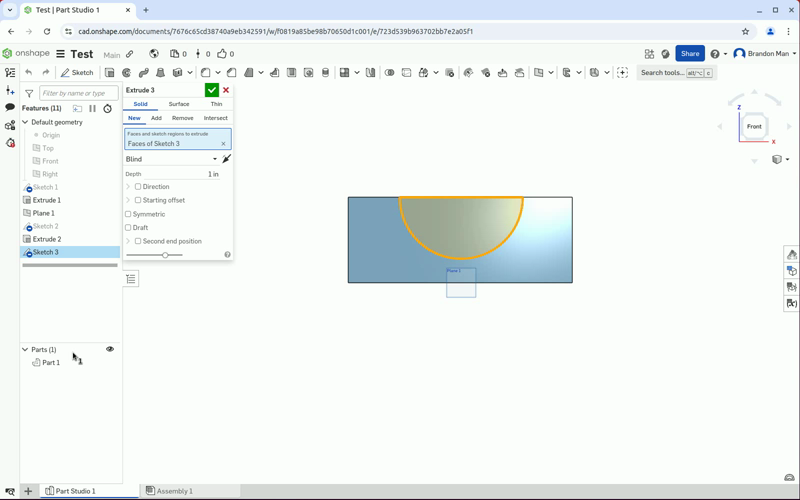
mouse_move(143, 106)
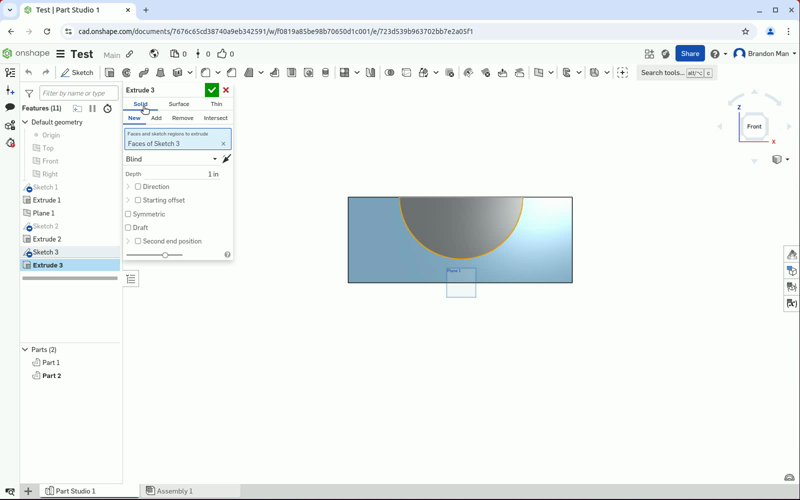
click(143, 106)
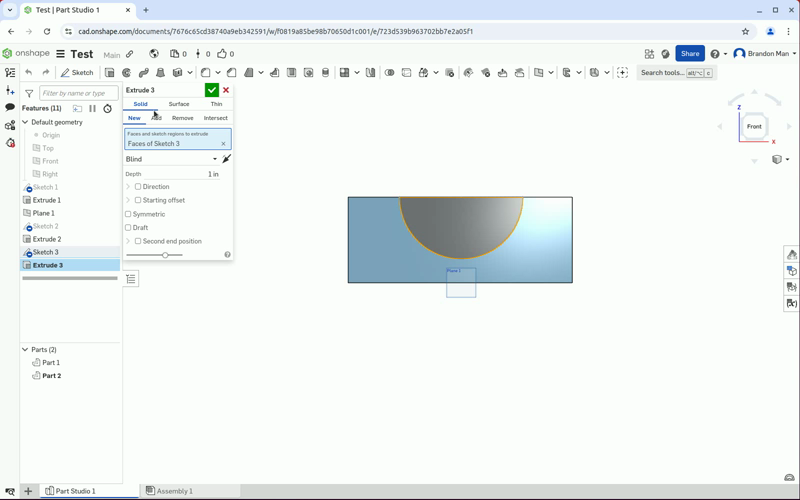
mouse_move(186, 120)
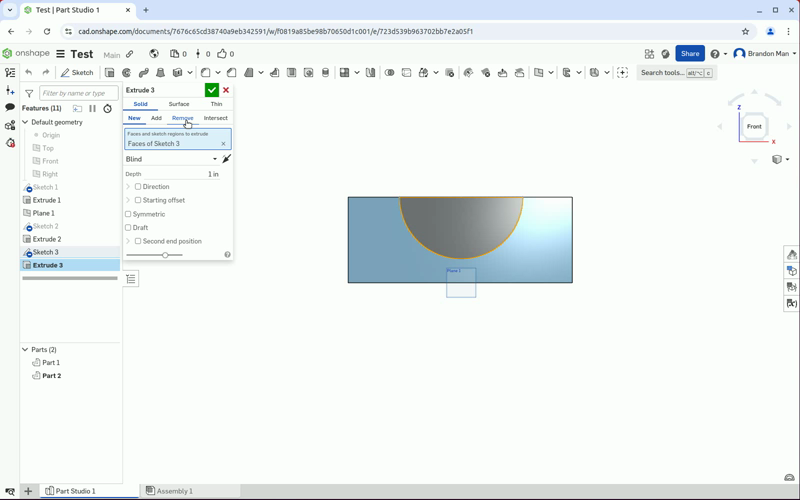
click(186, 120)
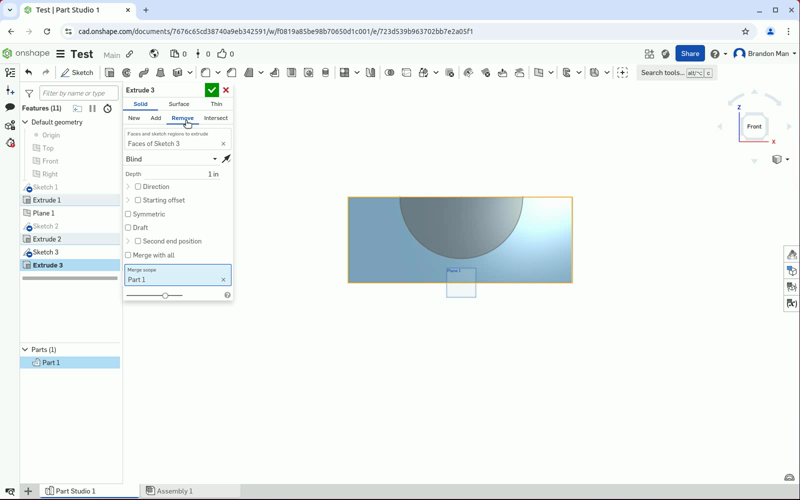
key(tab, 4)
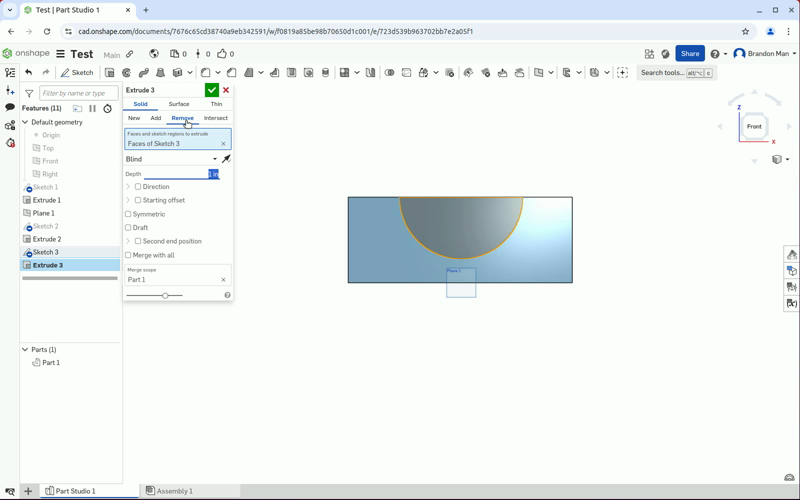
text(13.961)
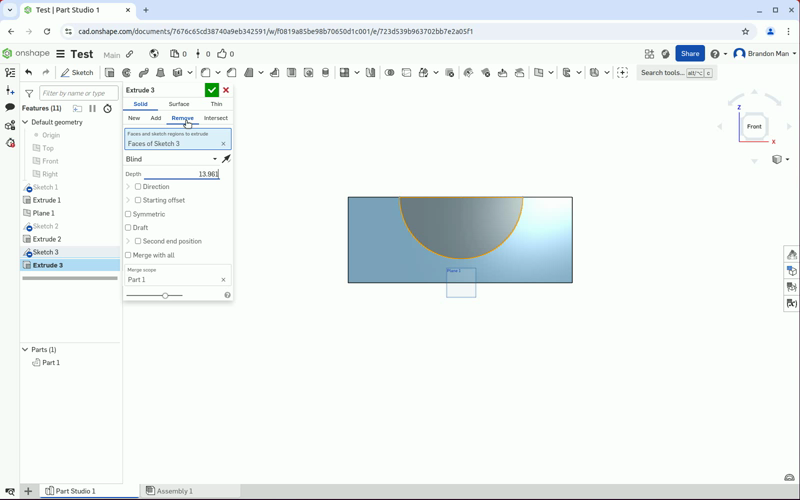
key(tab, 6)
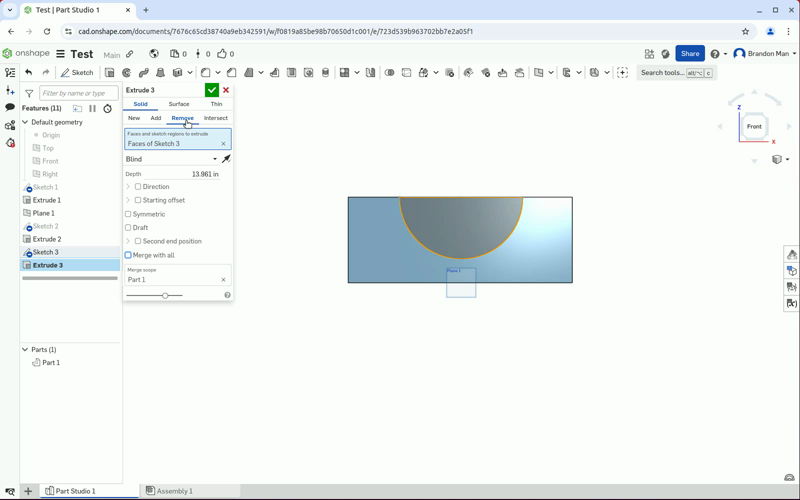
key(space)
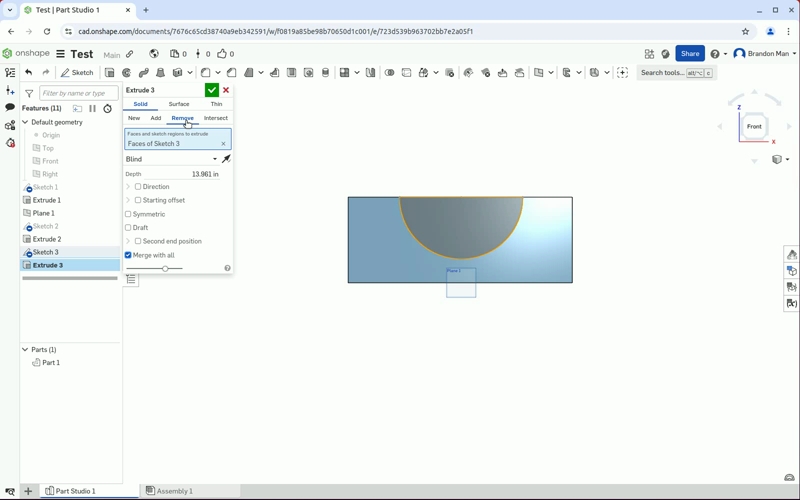
key(enter)
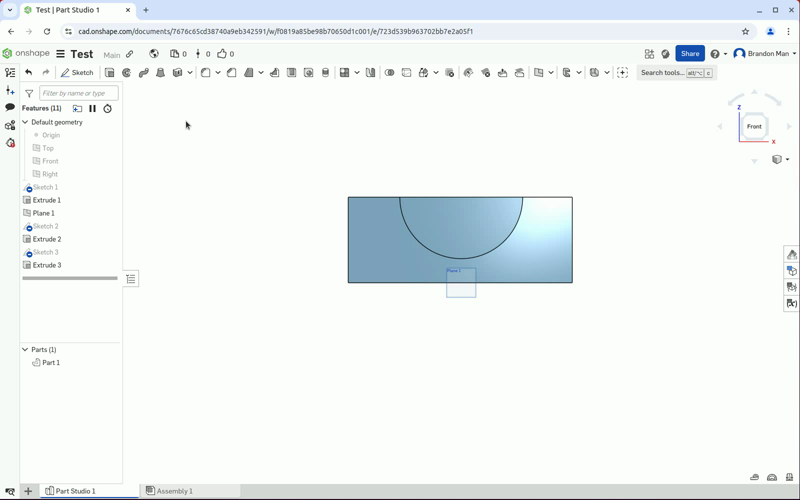
key(shift+h)
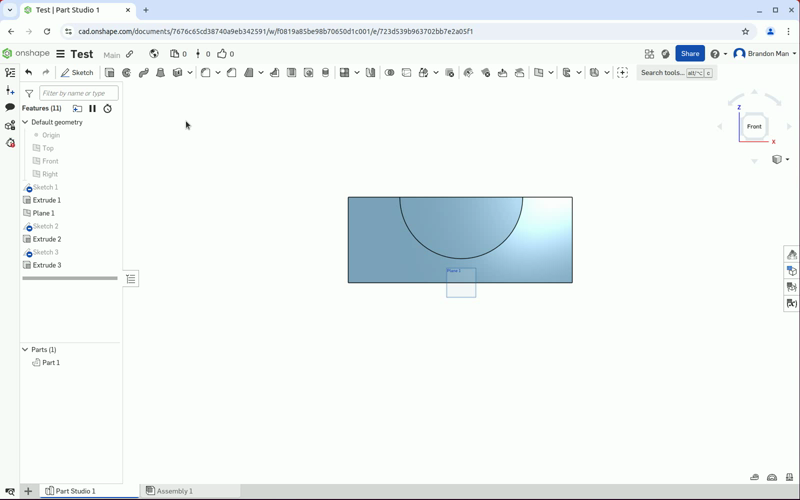
key(shift+h)
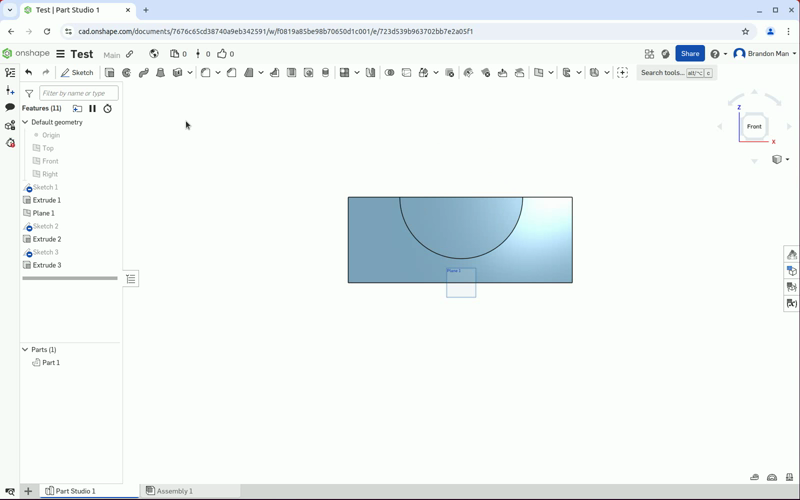
mouse_move(73, 189)
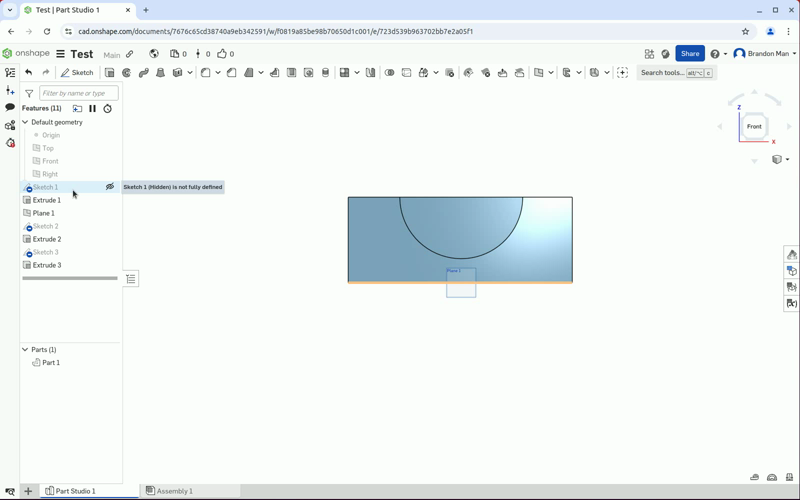
click(73, 189)
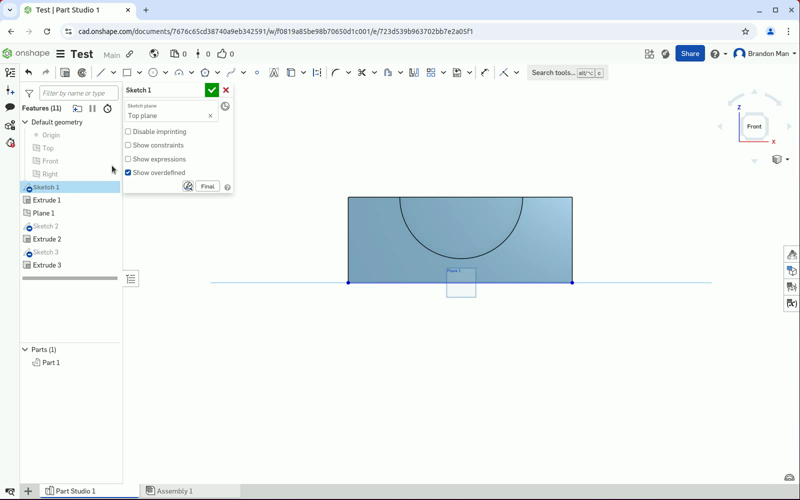
mouse_move(229, 92)
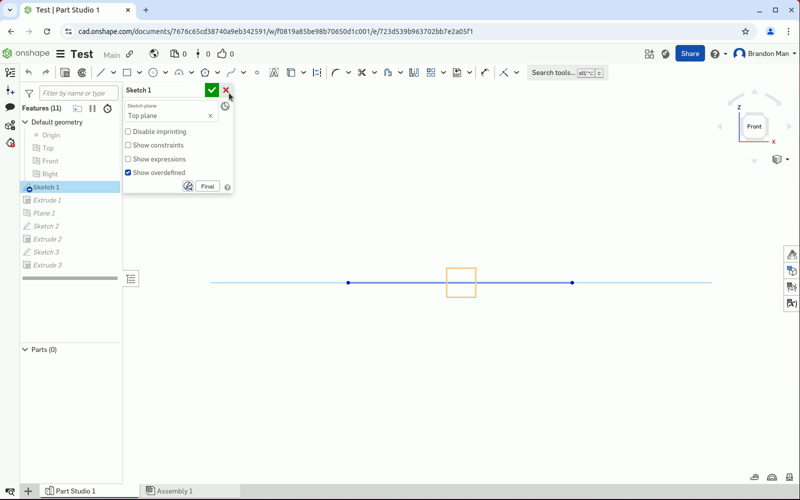
click(229, 92)
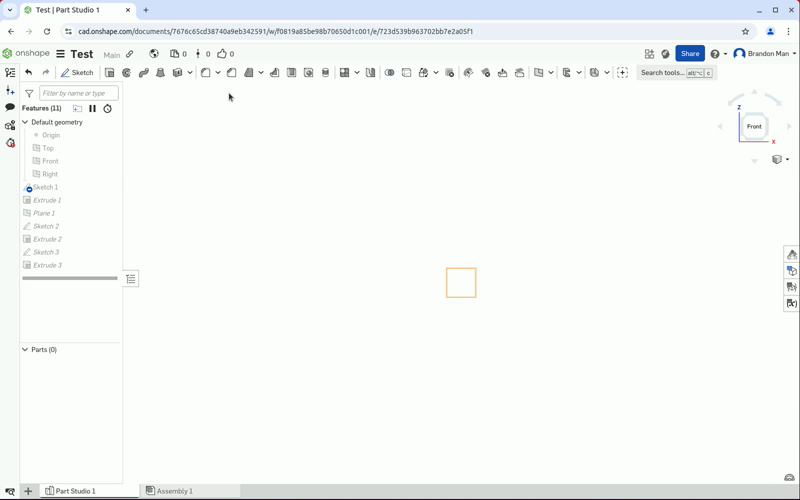
mouse_move(73, 352)
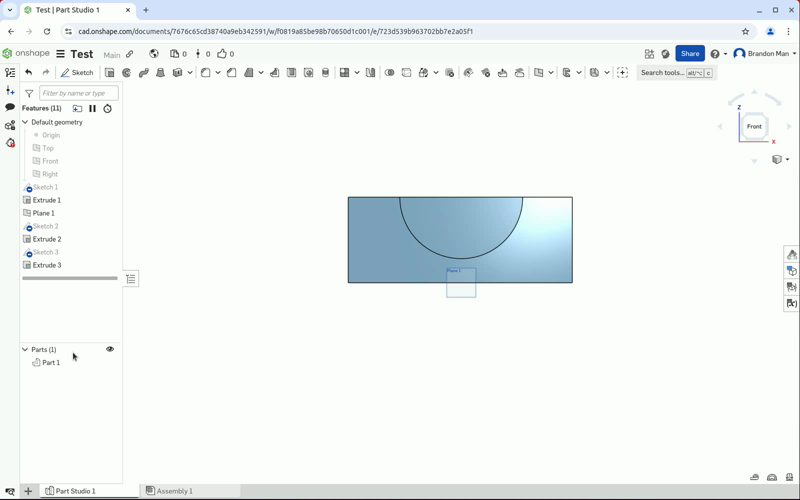
key(y)
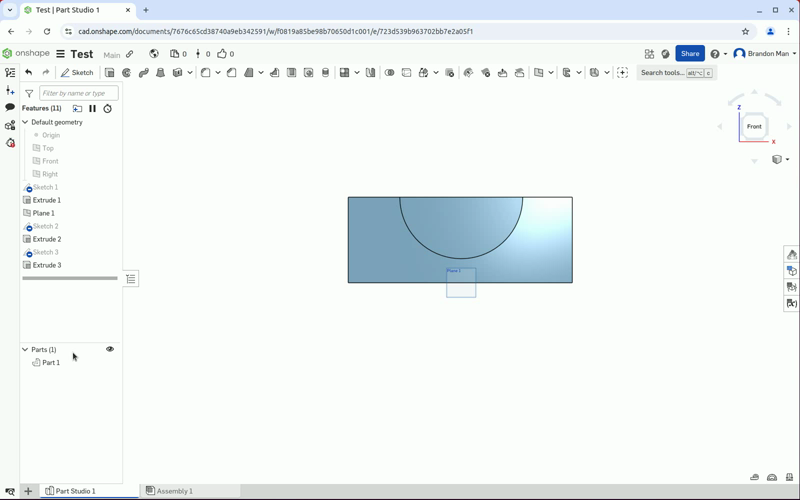
key(shift+p)
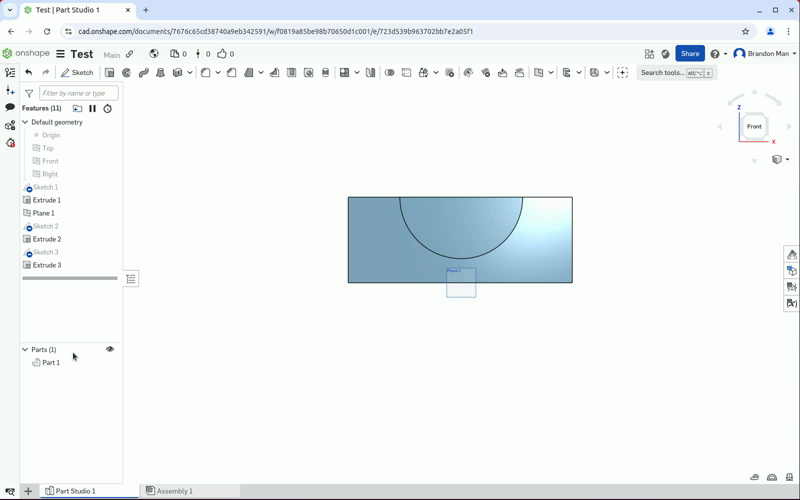
key(space)
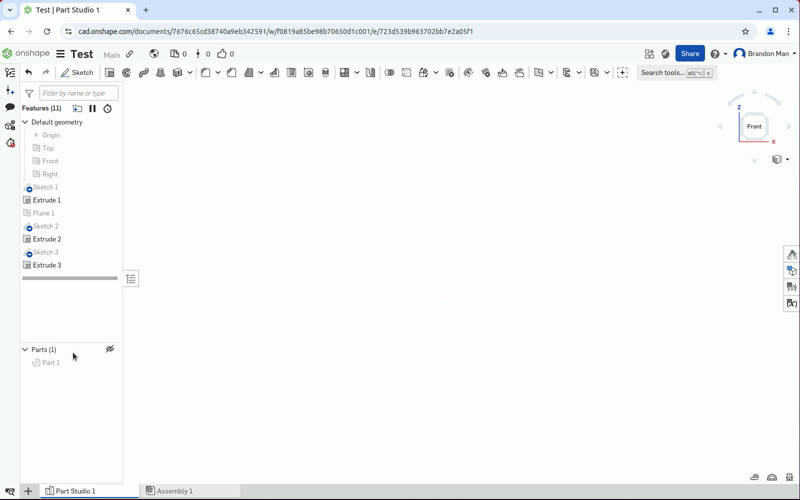
key_down(shift)
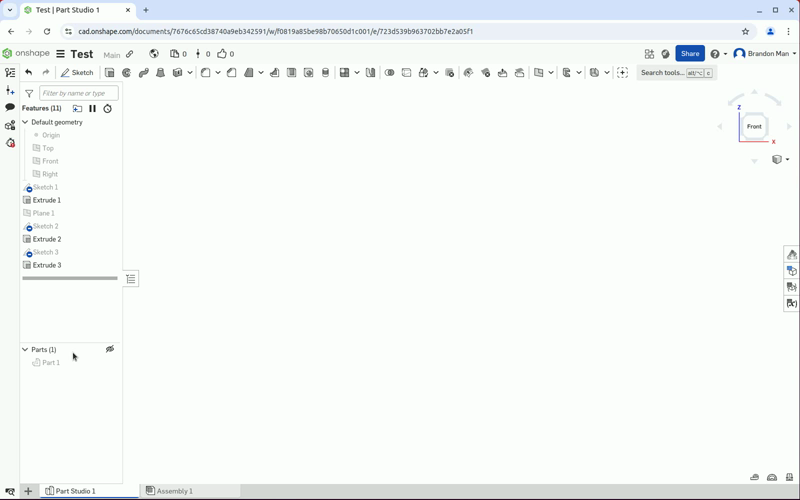
key(down)
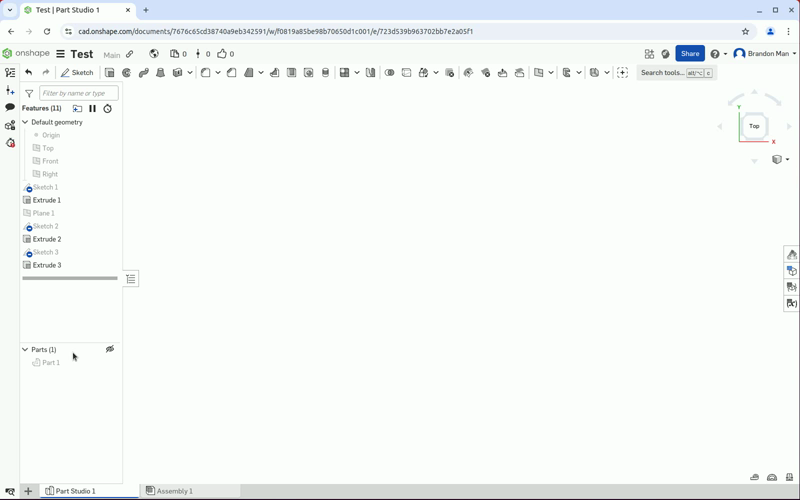
key_up(shift)
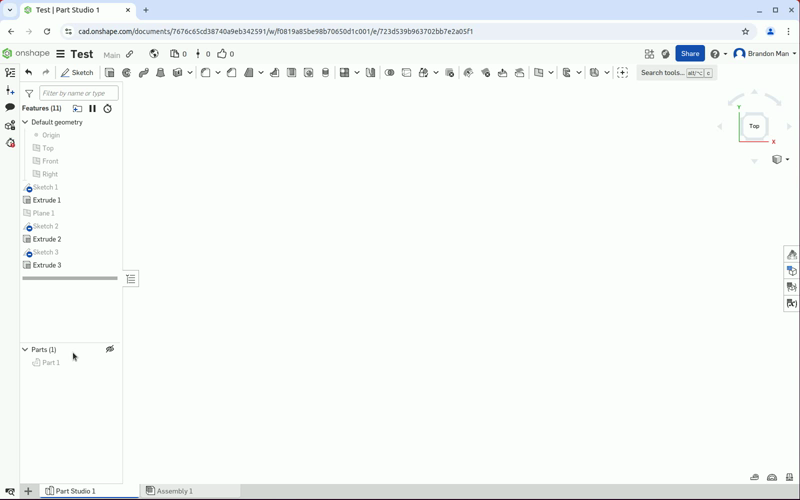
mouse_move(73, 352)
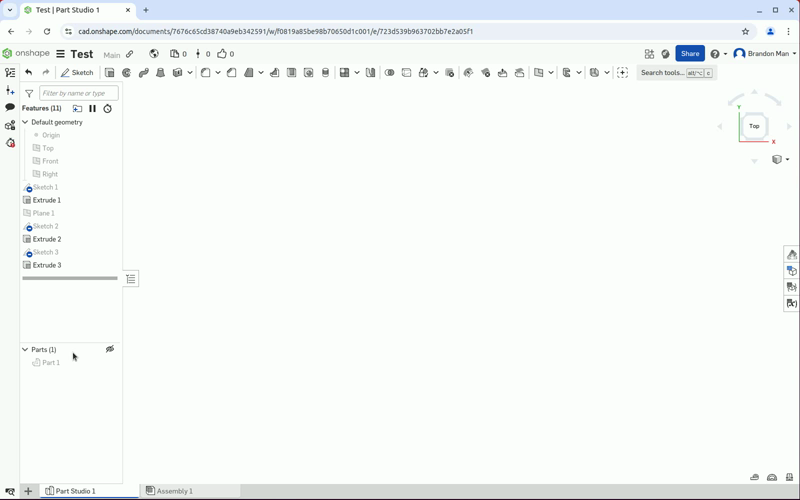
key(shift+y)
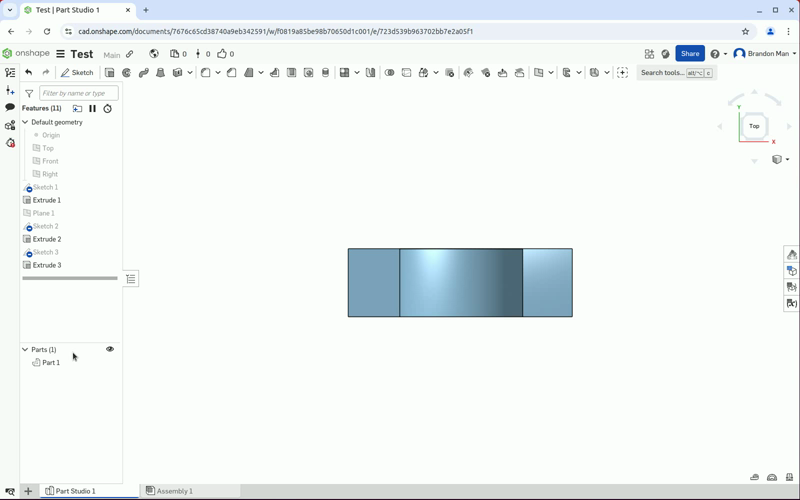
mouse_move(541, 75)
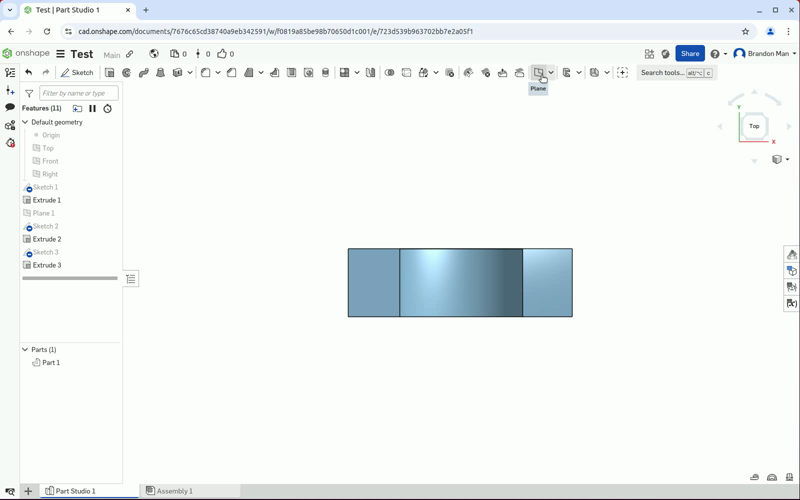
click(541, 75)
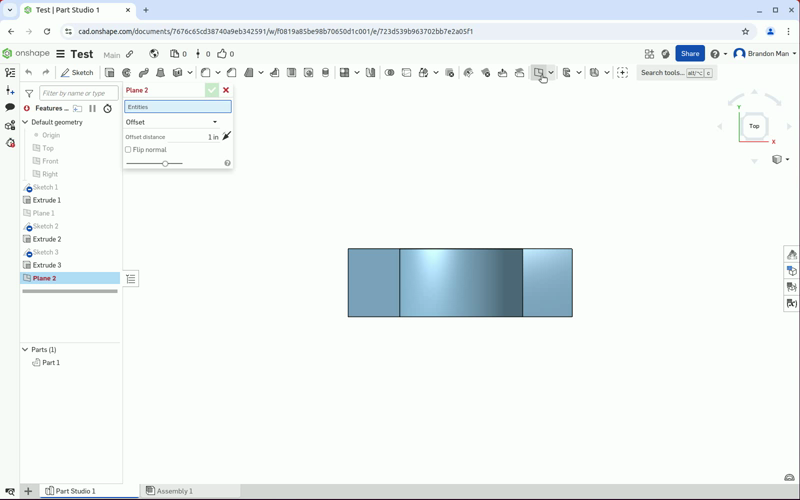
mouse_move(73, 150)
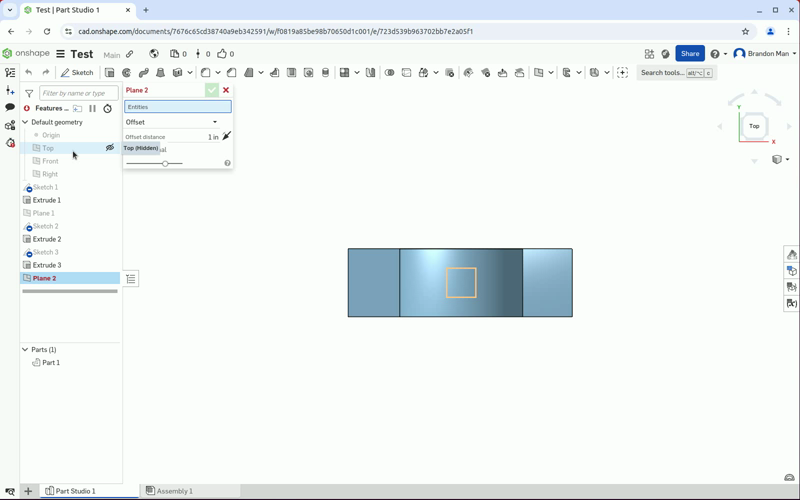
click(73, 150)
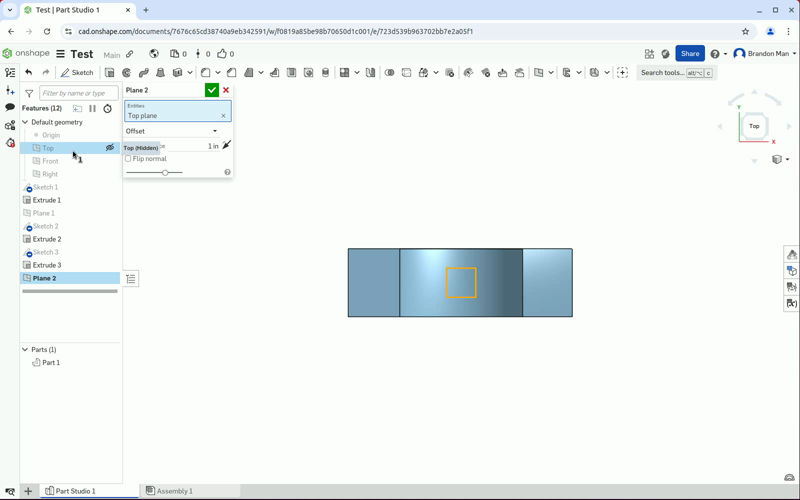
key(tab, 2)
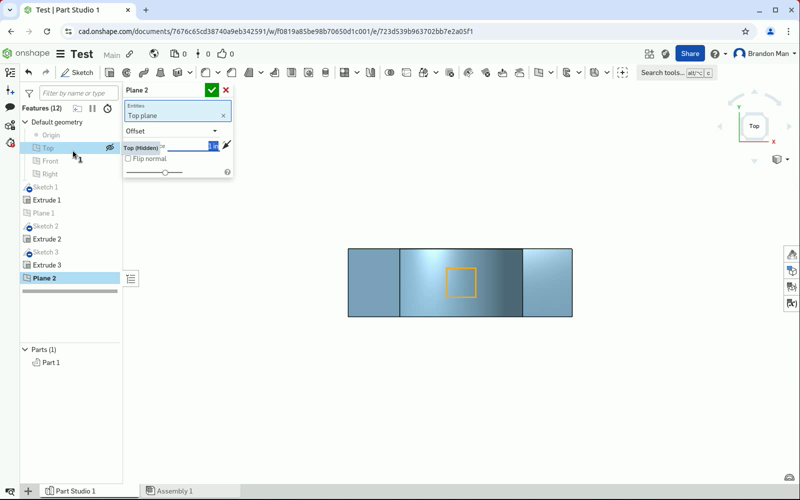
text(17.562)
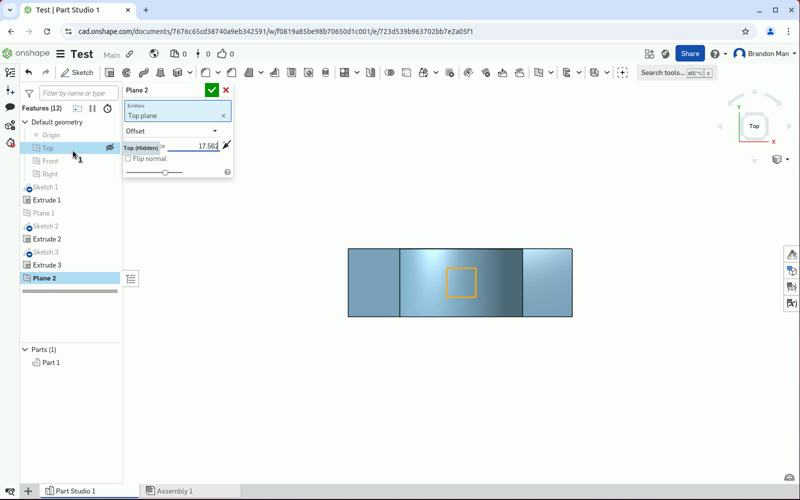
key(enter, 2)
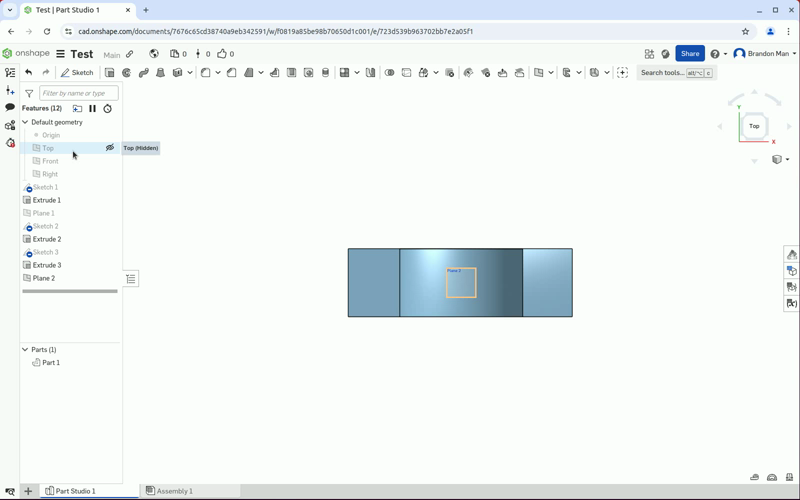
key(shift+s)
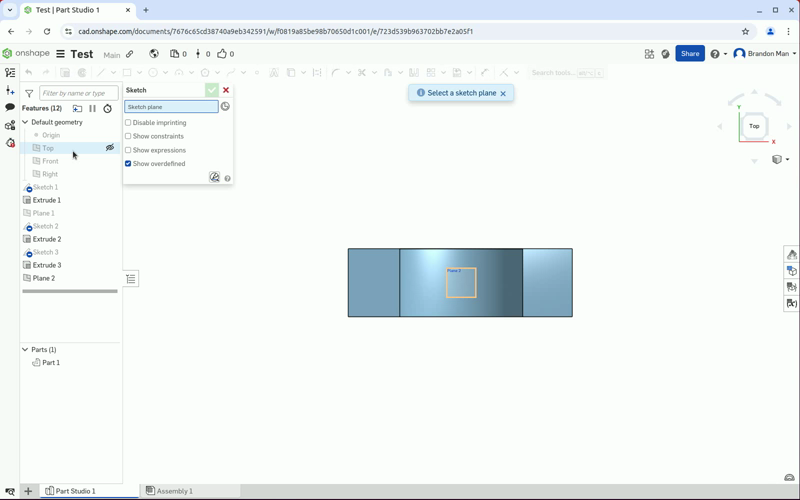
mouse_move(73, 280)
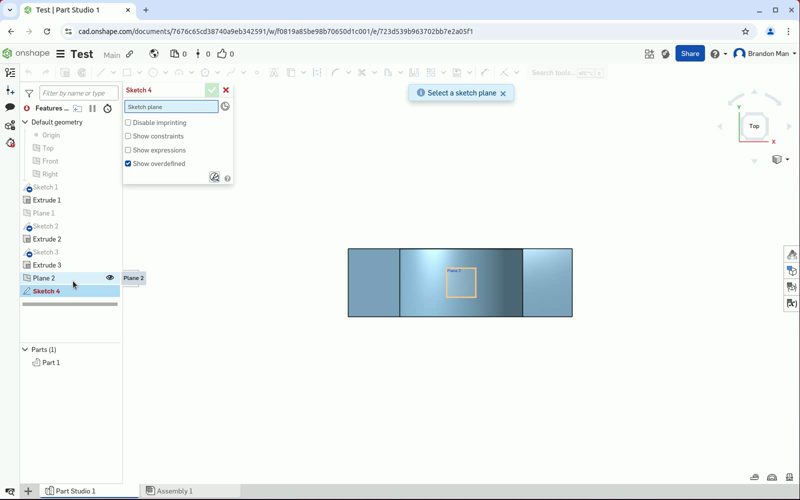
click(73, 280)
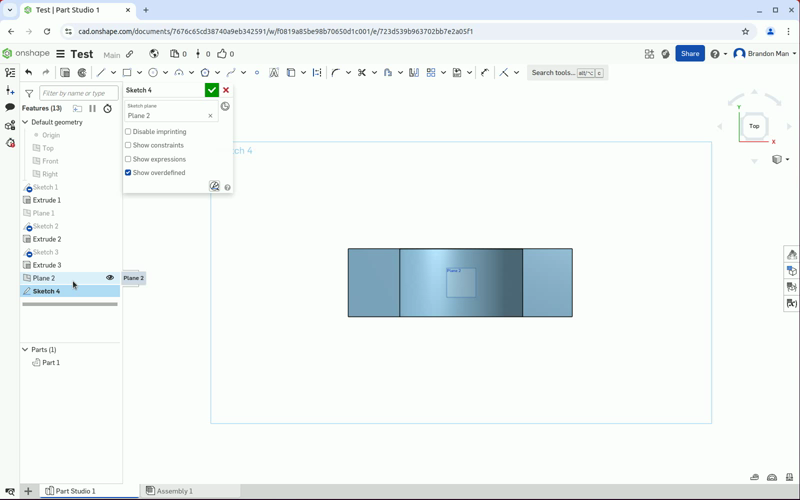
mouse_move(73, 352)
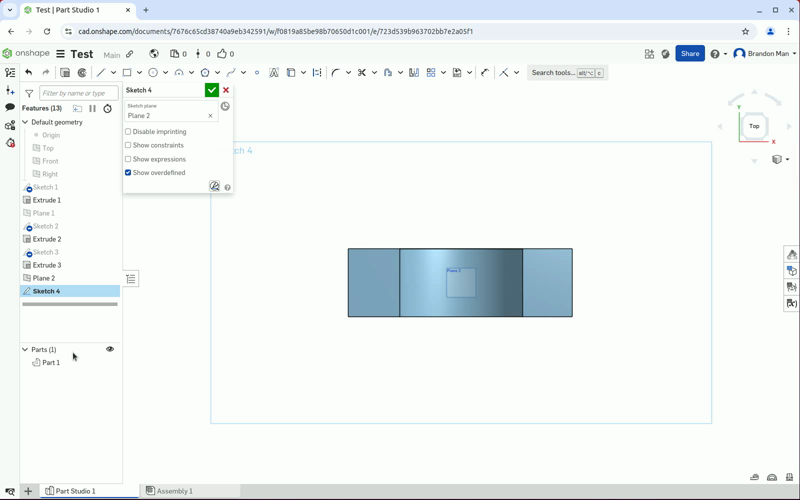
key(y)
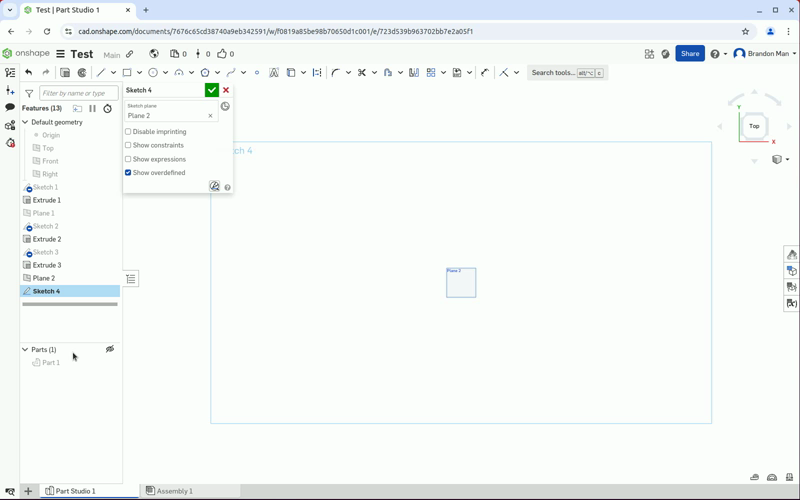
key(c)
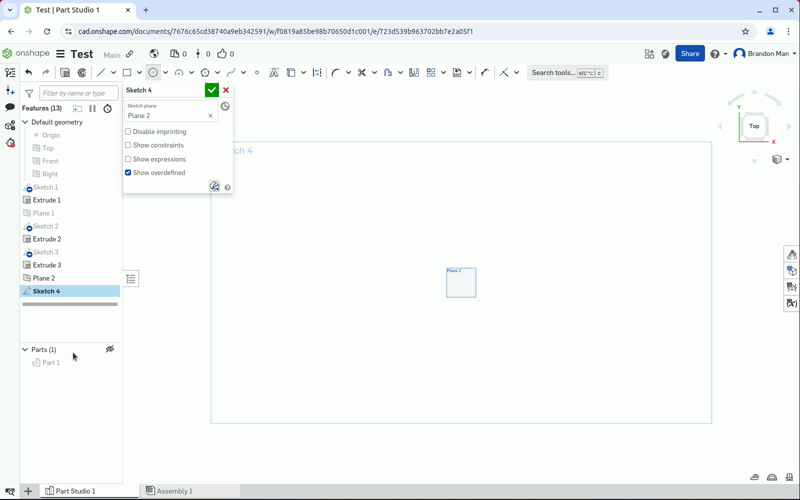
key_down(shift)
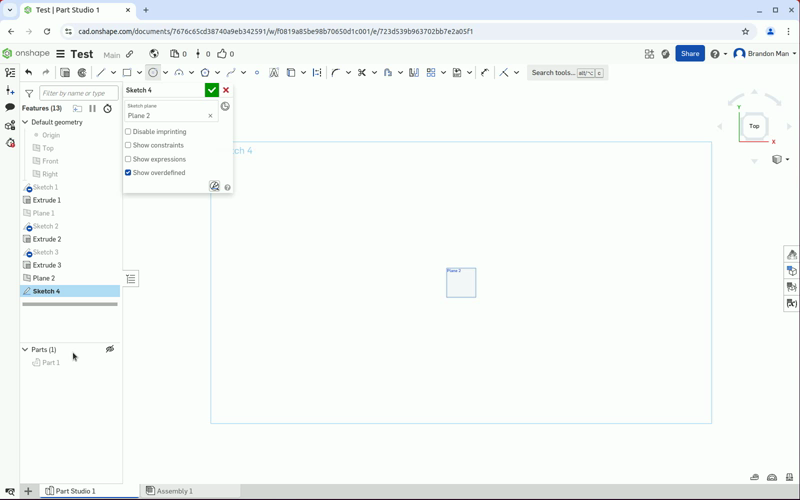
mouse_move(548, 282)
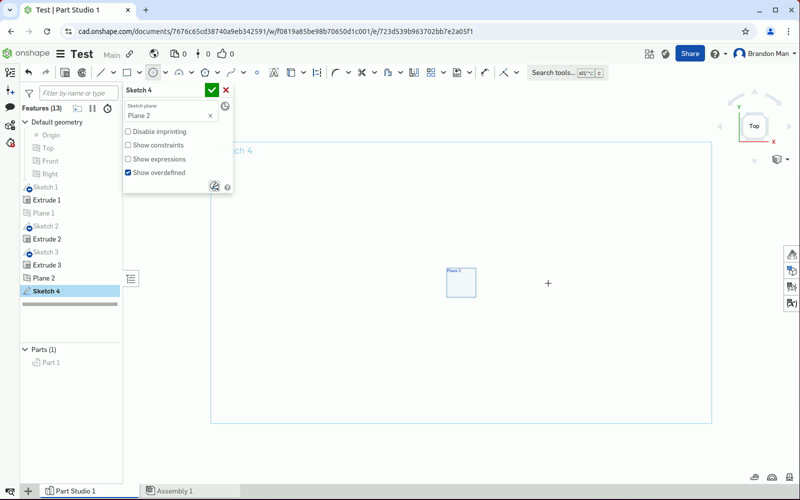
click(548, 282)
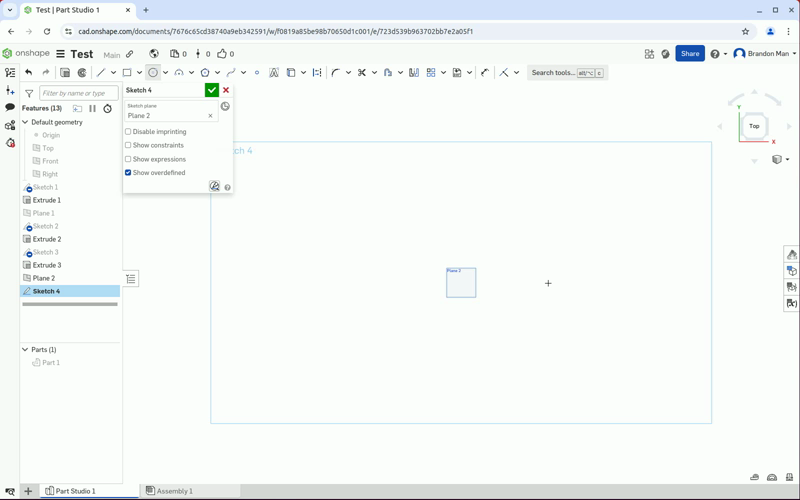
key_up(shift)
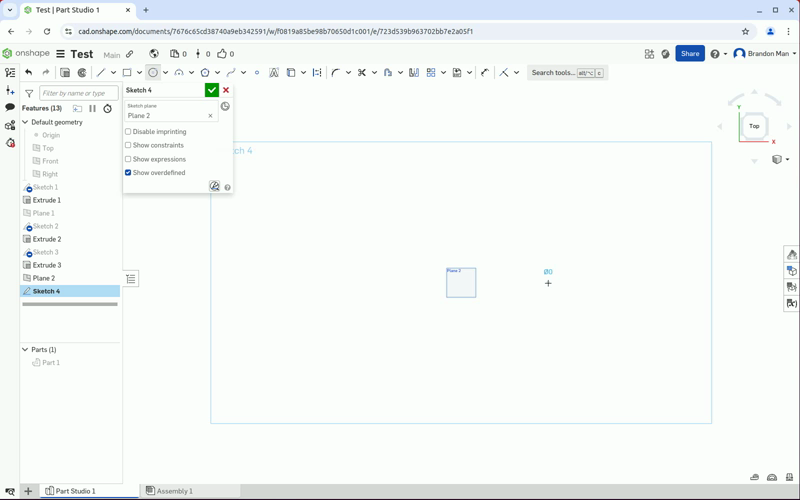
mouse_move(564, 282)
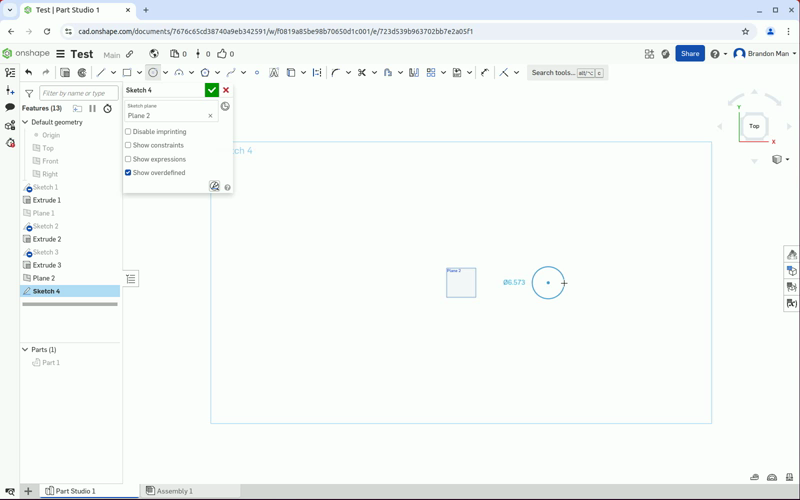
click(564, 282)
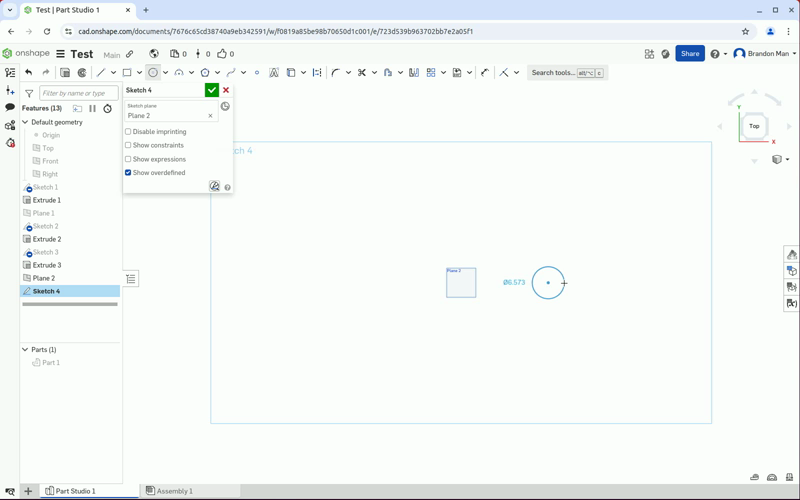
key(esc)
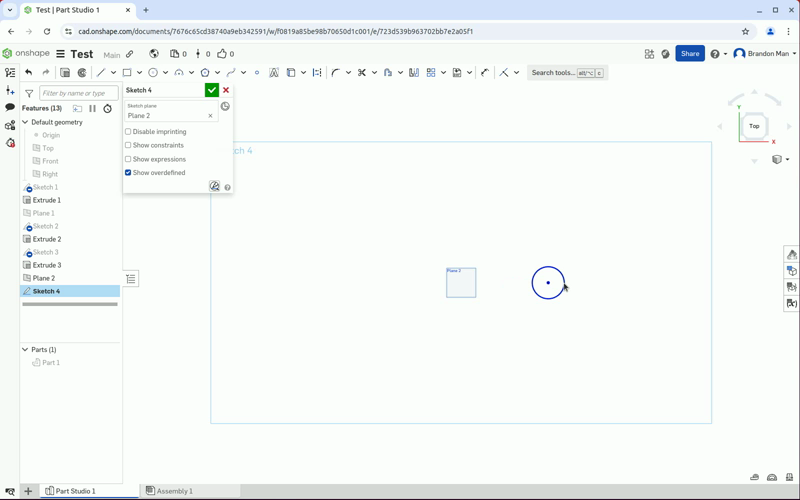
mouse_move(542, 289)
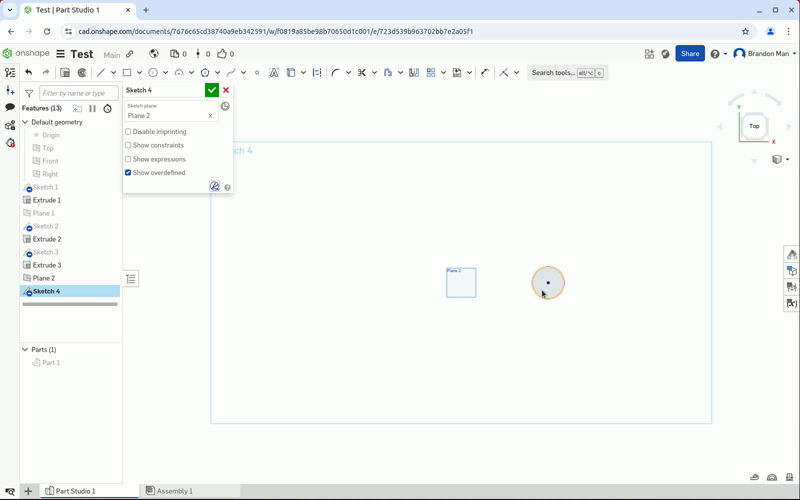
scroll(6)
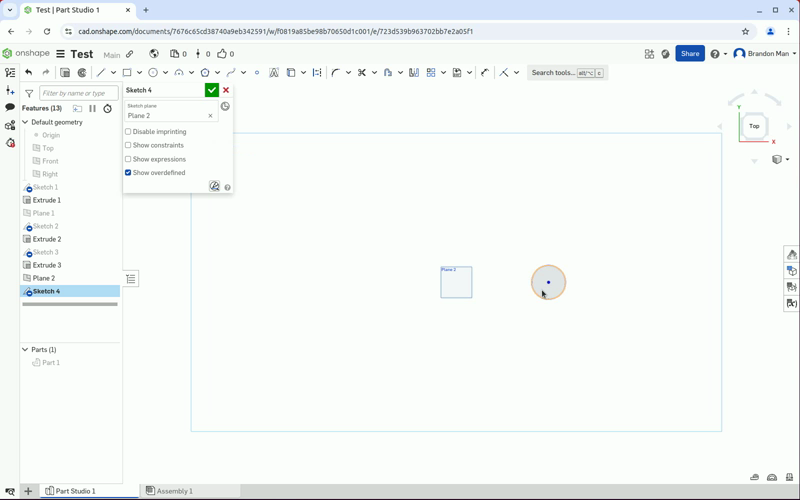
scroll(6)
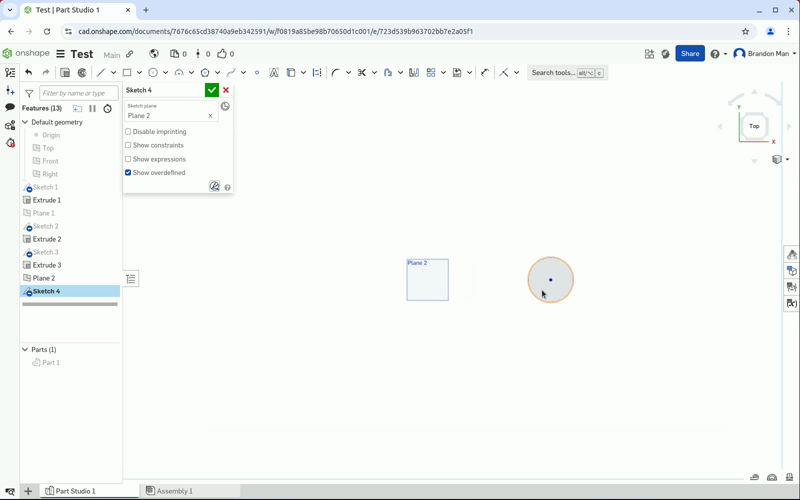
scroll(6)
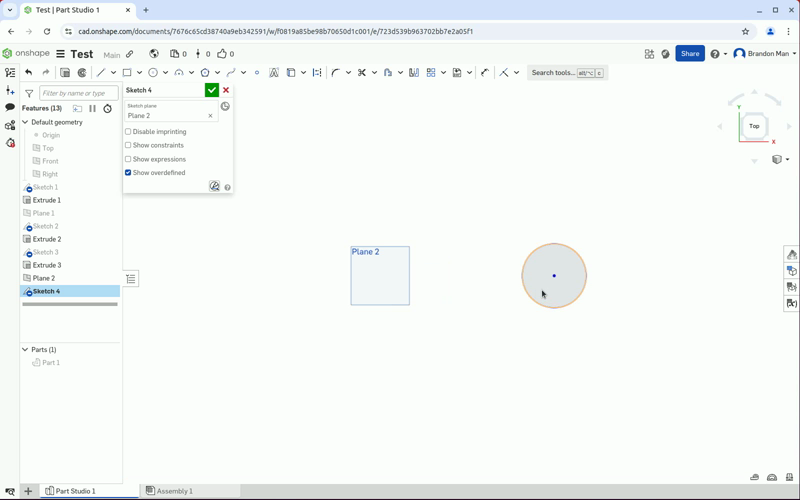
scroll(6)
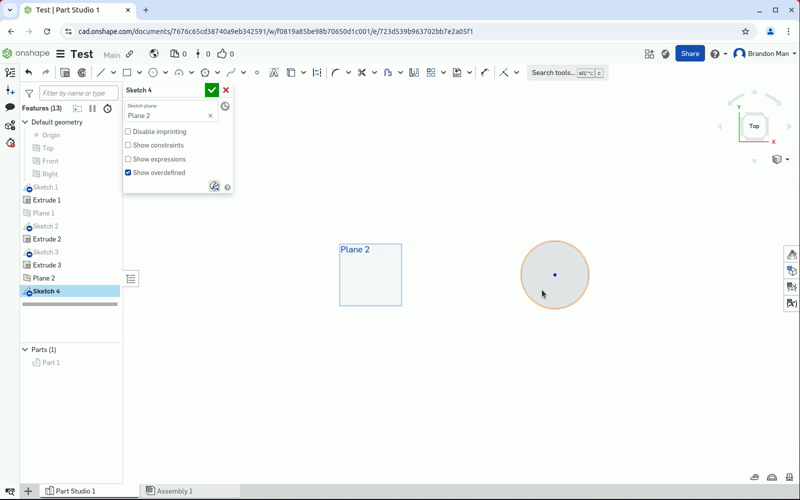
scroll(6)
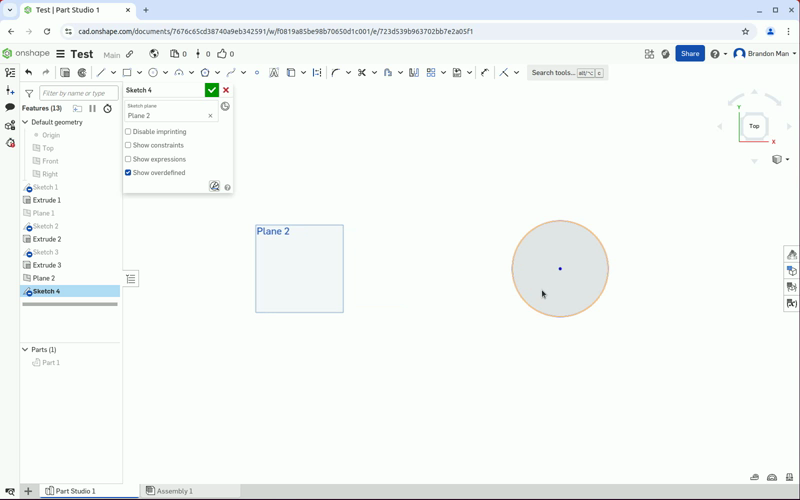
scroll(6)
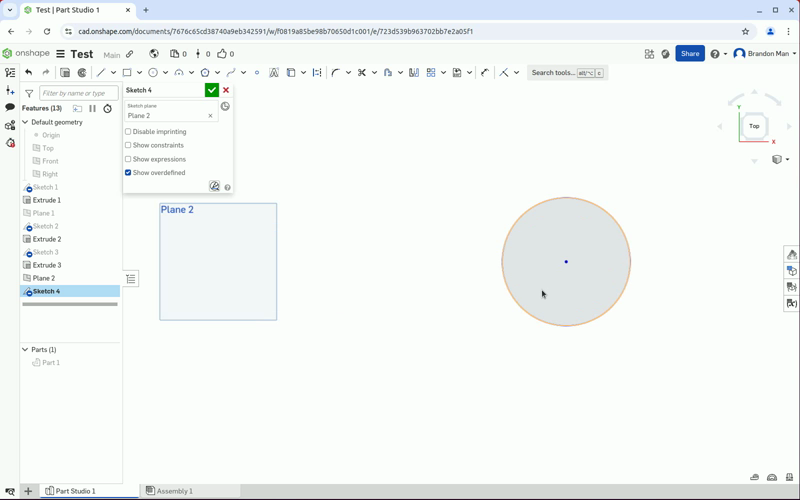
scroll(6)
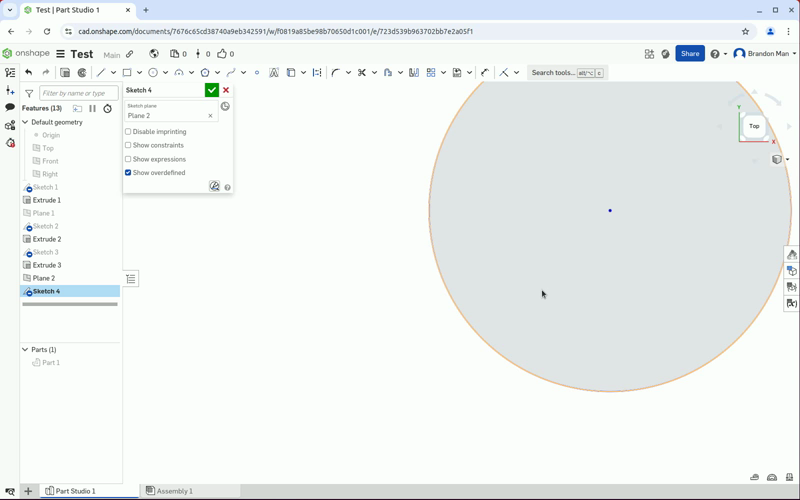
click(542, 289)
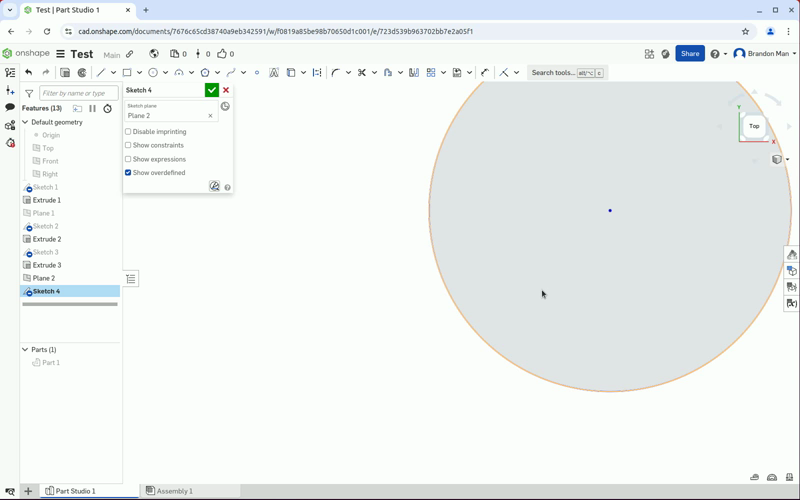
scroll(-6)
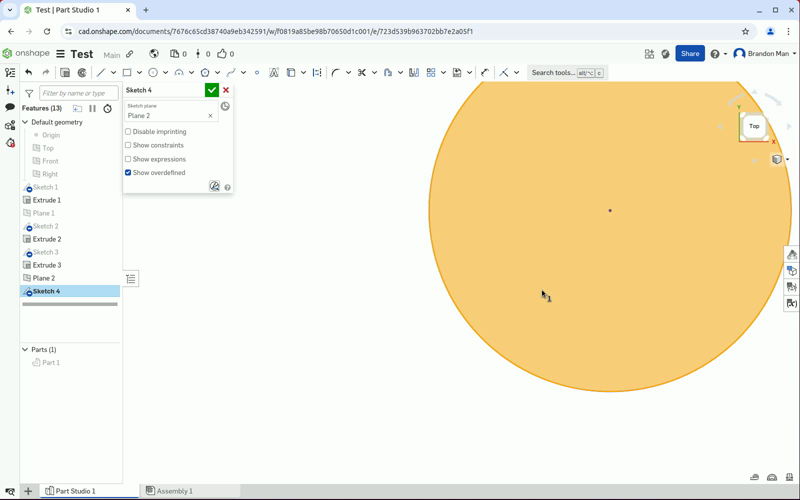
scroll(-6)
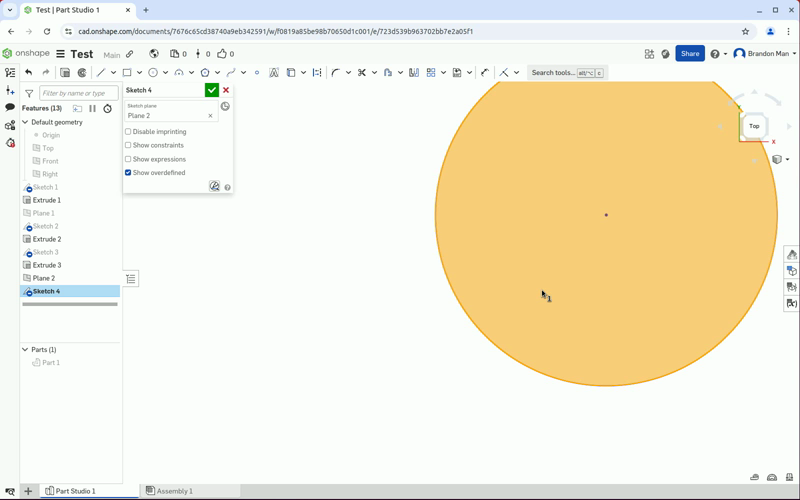
scroll(-6)
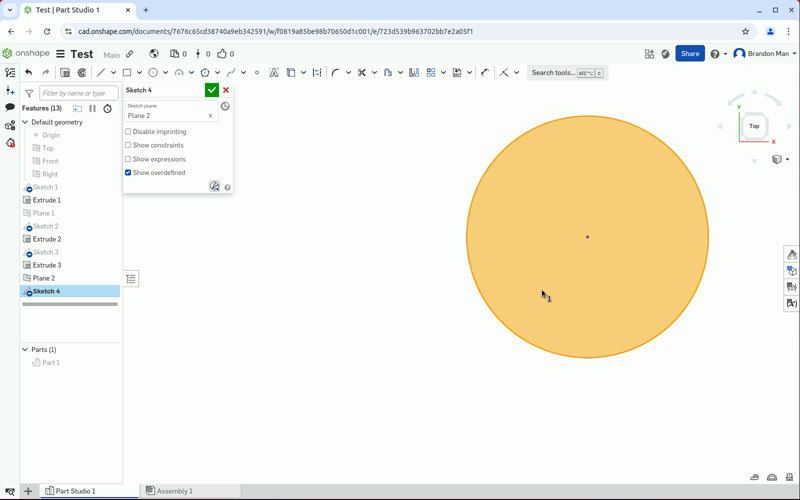
scroll(-6)
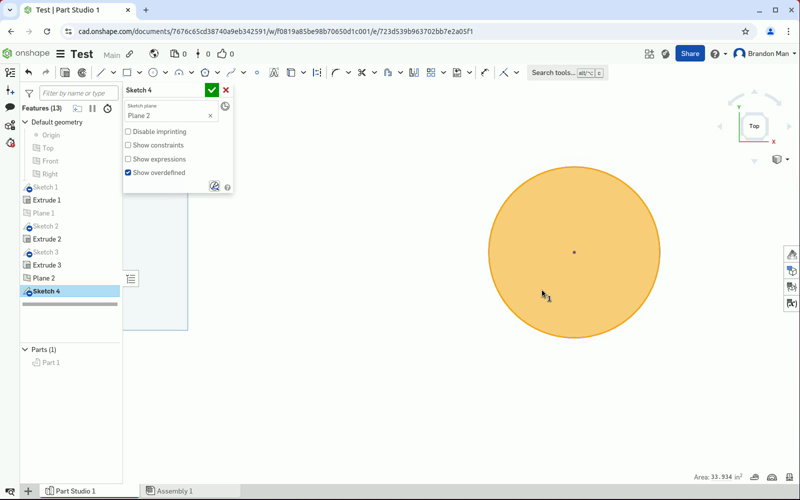
scroll(-6)
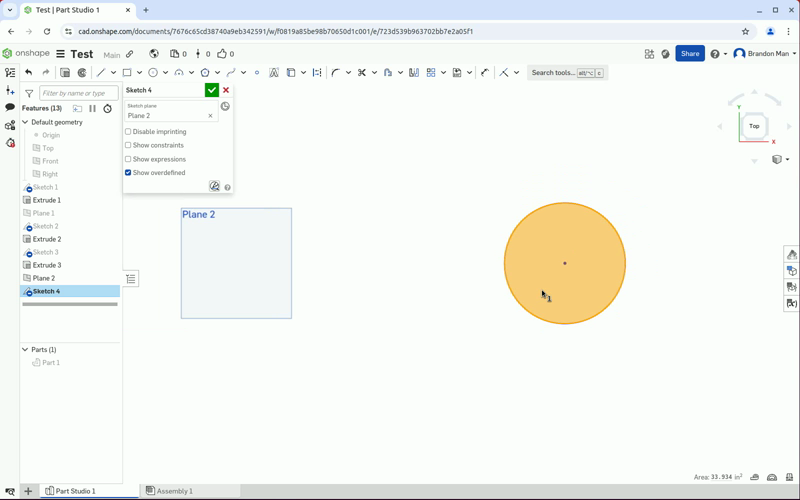
scroll(-6)
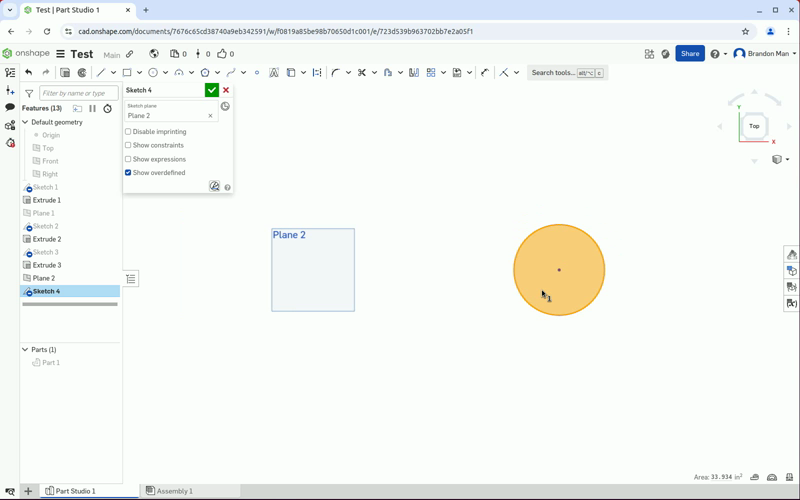
scroll(-6)
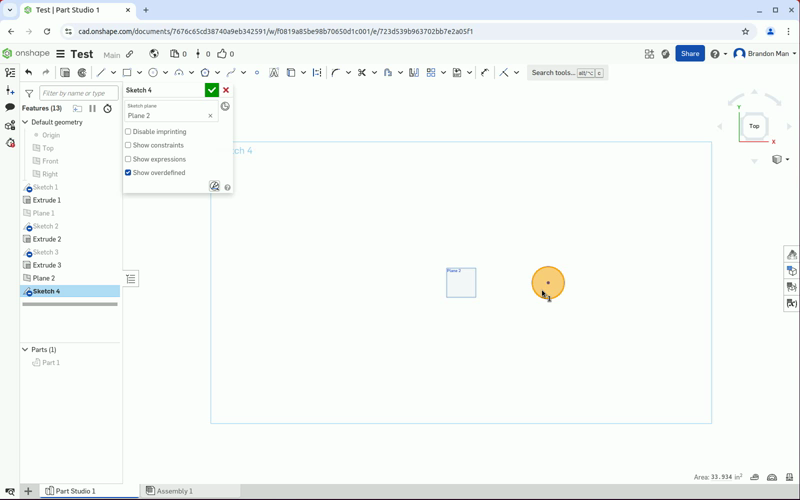
mouse_move(73, 352)
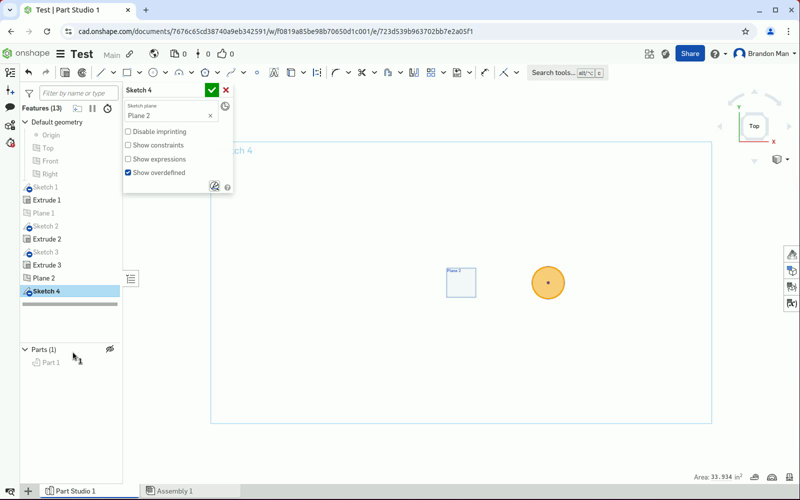
key(shift+y)
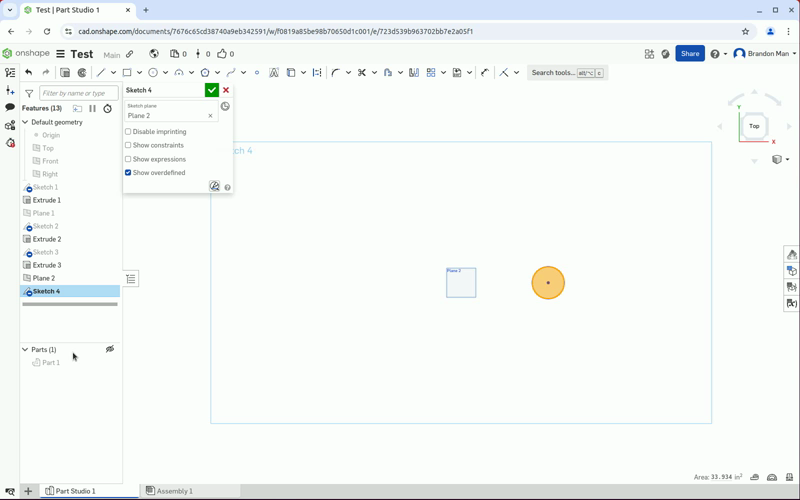
key(shift+e)
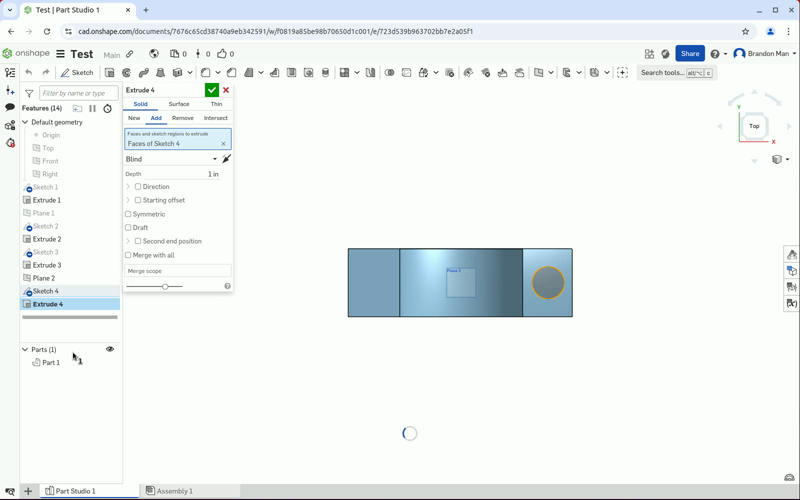
mouse_move(143, 106)
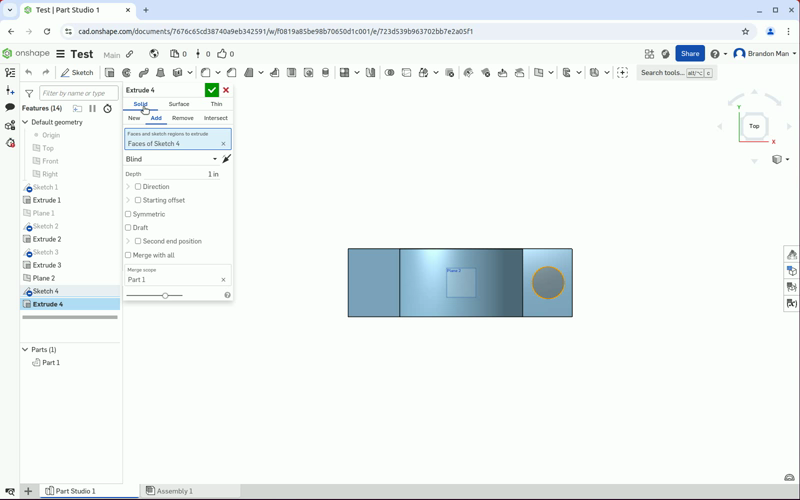
click(143, 106)
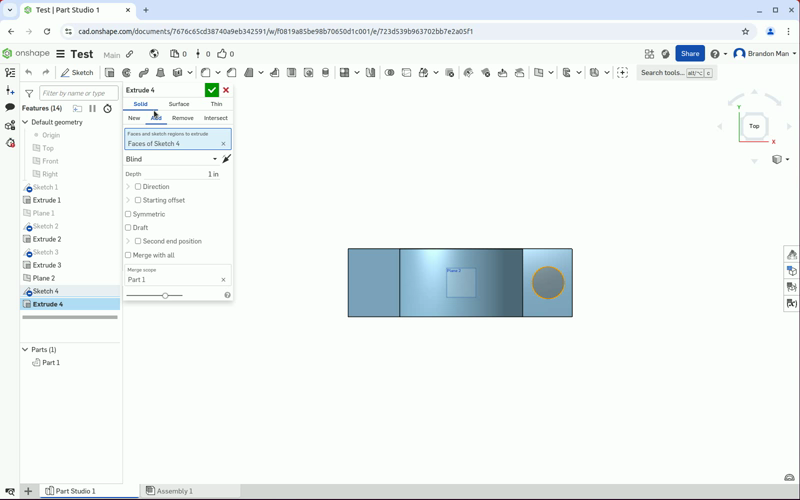
mouse_move(186, 120)
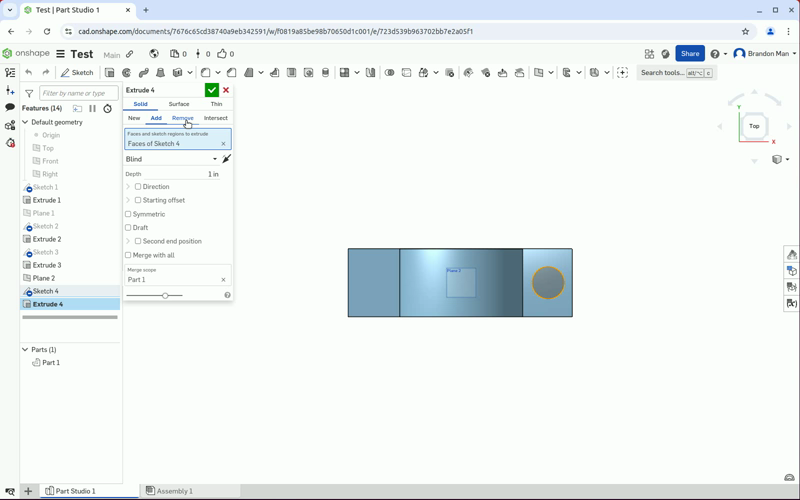
click(186, 120)
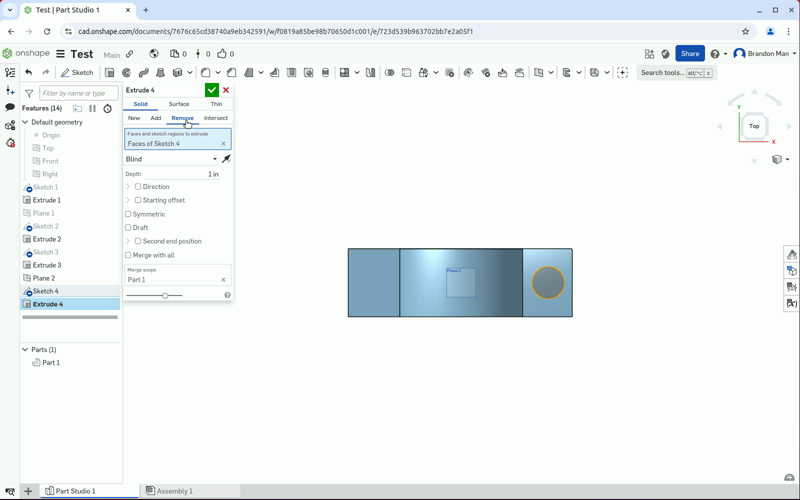
key(tab, 4)
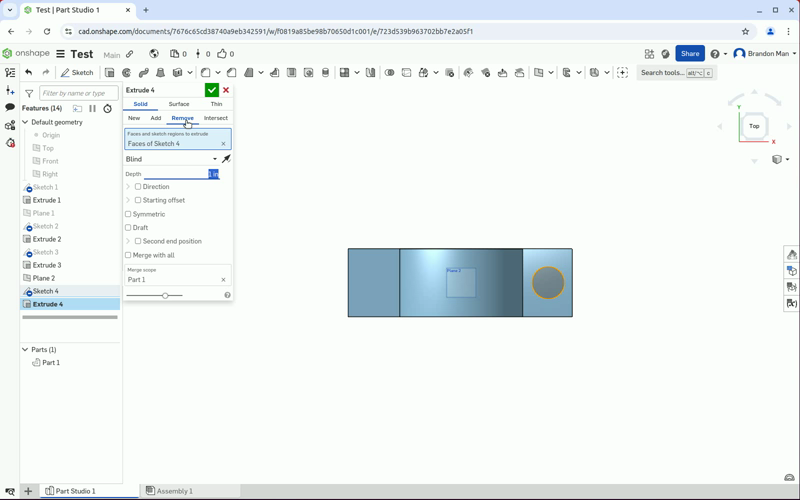
text(17.572)
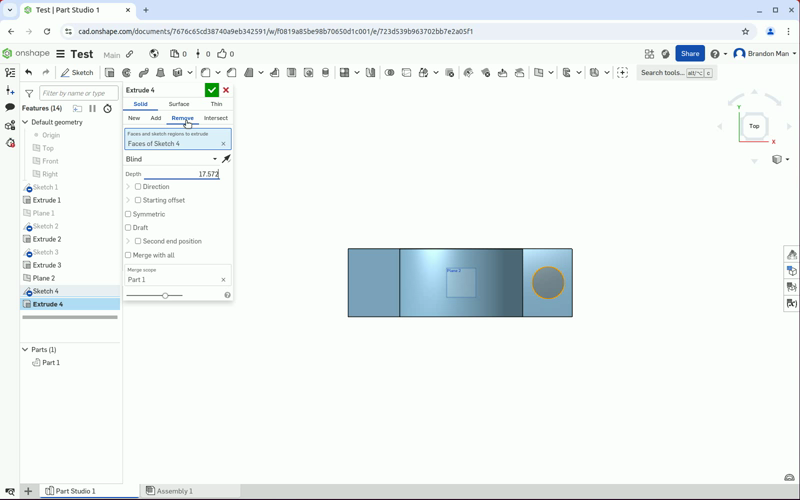
key(tab, 6)
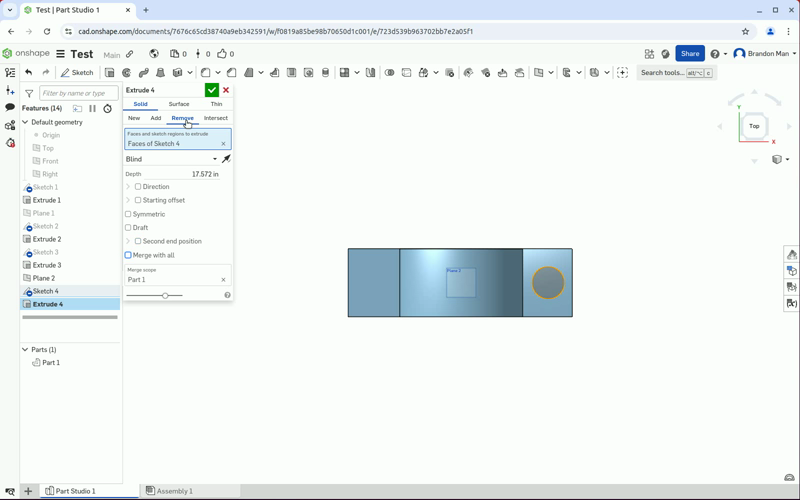
key(space)
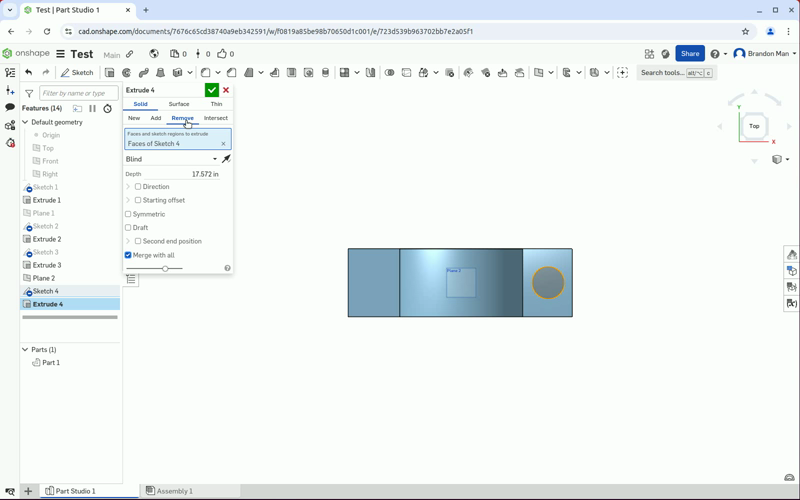
key(enter)
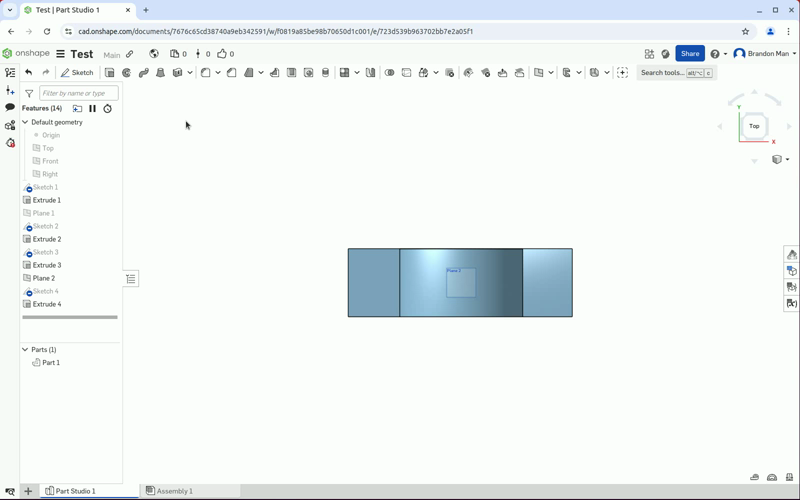
key(shift+h)
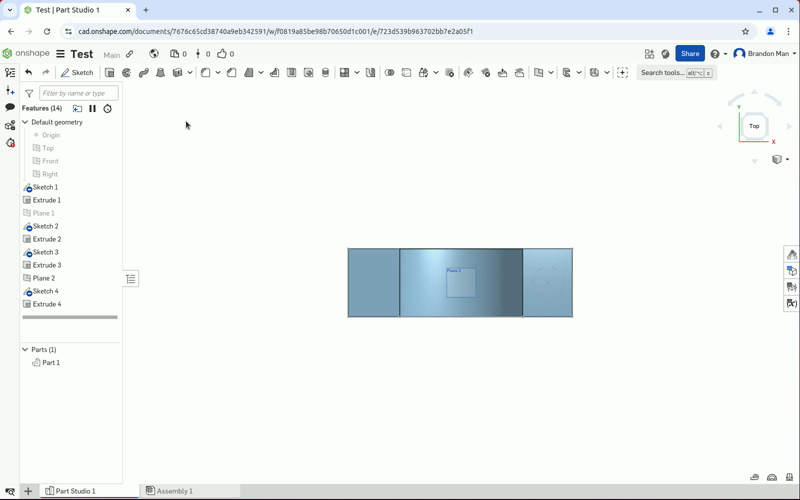
key(shift+h)
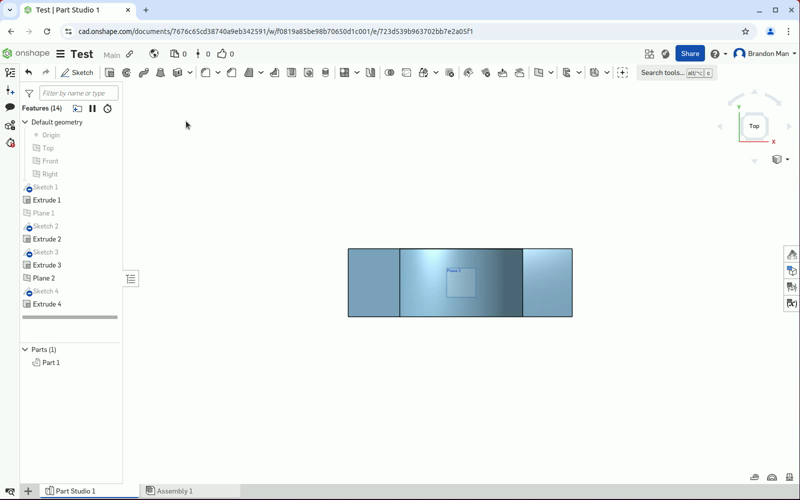
mouse_move(73, 189)
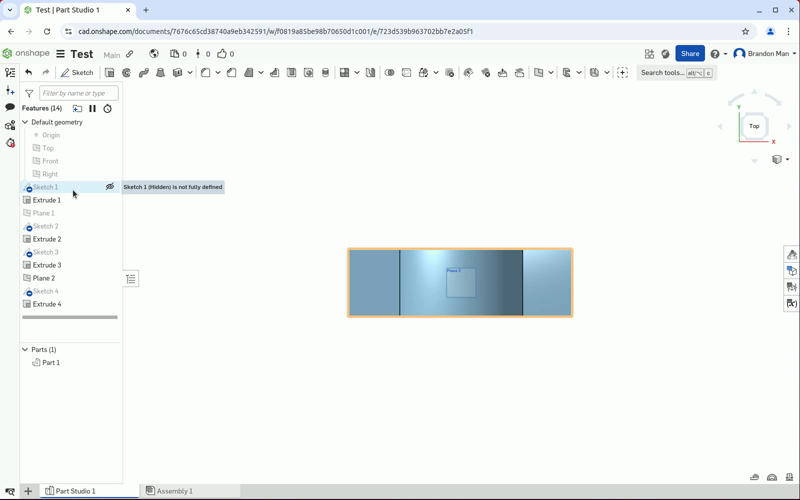
click(73, 189)
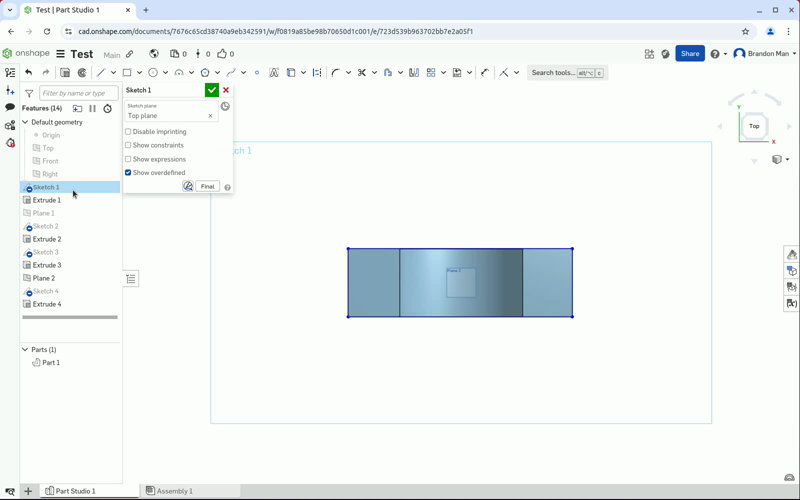
mouse_move(229, 92)
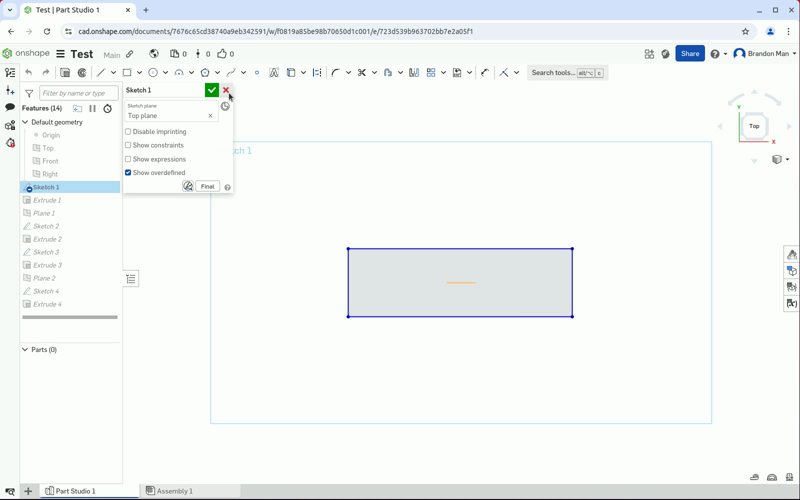
click(229, 92)
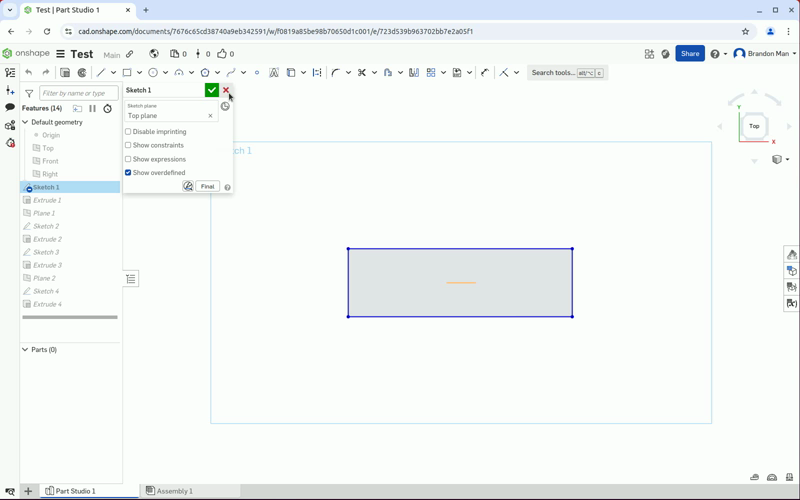
key(shift+s)
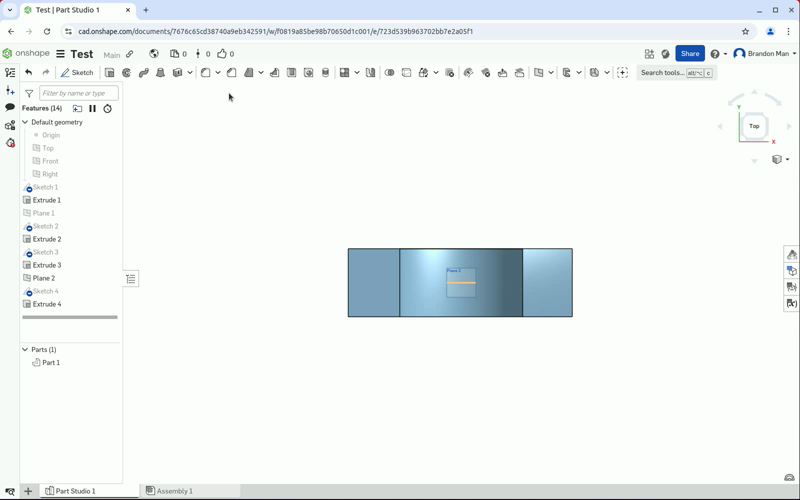
mouse_move(73, 280)
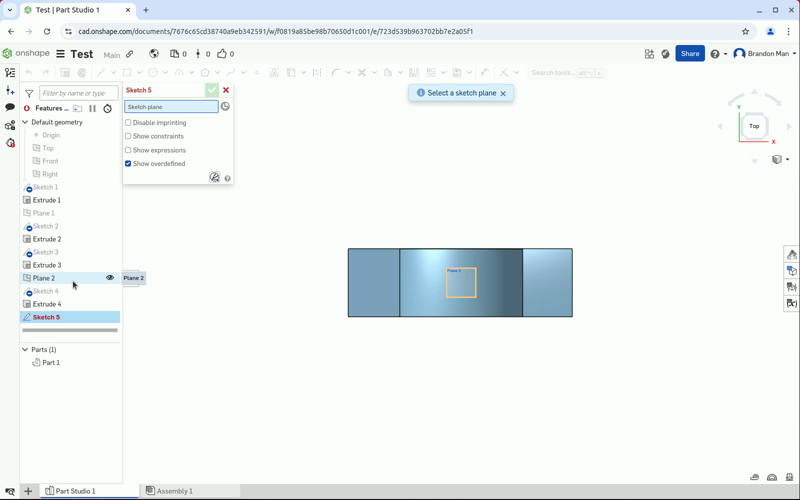
click(73, 280)
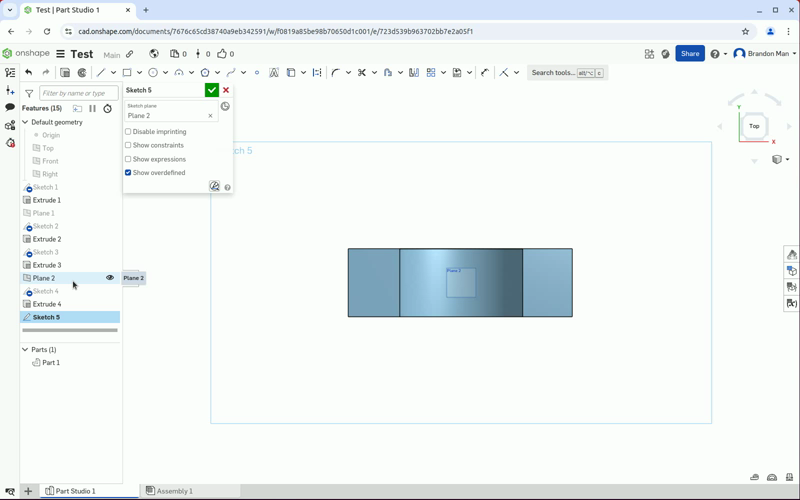
mouse_move(73, 352)
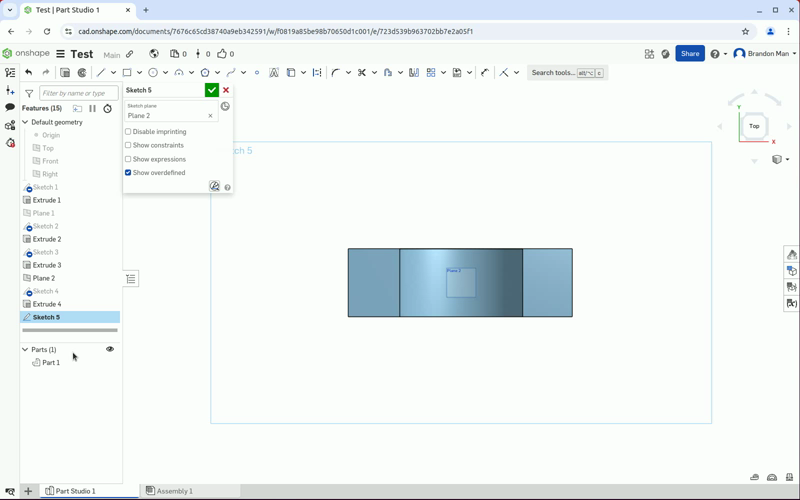
key(y)
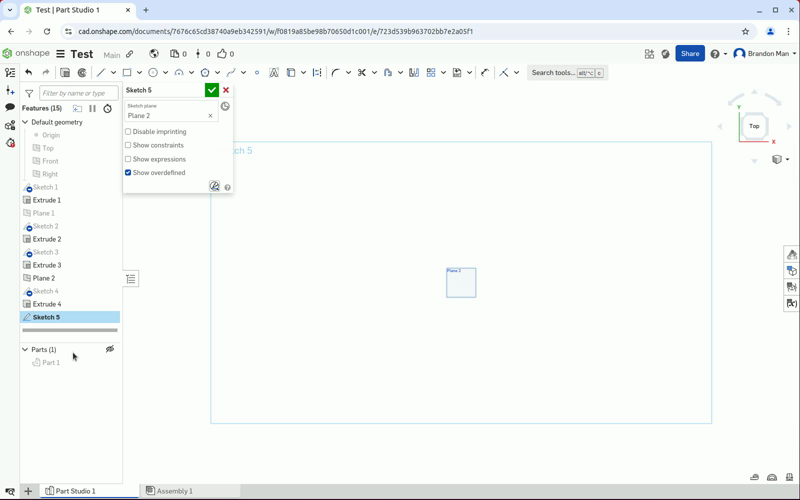
key(c)
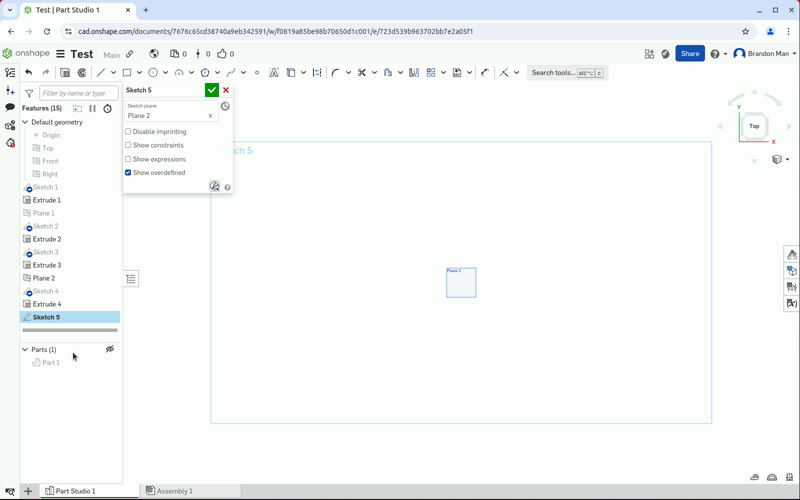
key_down(shift)
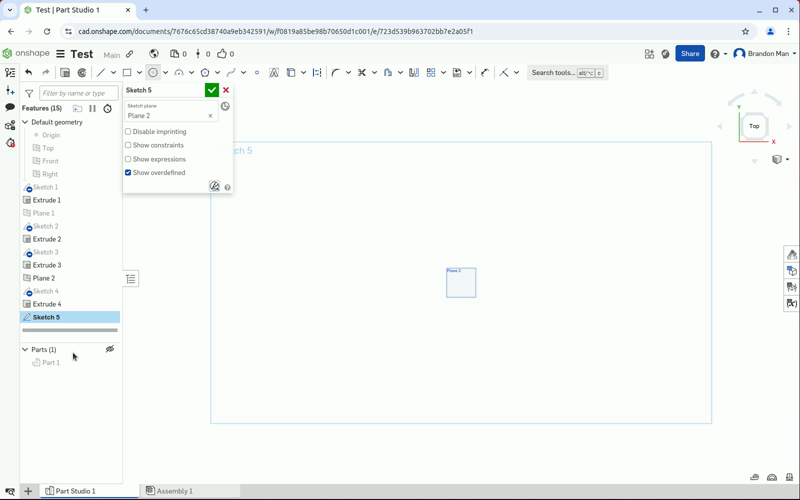
mouse_move(374, 282)
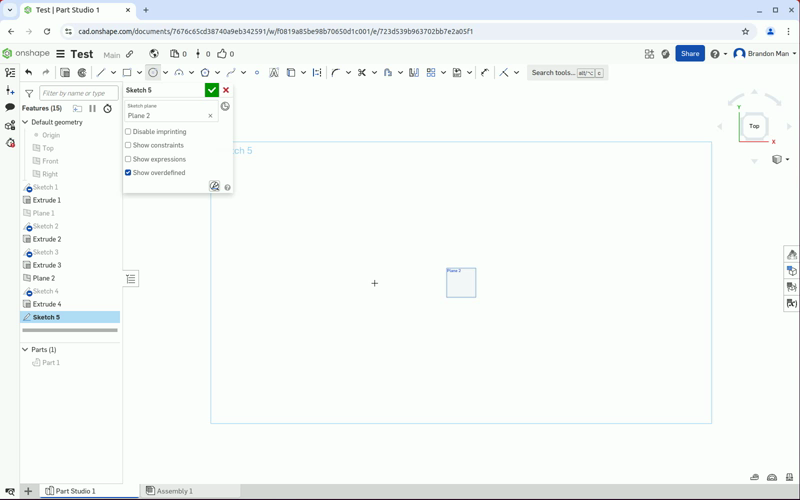
click(374, 282)
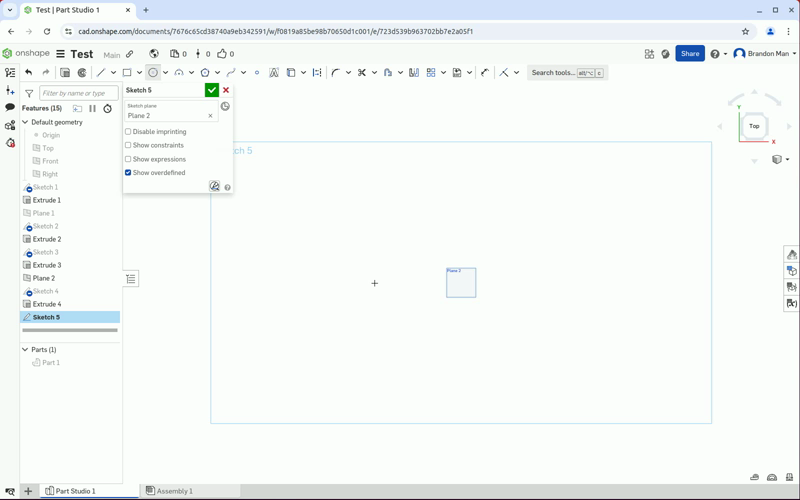
key_up(shift)
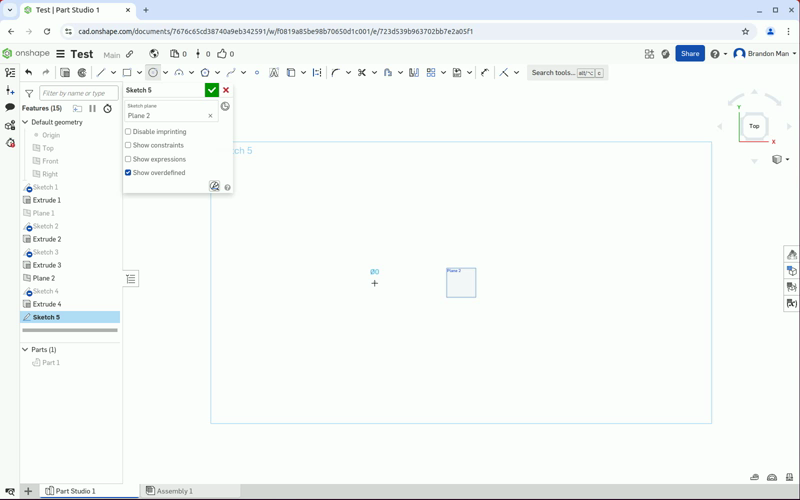
mouse_move(390, 282)
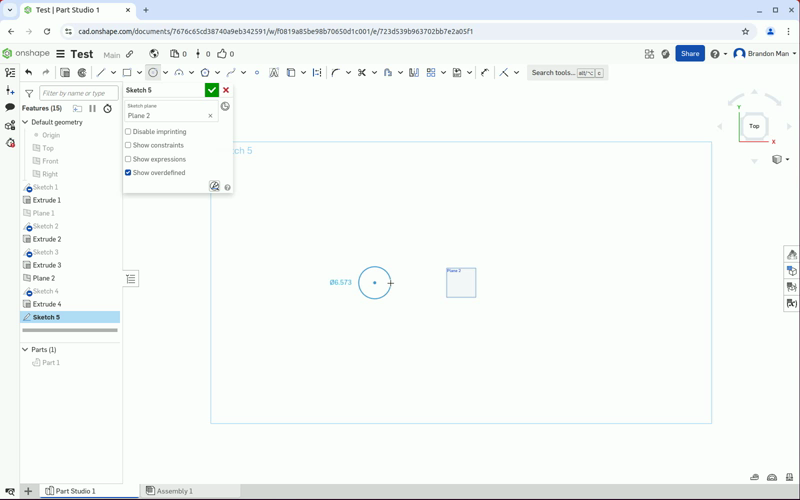
click(390, 282)
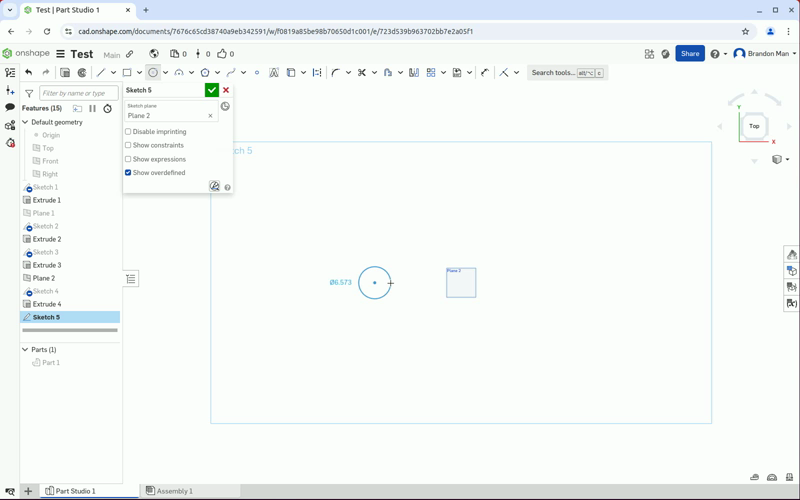
key(esc)
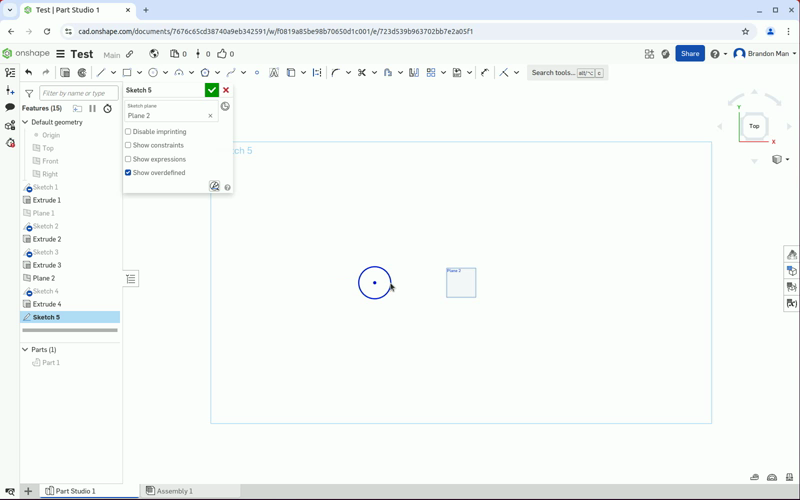
mouse_move(377, 293)
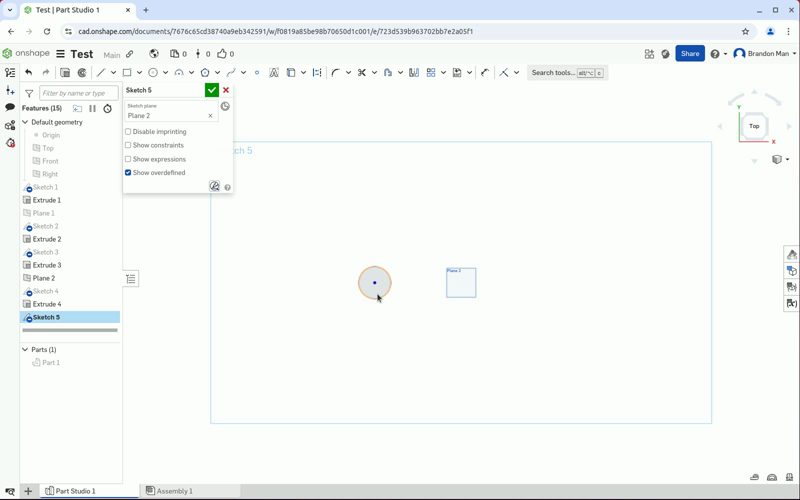
scroll(6)
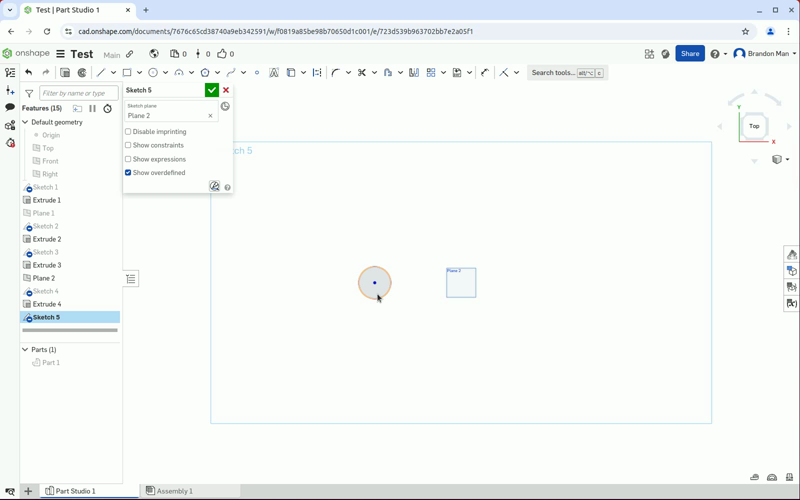
scroll(6)
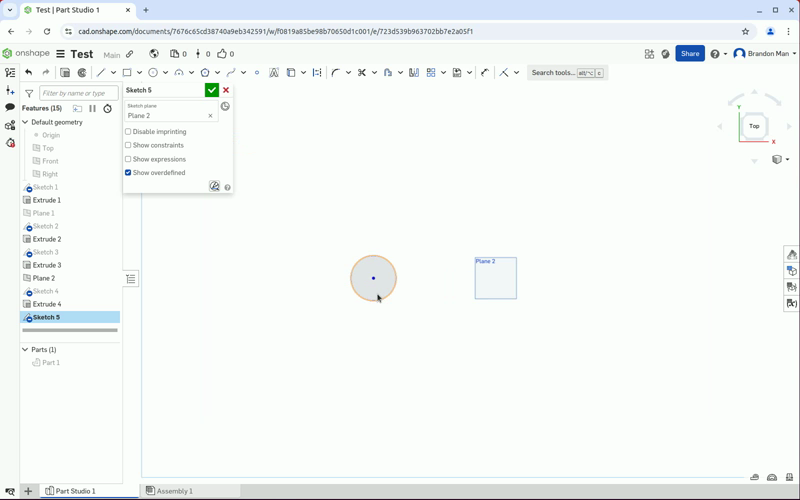
scroll(6)
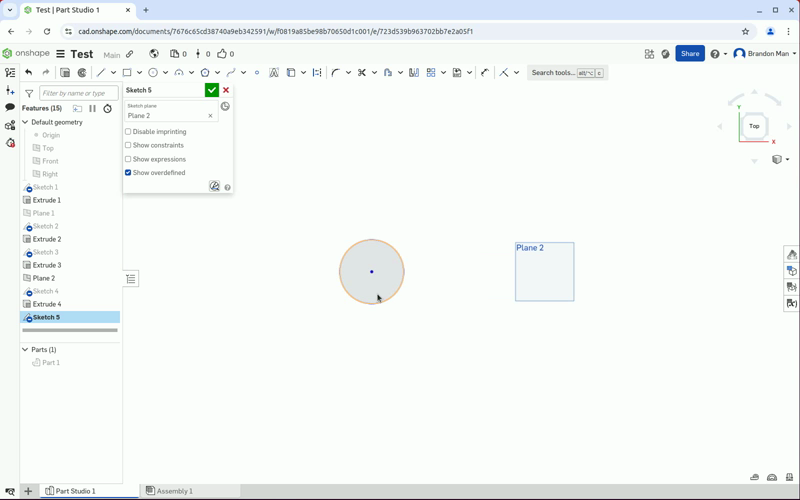
scroll(6)
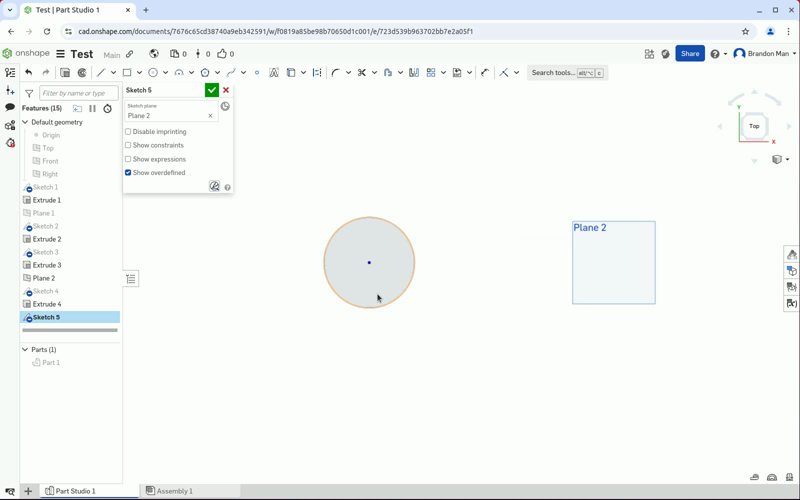
scroll(6)
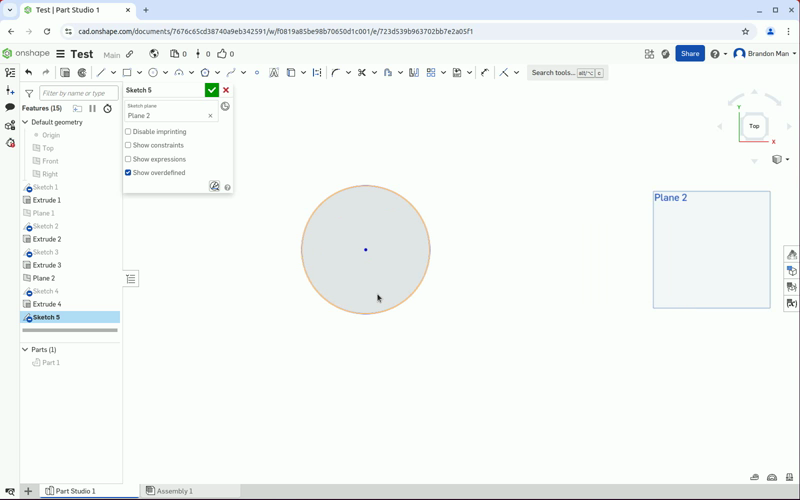
scroll(6)
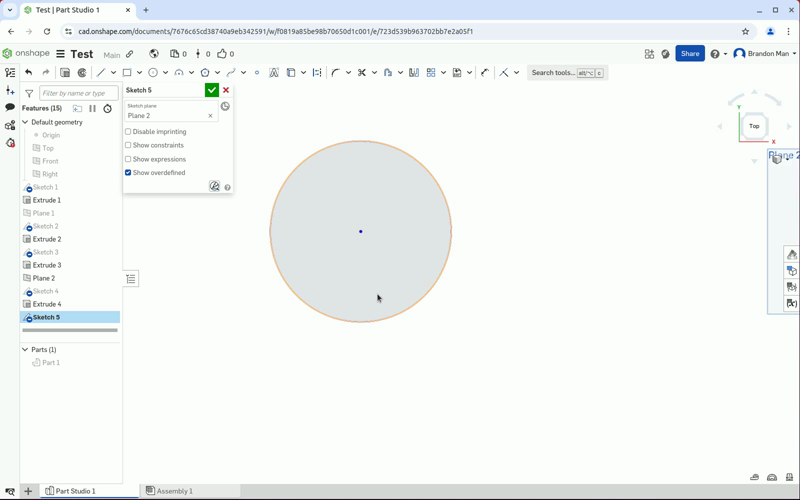
scroll(6)
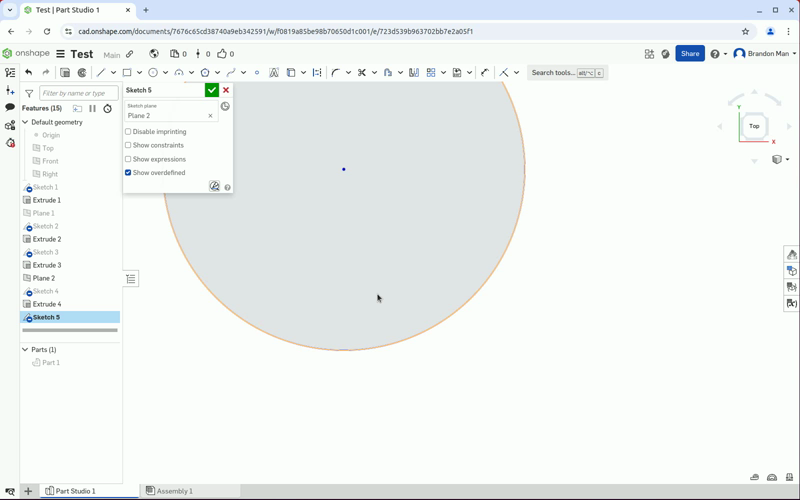
click(377, 293)
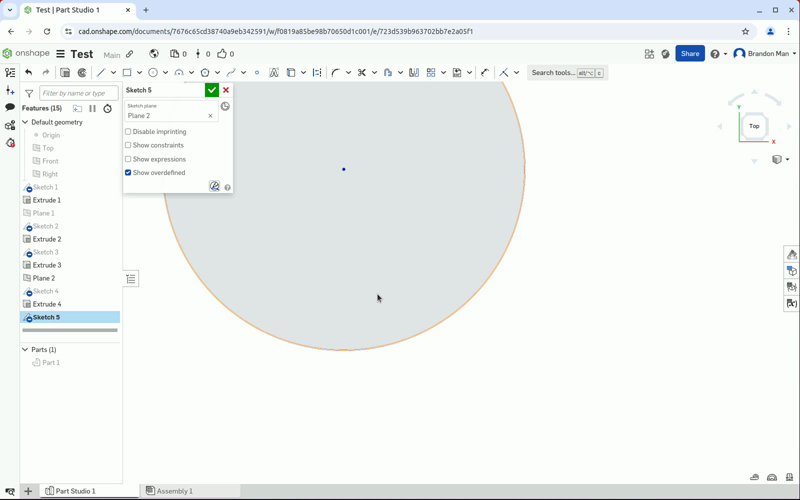
scroll(-6)
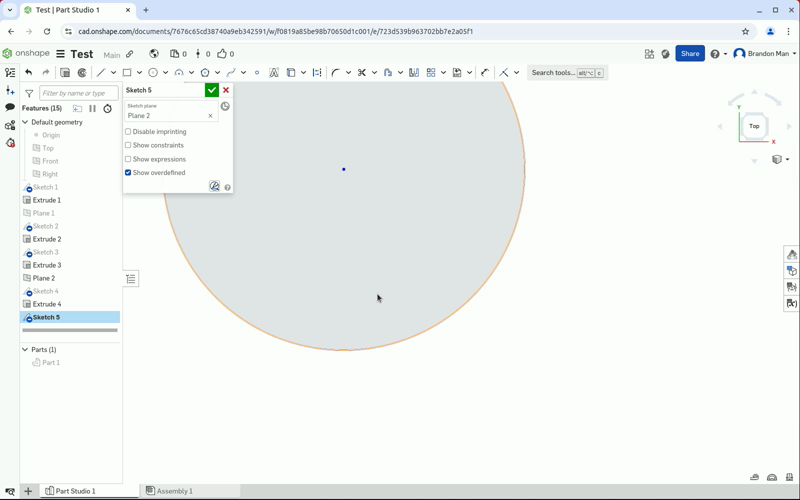
scroll(-6)
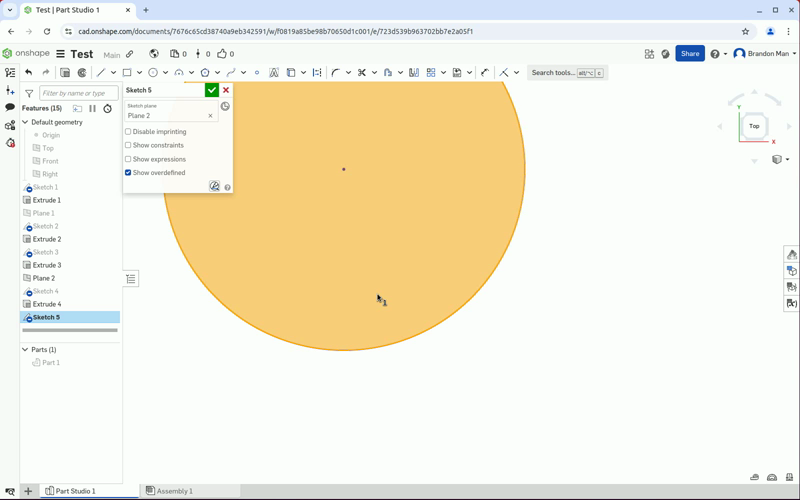
scroll(-6)
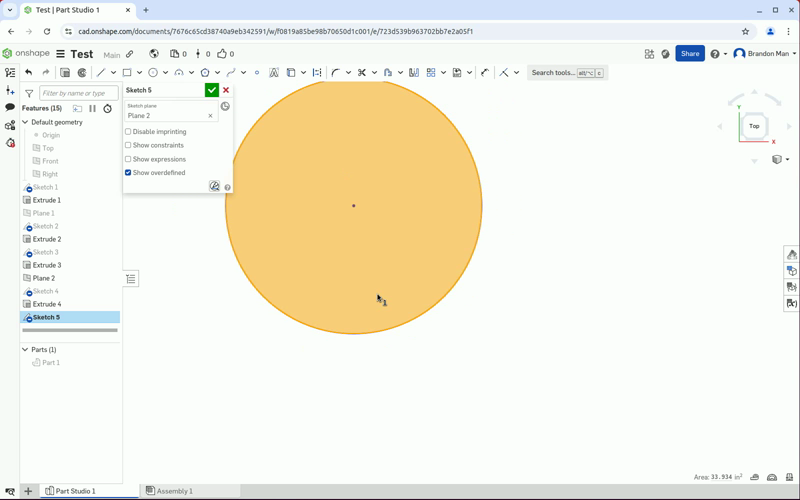
scroll(-6)
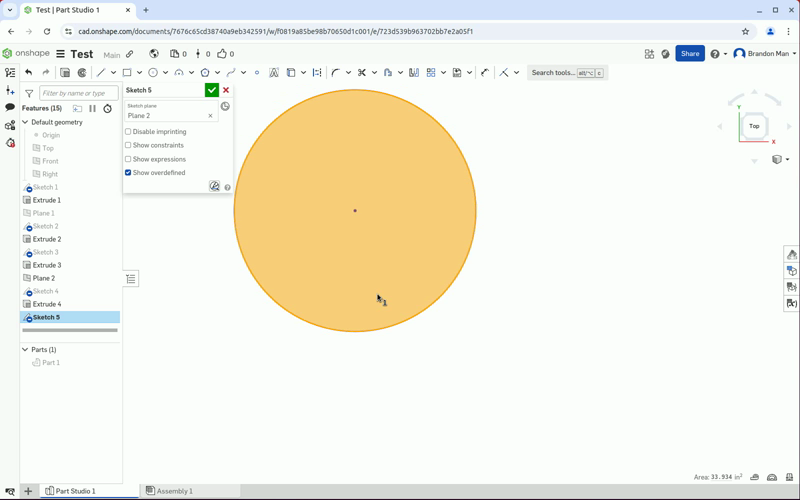
scroll(-6)
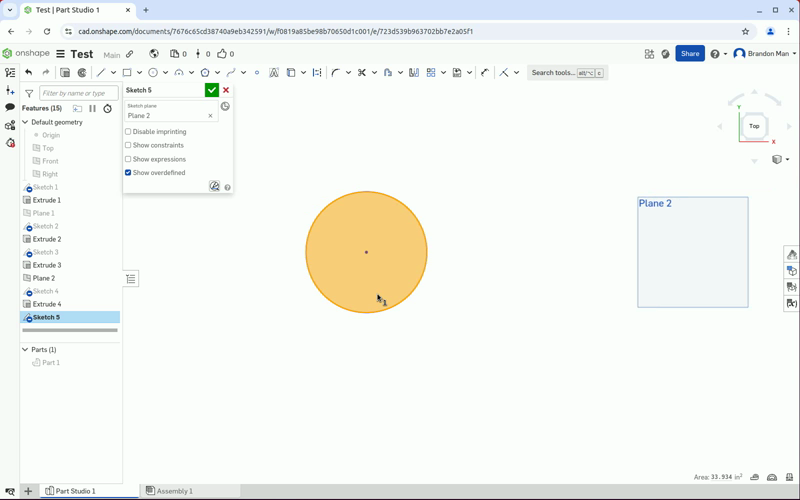
scroll(-6)
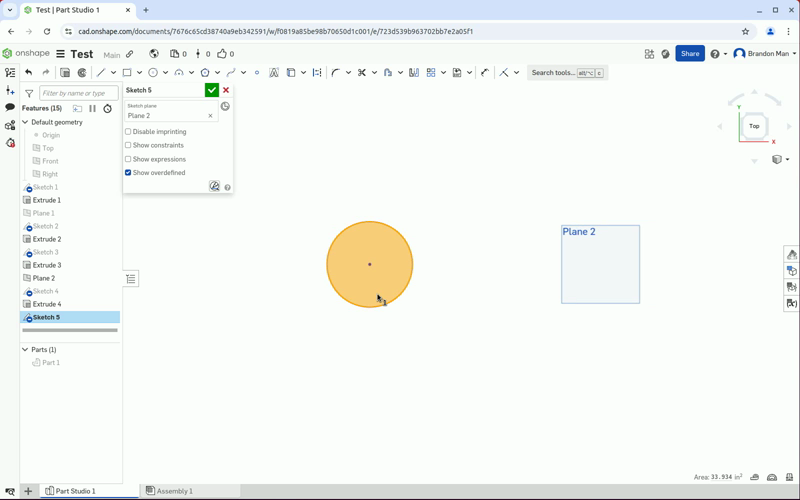
scroll(-6)
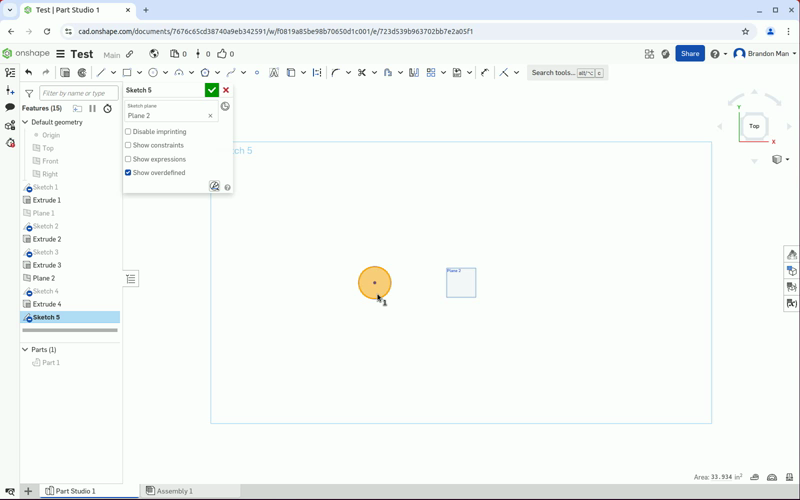
mouse_move(73, 352)
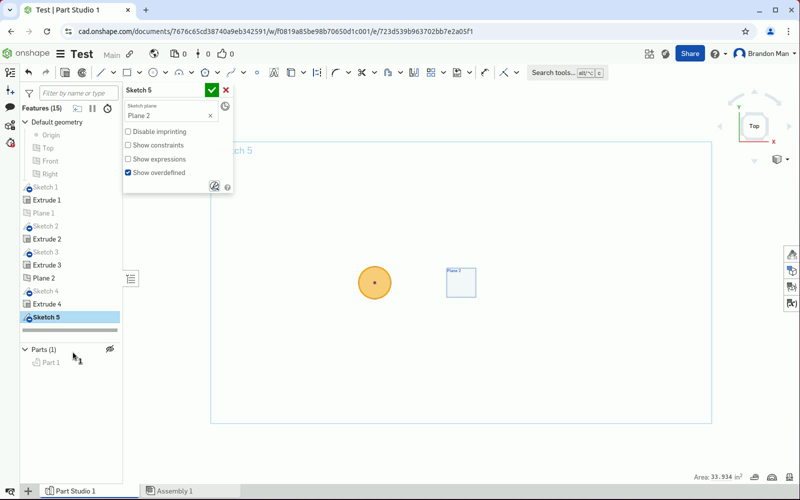
key(shift+y)
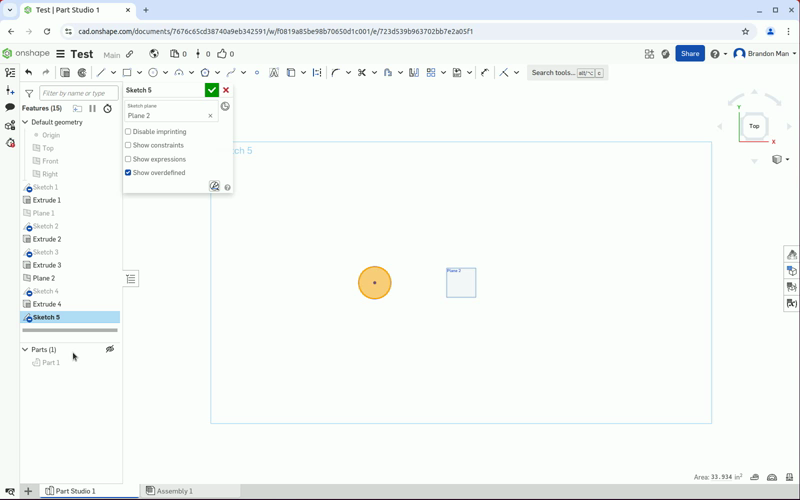
key(shift+e)
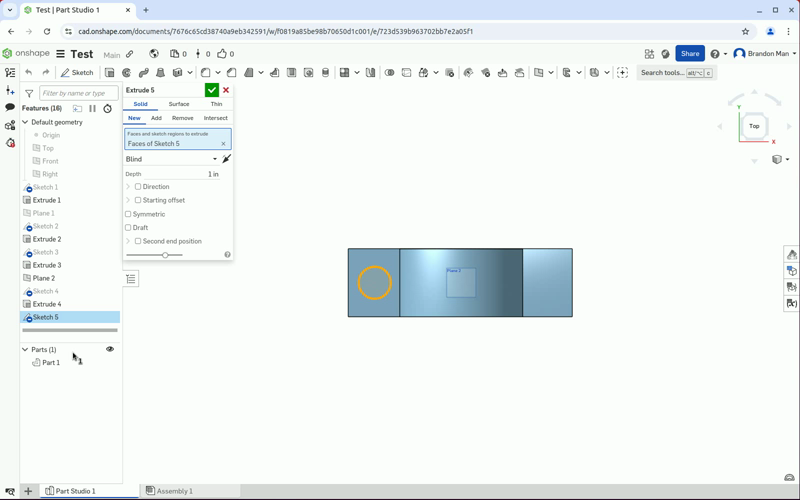
mouse_move(143, 106)
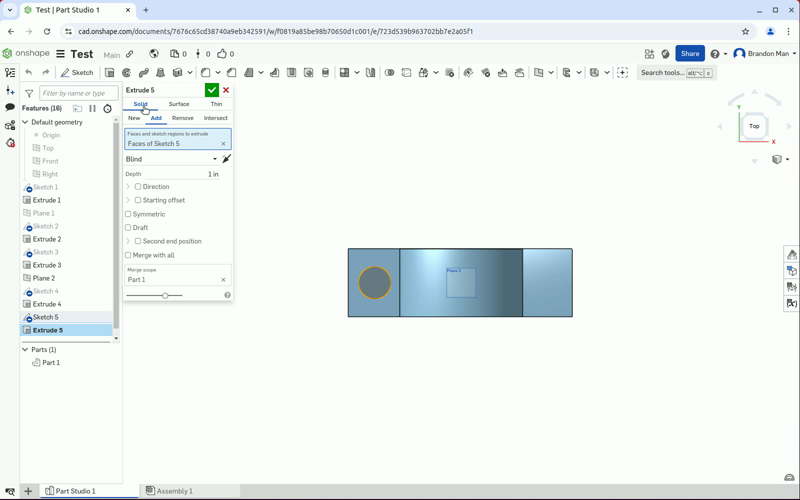
click(143, 106)
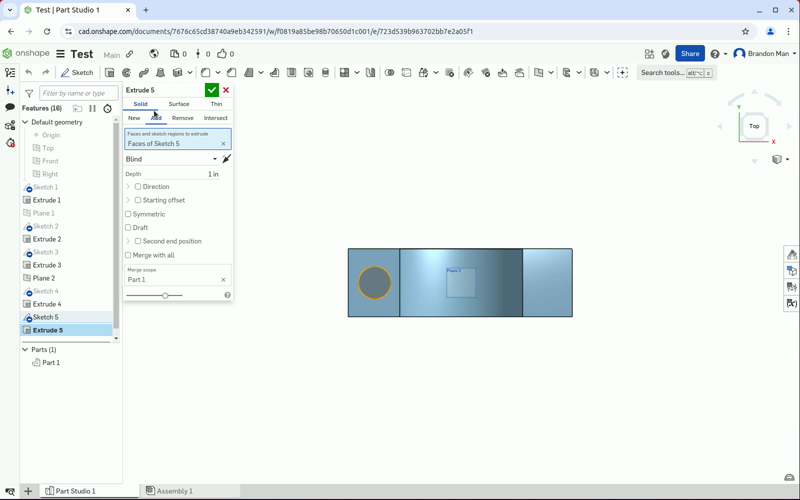
mouse_move(186, 120)
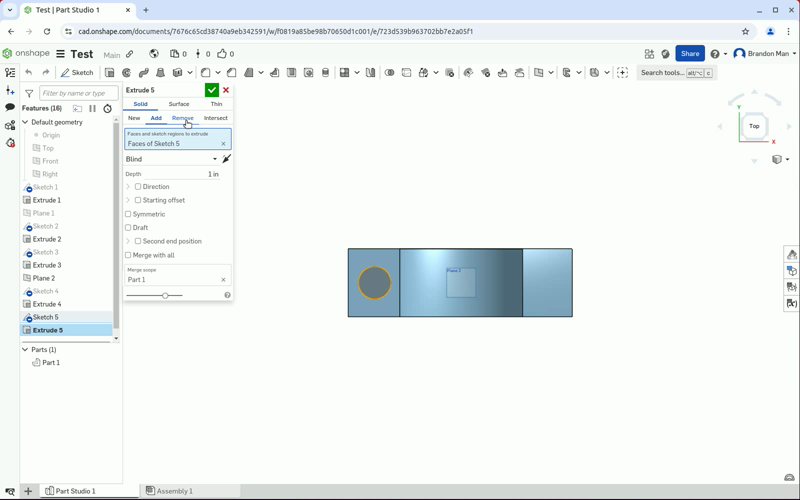
click(186, 120)
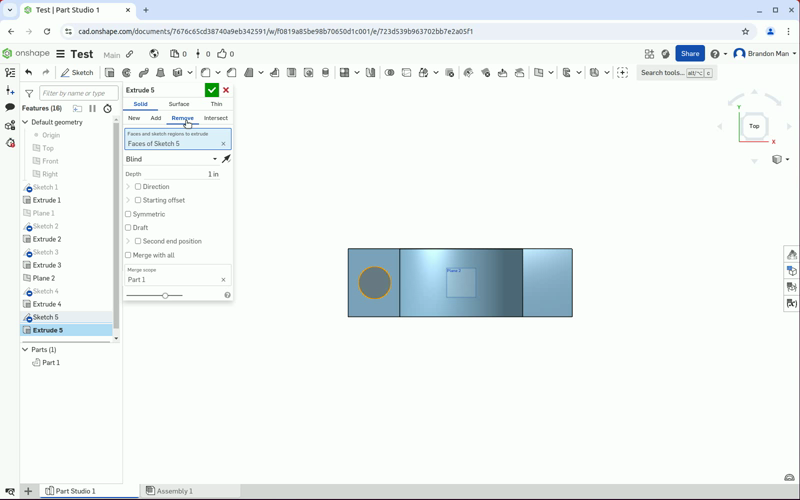
key(tab, 4)
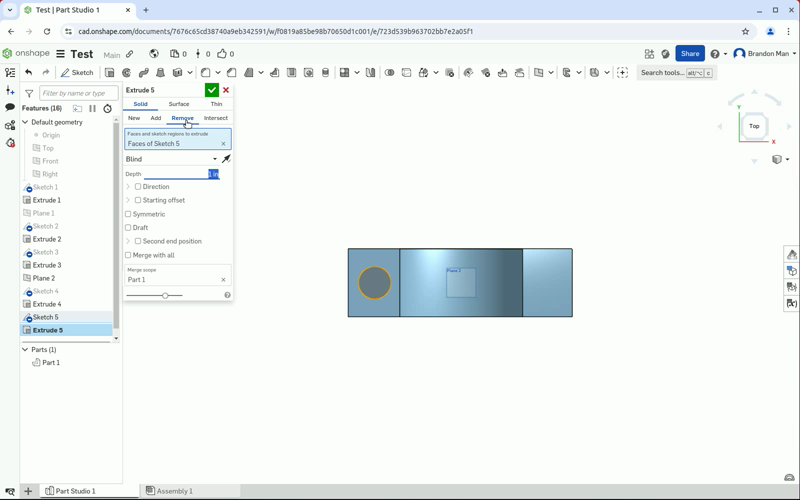
text(17.572)
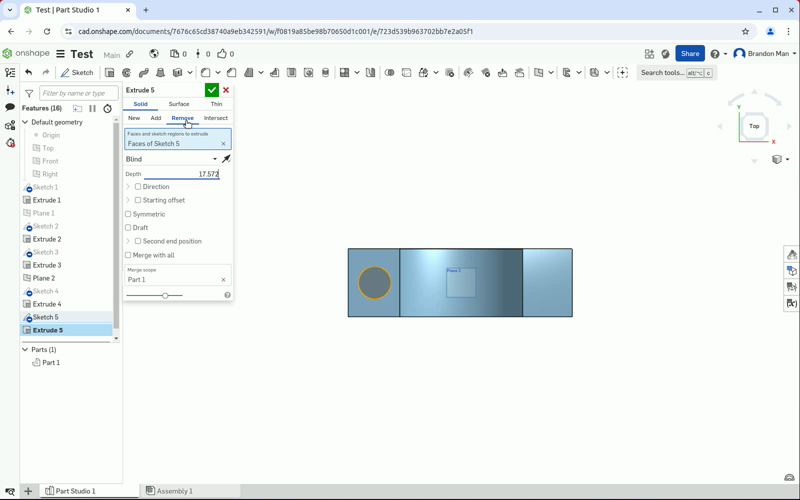
key(tab, 6)
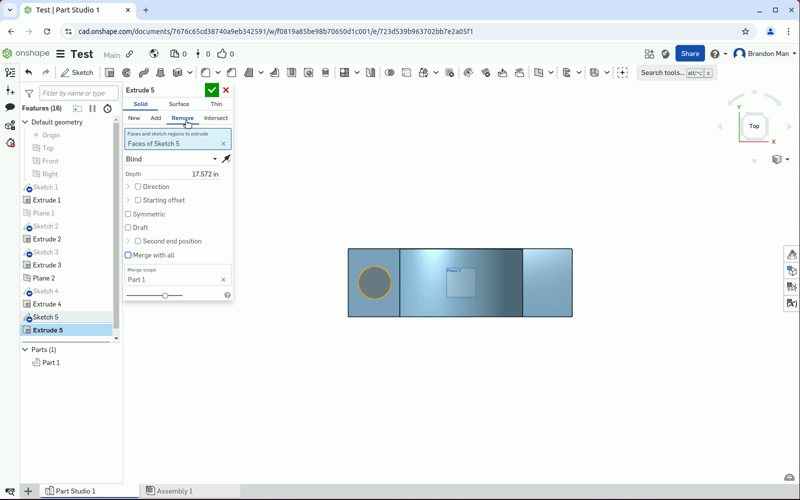
key(space)
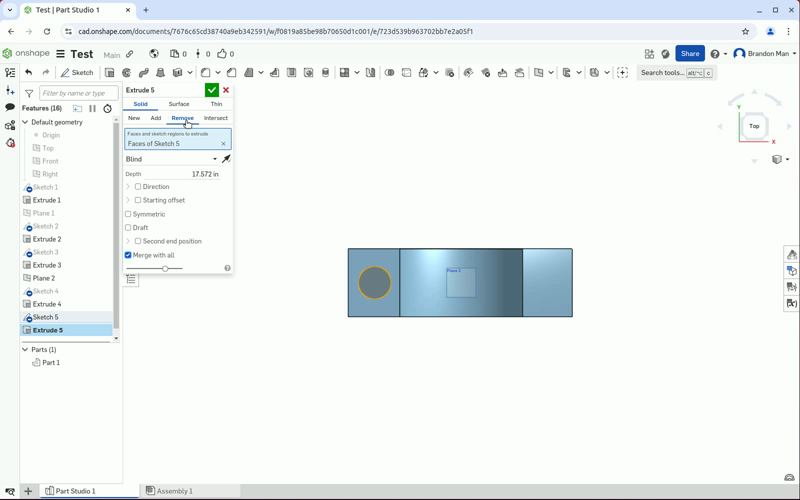
key(enter)
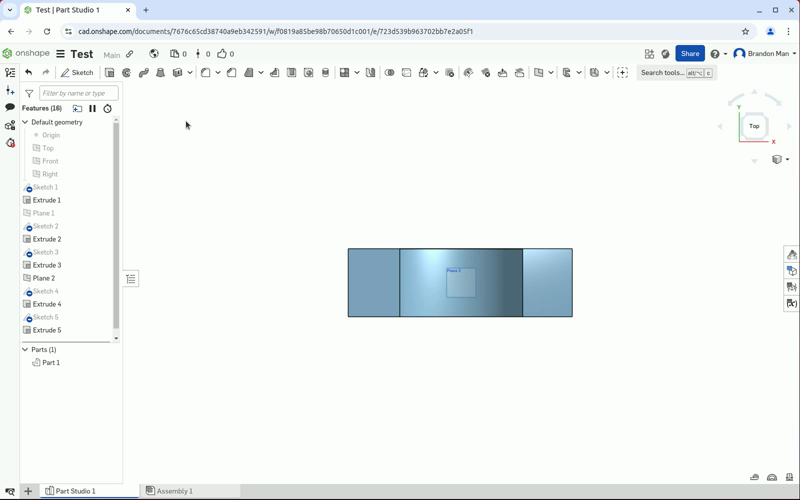
key(shift+h)
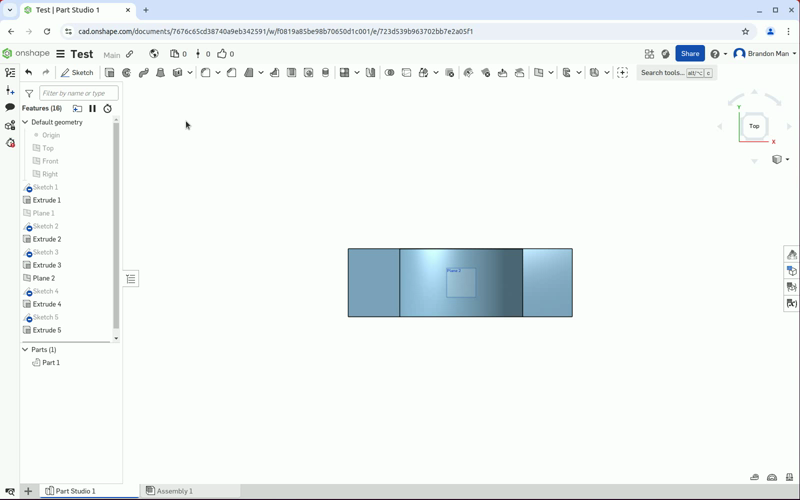
key(shift+h)
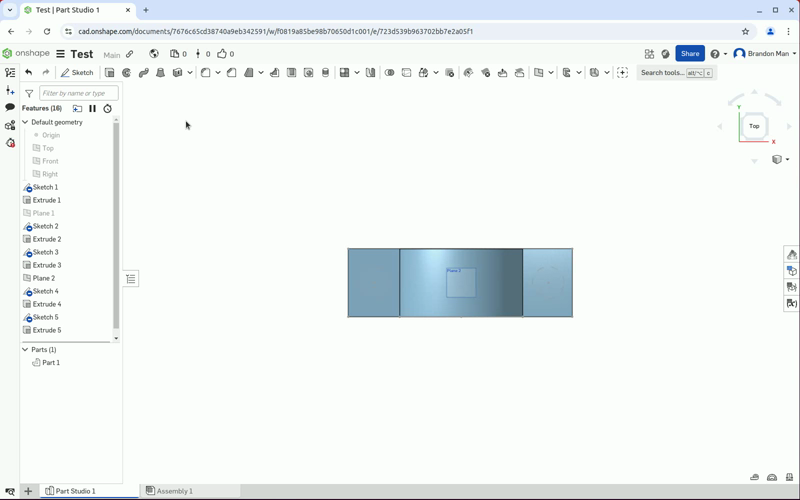
key(shift+7)
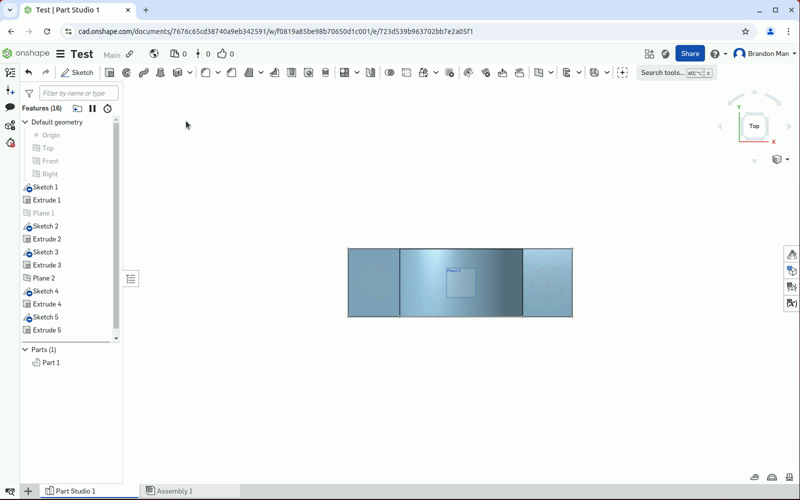
key(up, 3)
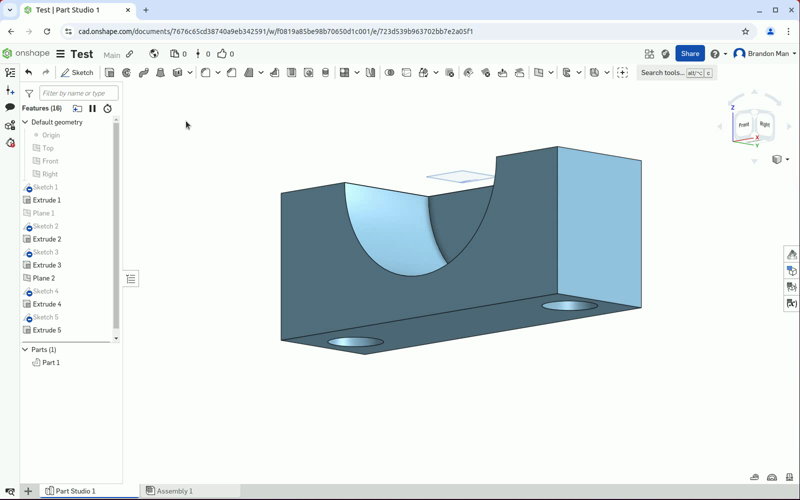
key(left, 3)
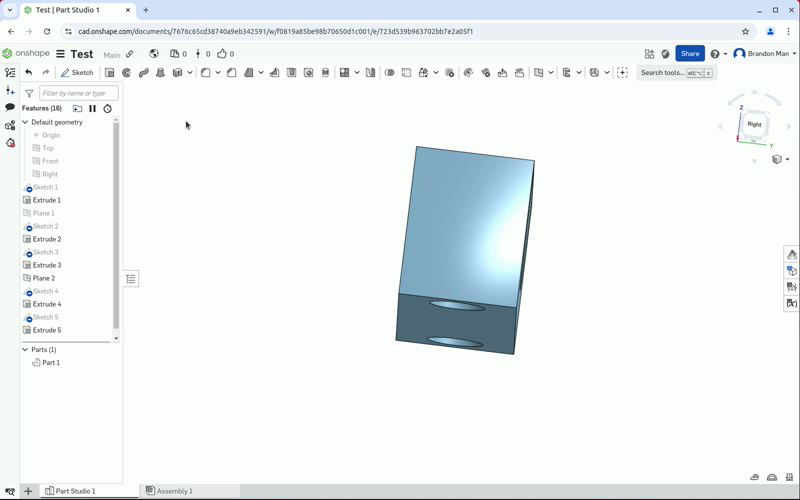
key(right, 3)
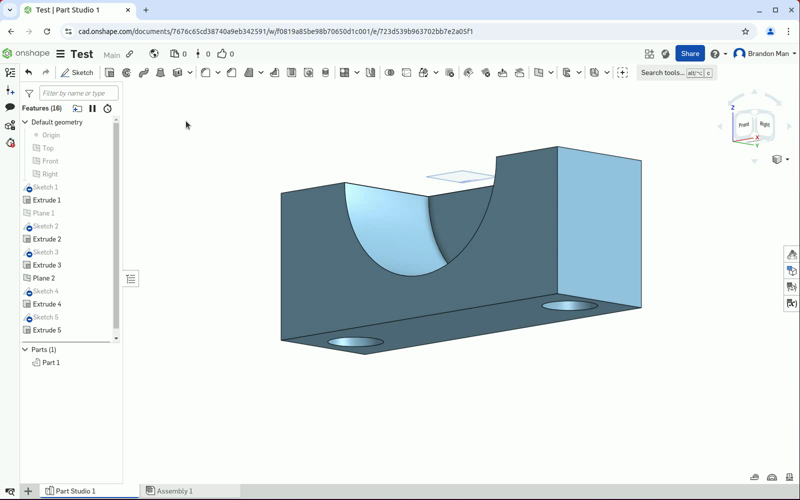
key(down, 3)
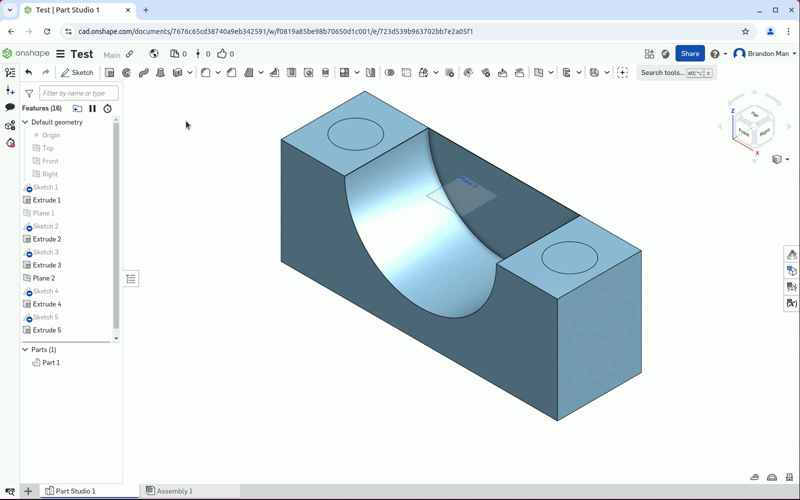
mouse_move(69, 189)
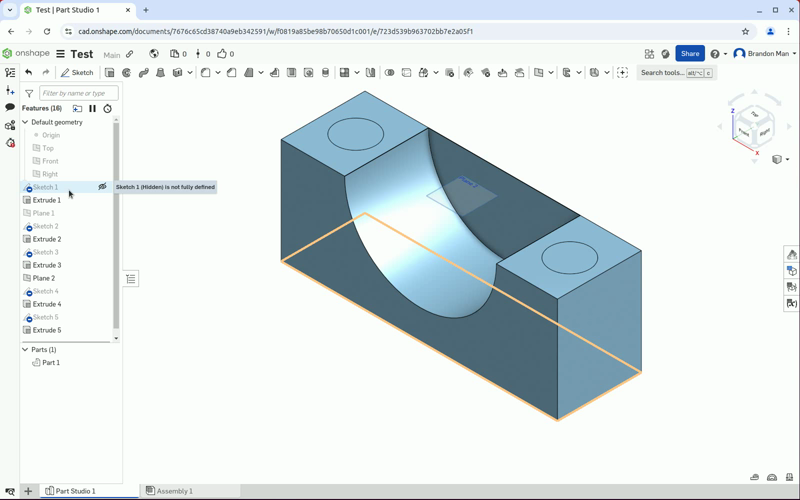
click(69, 189)